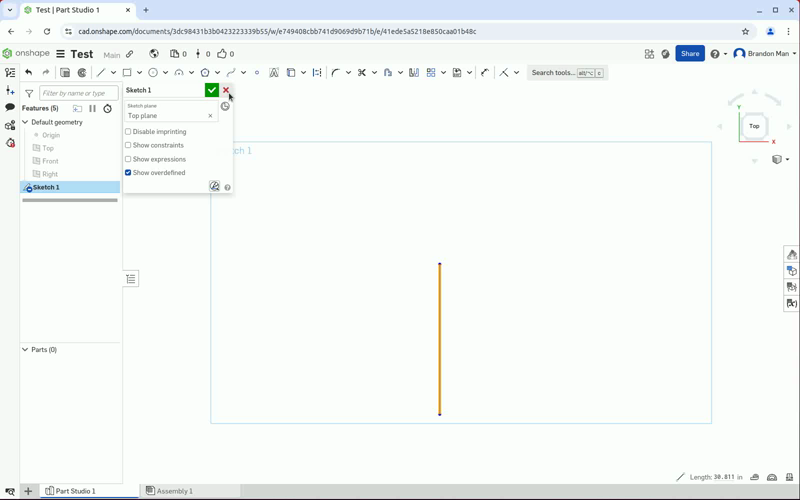
key(shift+h)
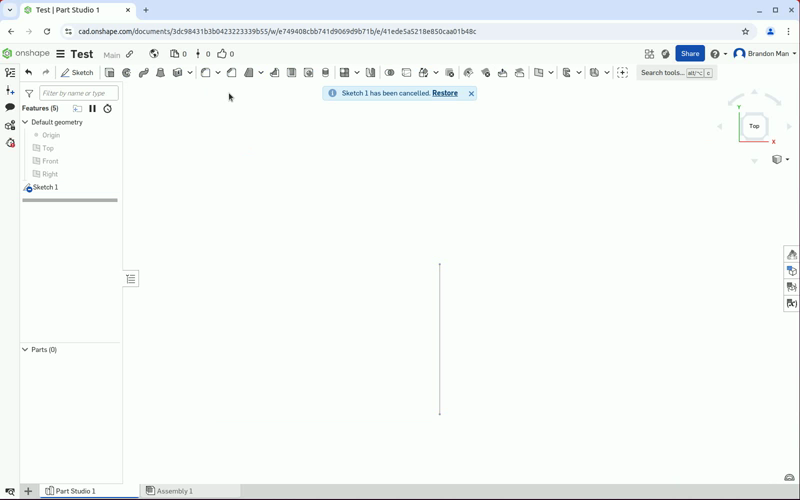
key(shift+s)
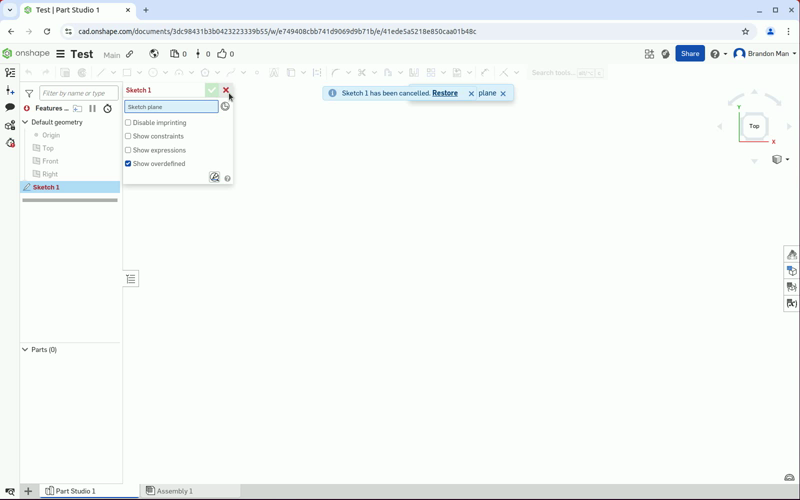
mouse_move(73, 150)
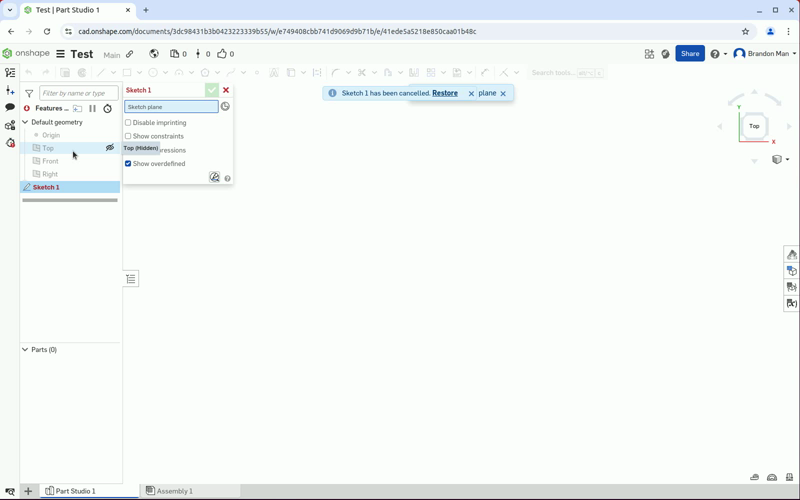
click(73, 150)
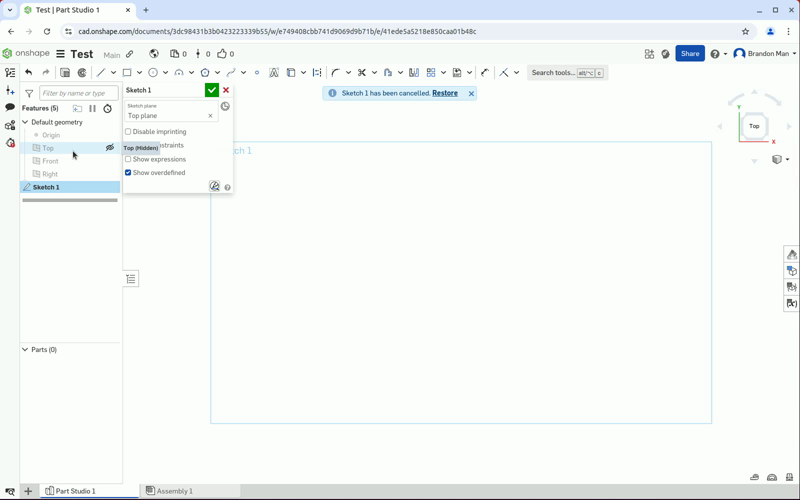
mouse_move(73, 352)
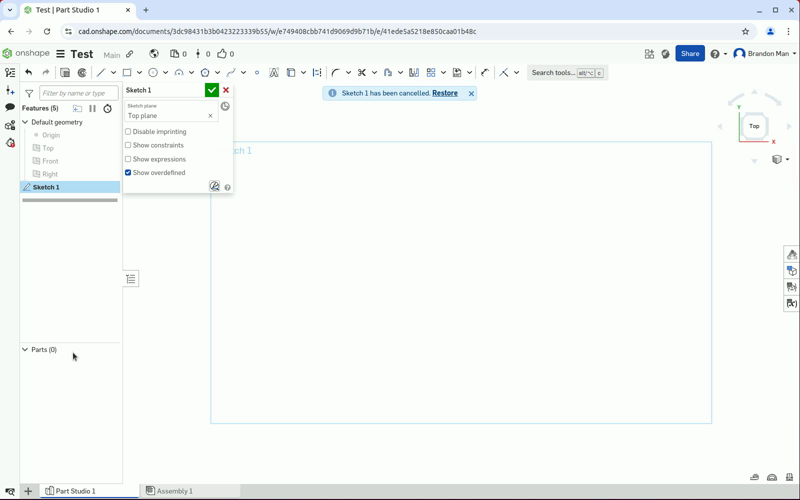
key(y)
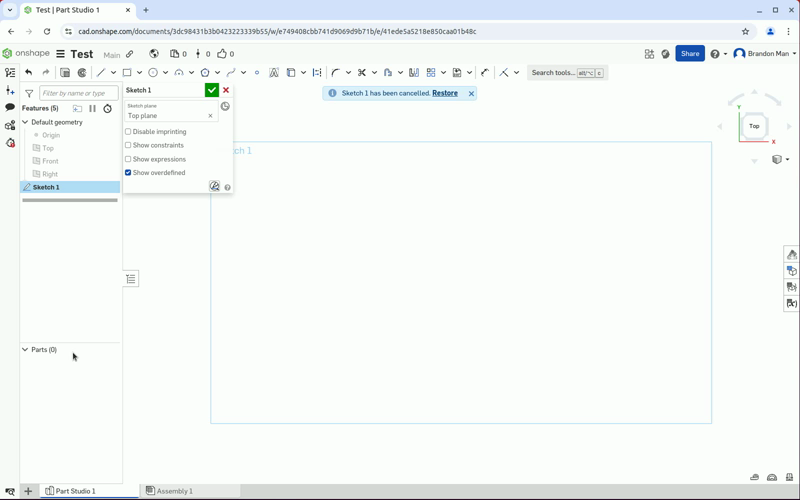
key(l)
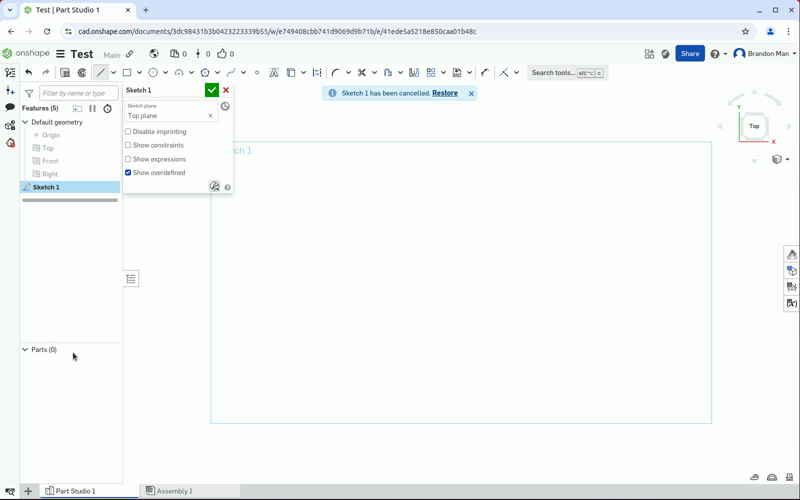
key_down(shift)
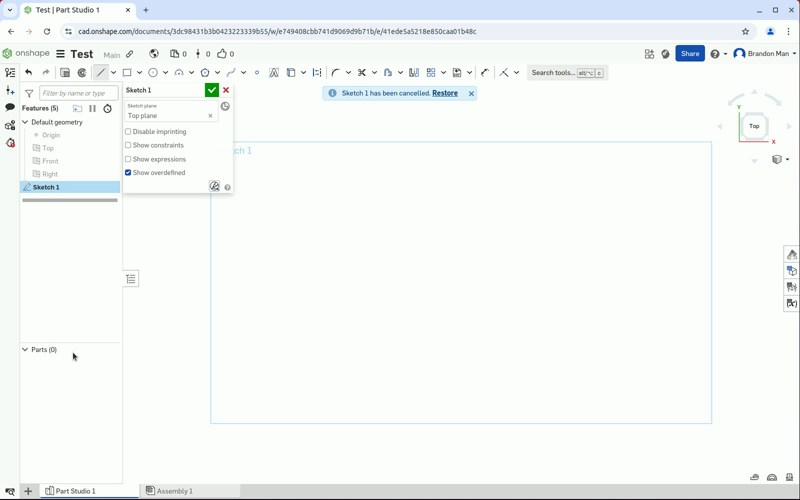
mouse_move(443, 282)
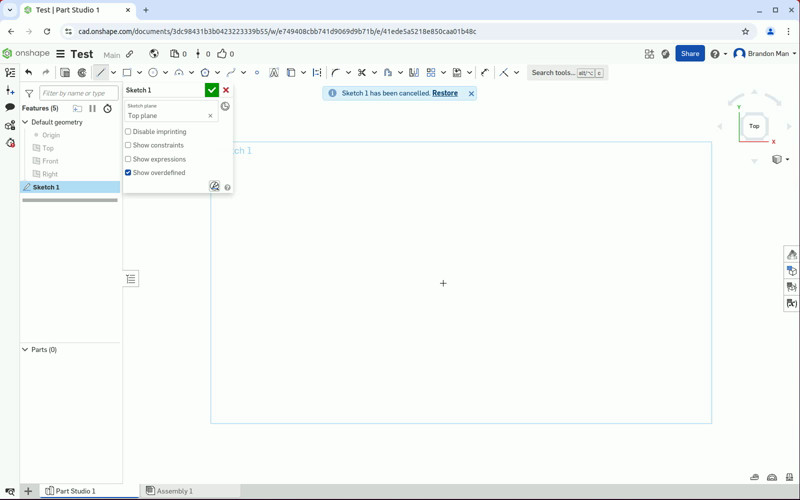
click(443, 282)
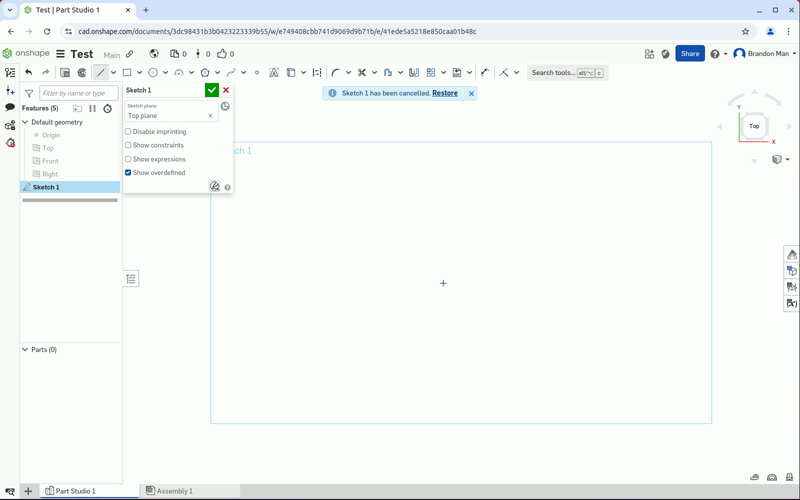
key_up(shift)
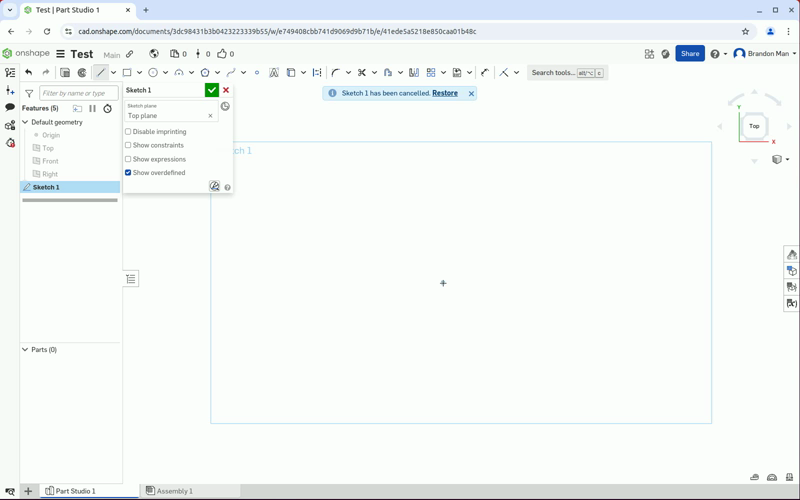
key_down(shift)
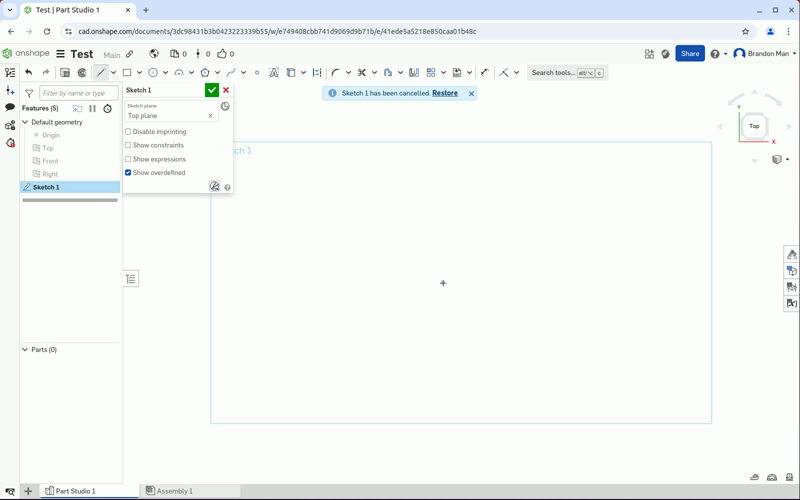
mouse_move(573, 282)
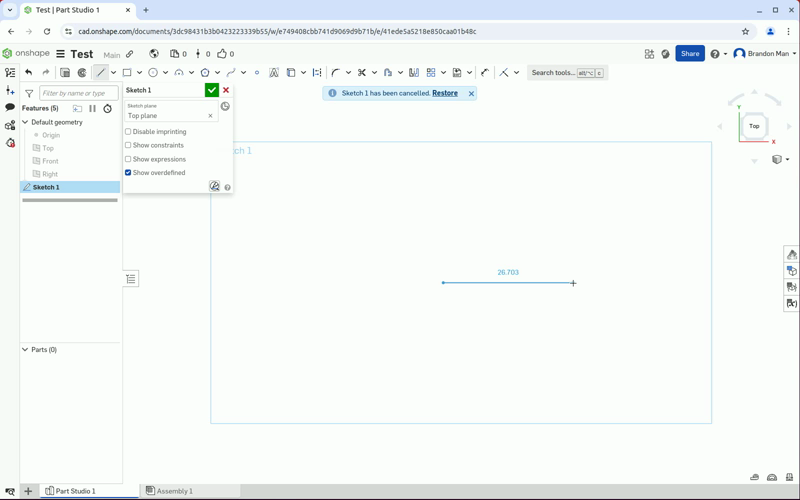
click(573, 282)
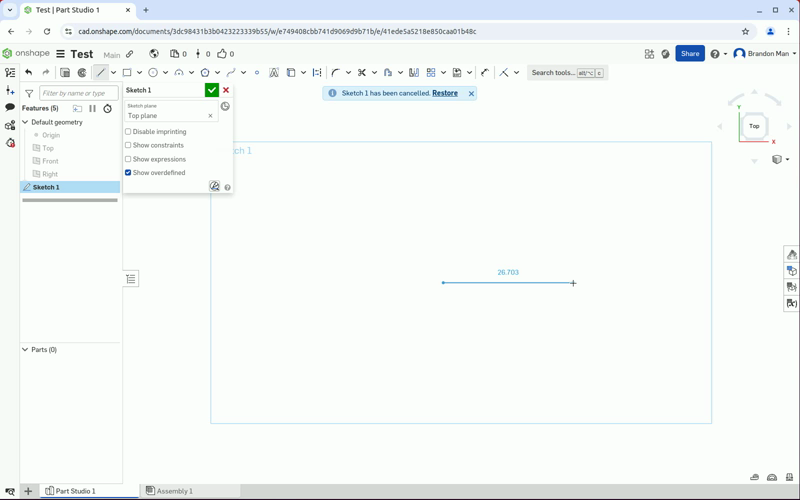
key_up(shift)
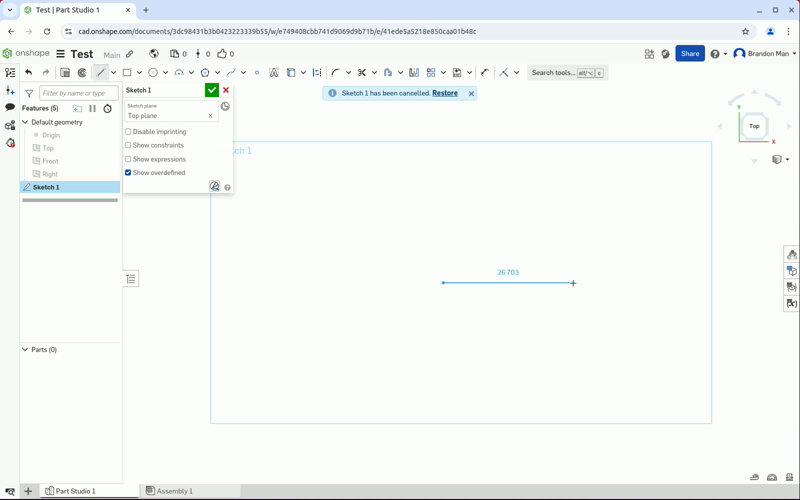
key_down(shift)
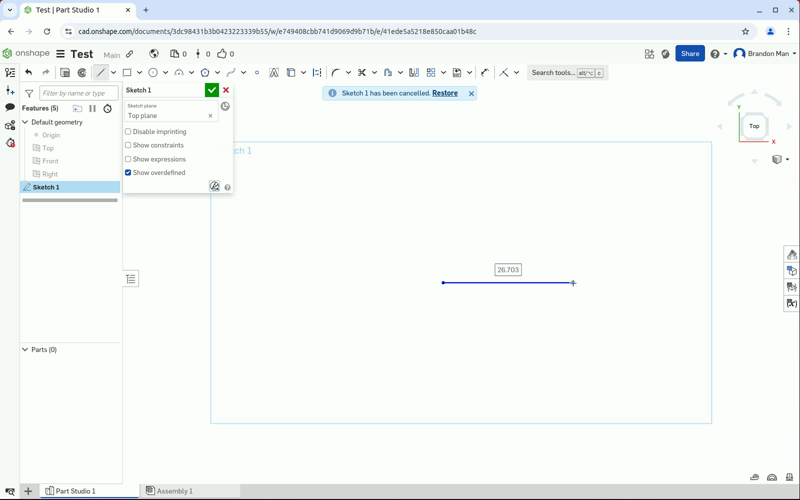
mouse_move(589, 282)
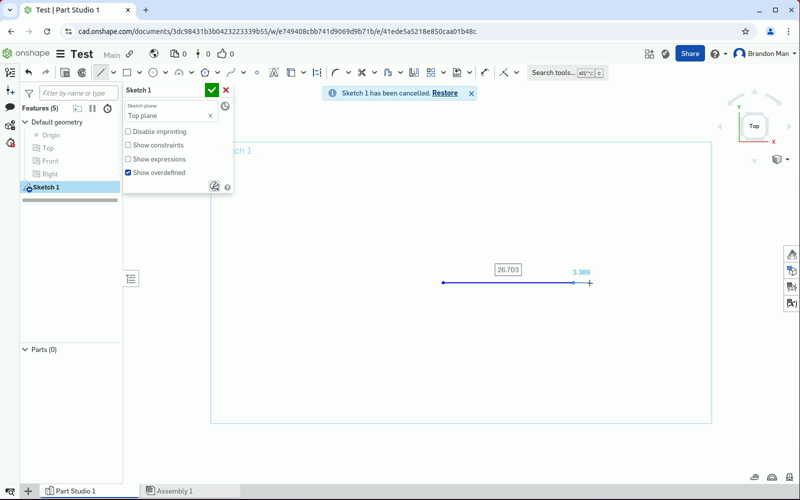
mouse_move(573, 278)
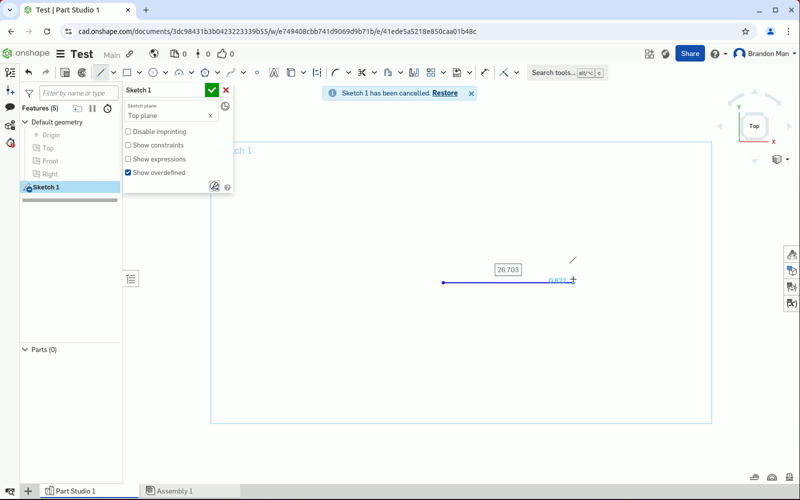
scroll(6)
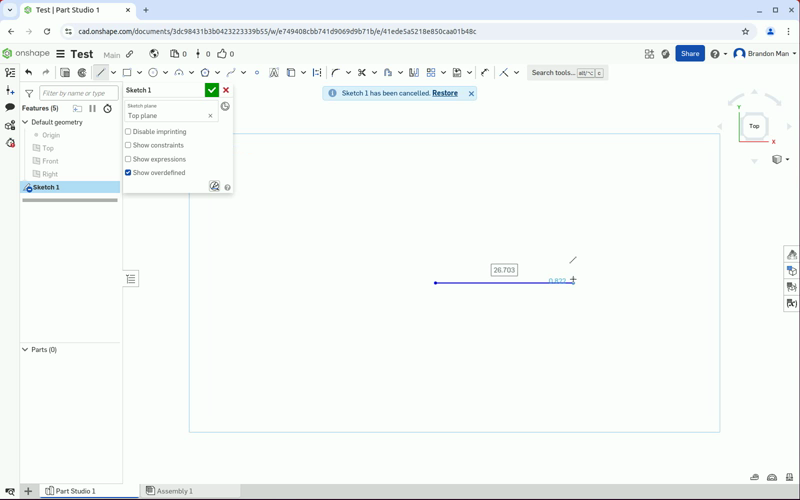
scroll(6)
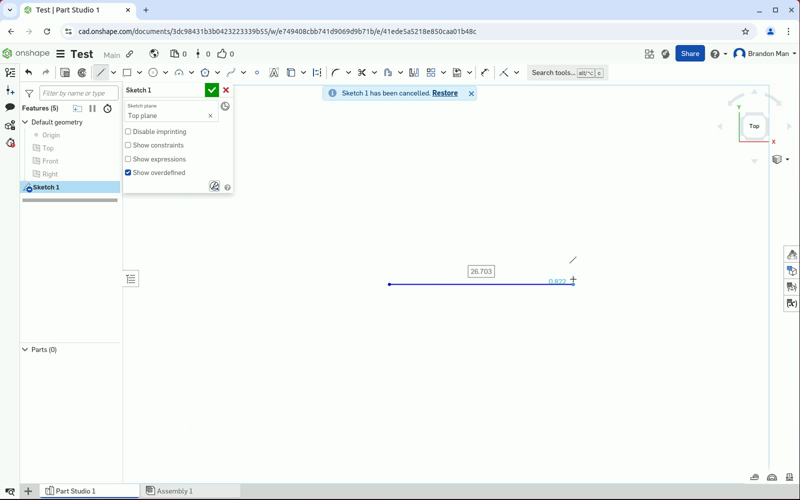
scroll(6)
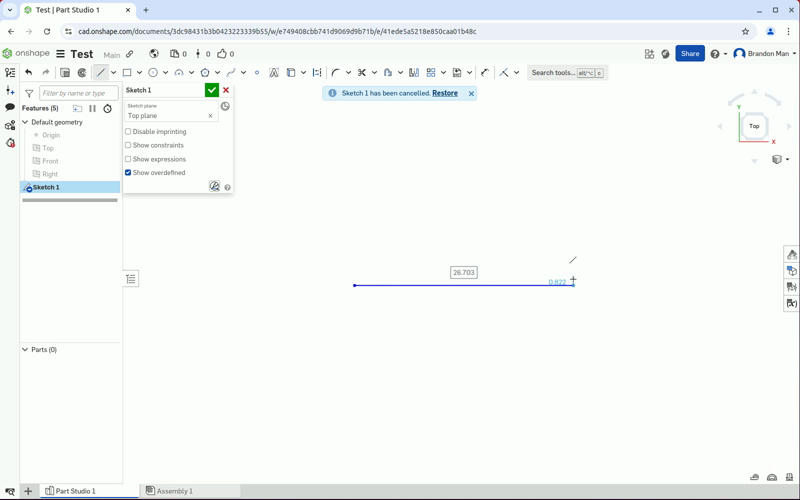
scroll(6)
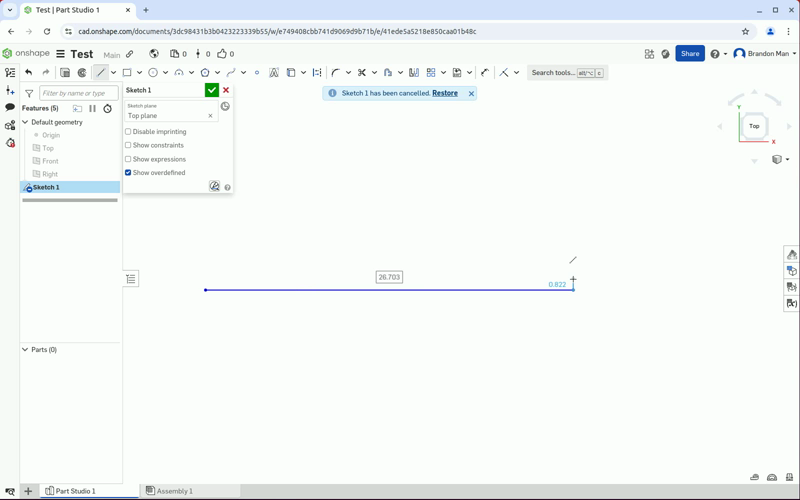
scroll(6)
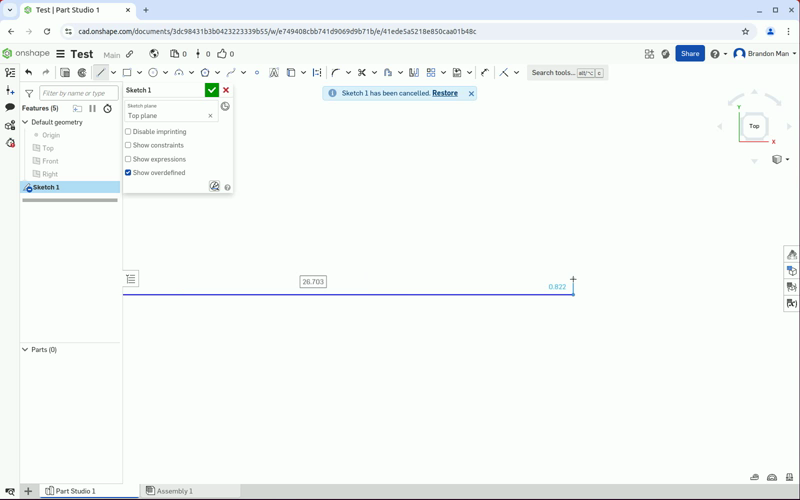
scroll(6)
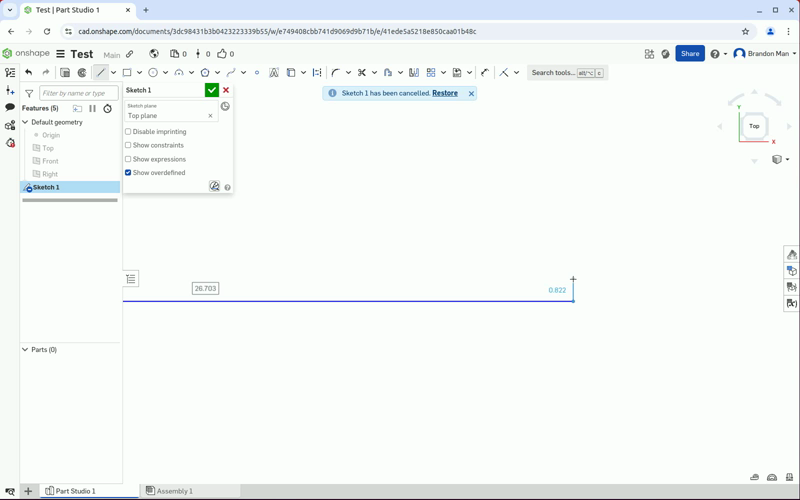
scroll(6)
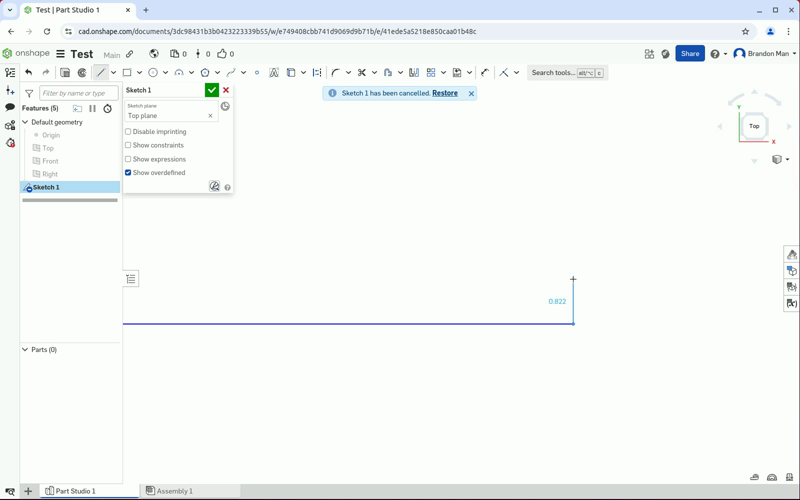
click(573, 278)
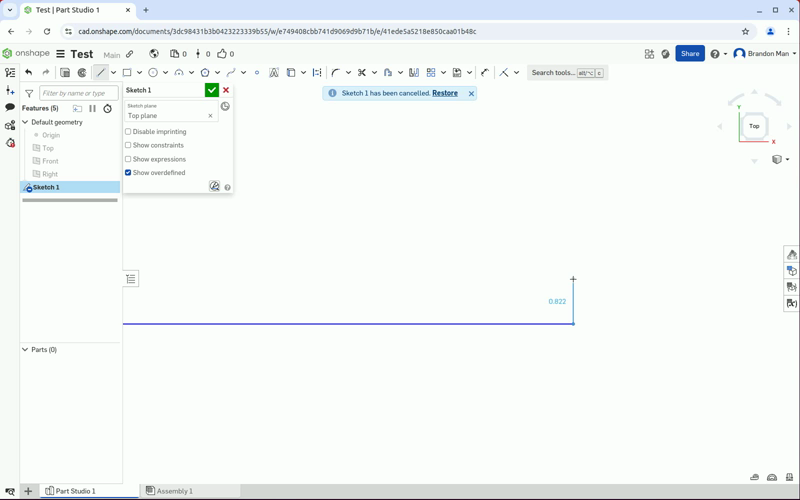
scroll(-6)
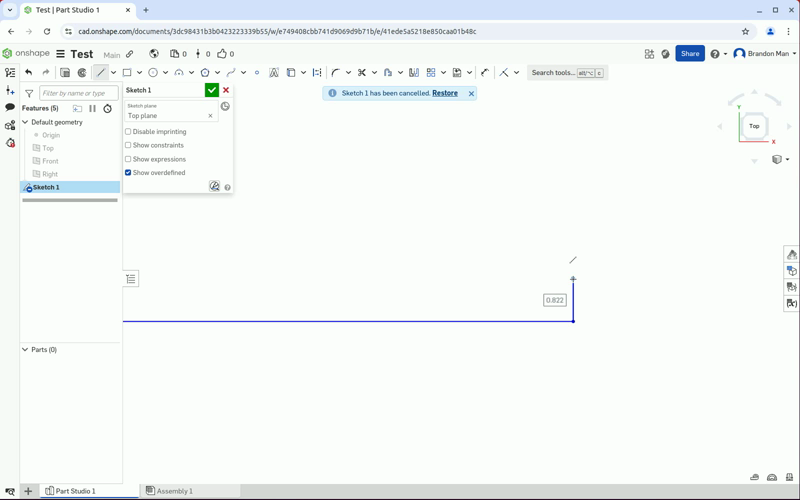
scroll(-6)
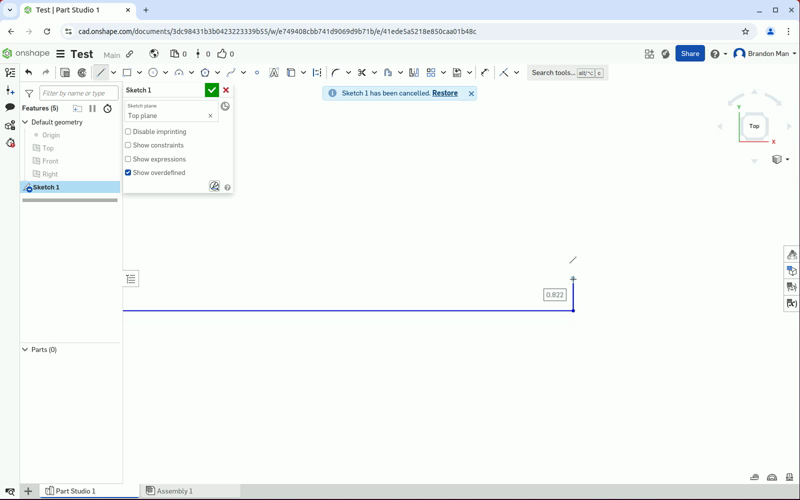
scroll(-6)
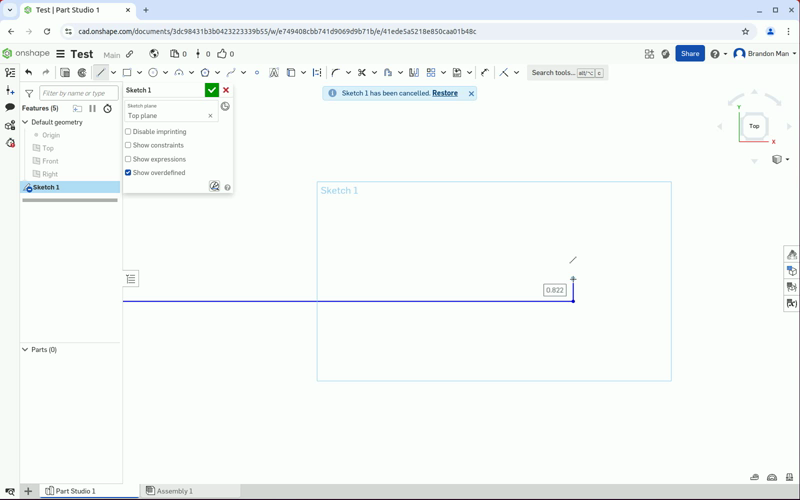
scroll(-6)
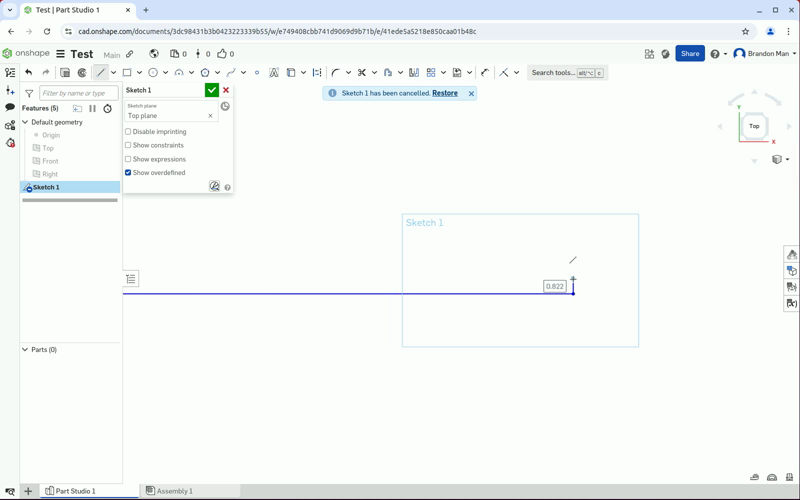
scroll(-6)
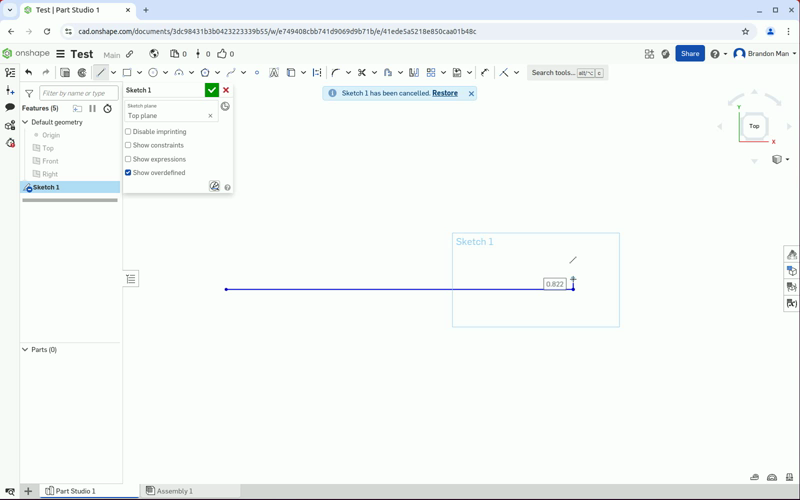
scroll(-6)
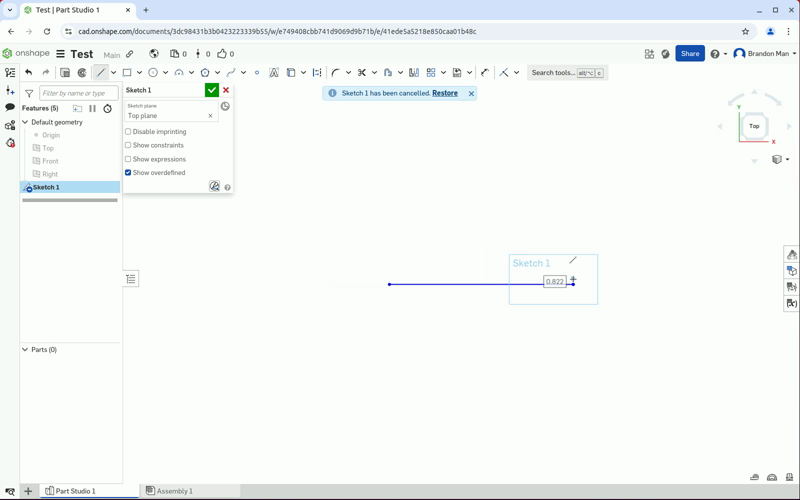
scroll(-6)
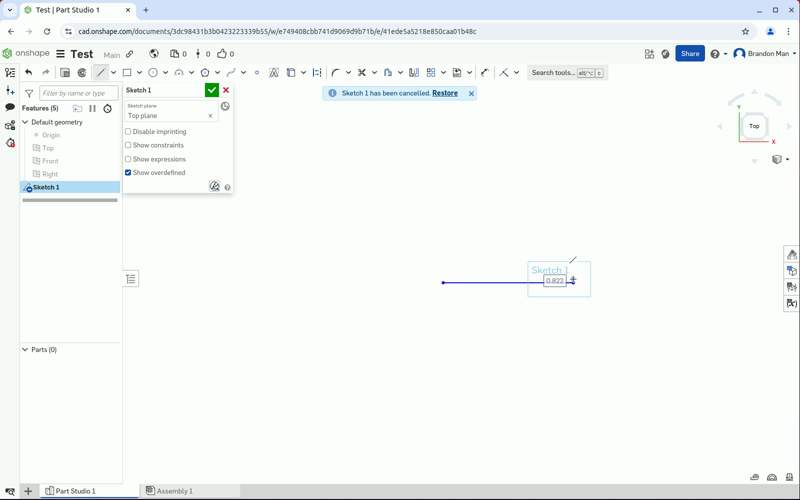
key_up(shift)
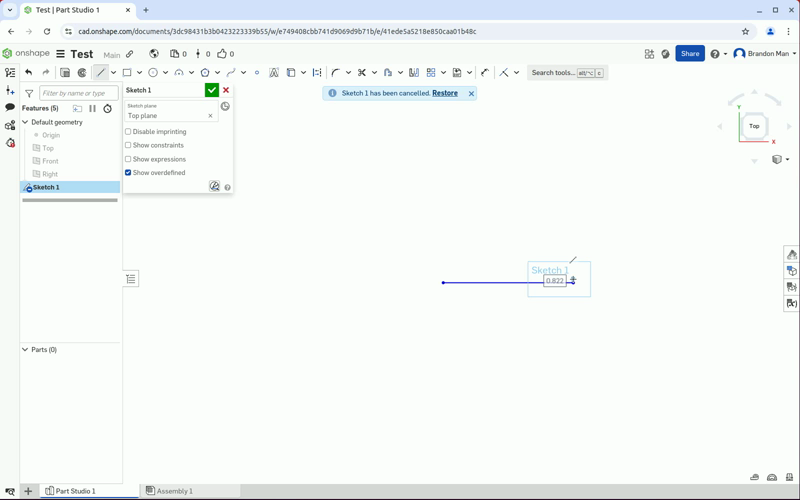
key_down(shift)
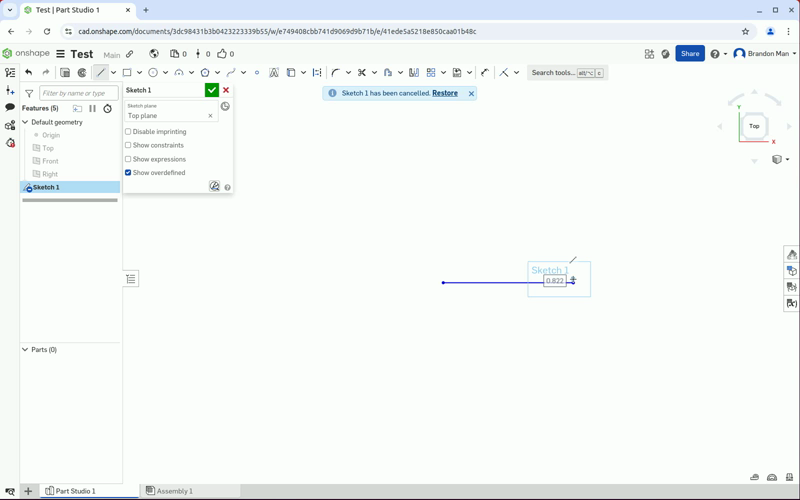
mouse_move(443, 278)
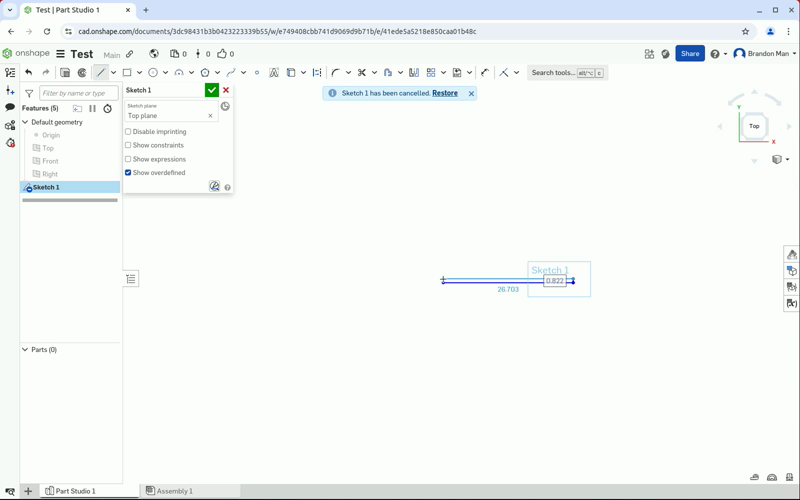
scroll(6)
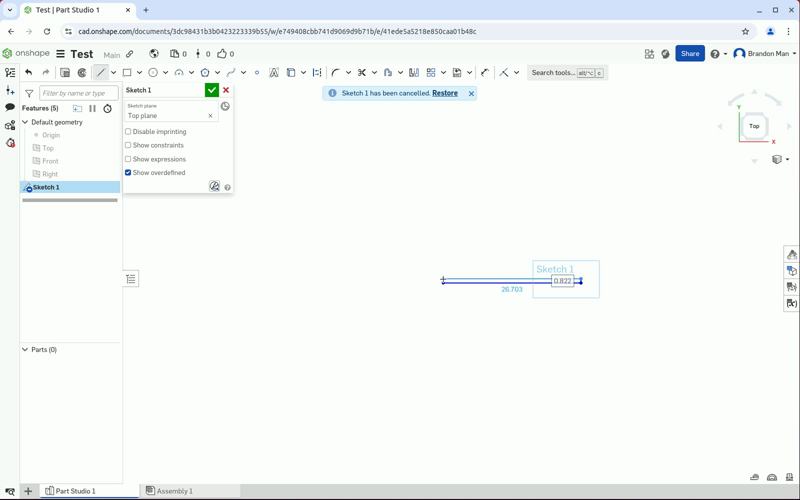
scroll(6)
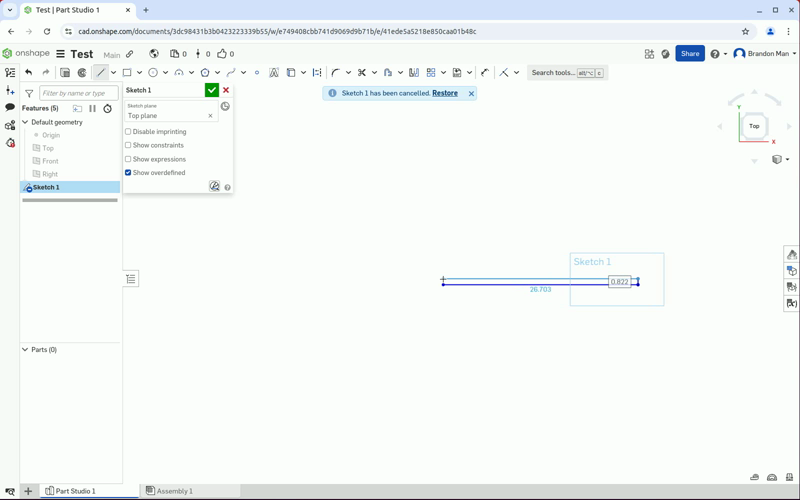
scroll(6)
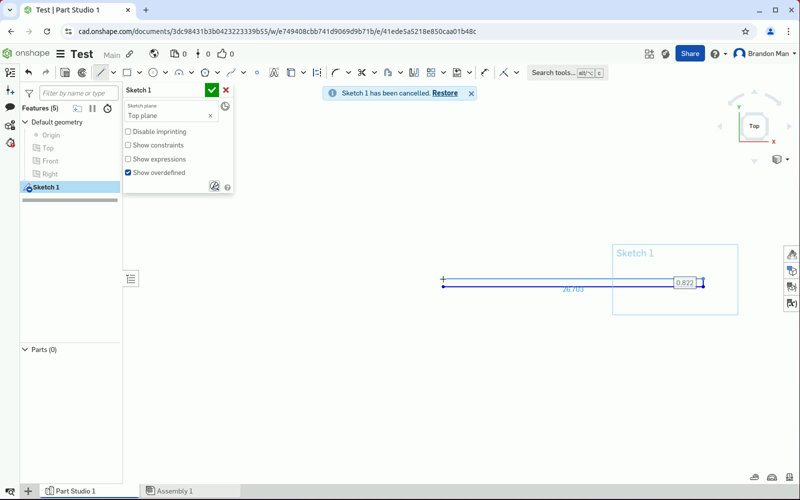
scroll(6)
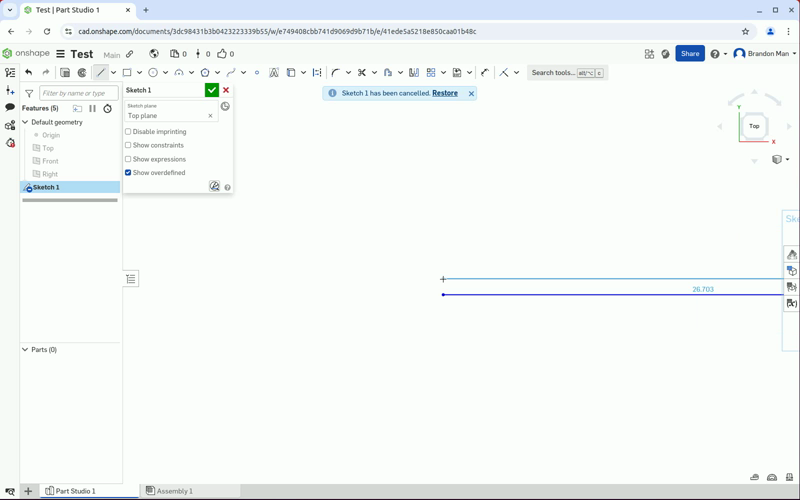
scroll(6)
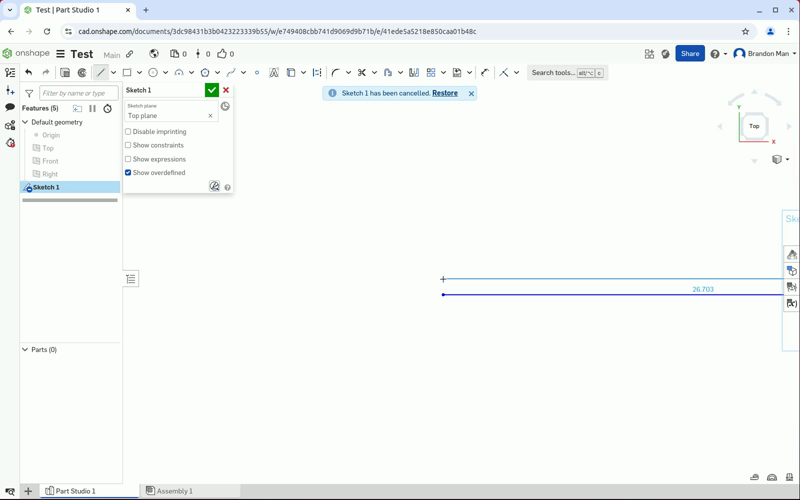
scroll(6)
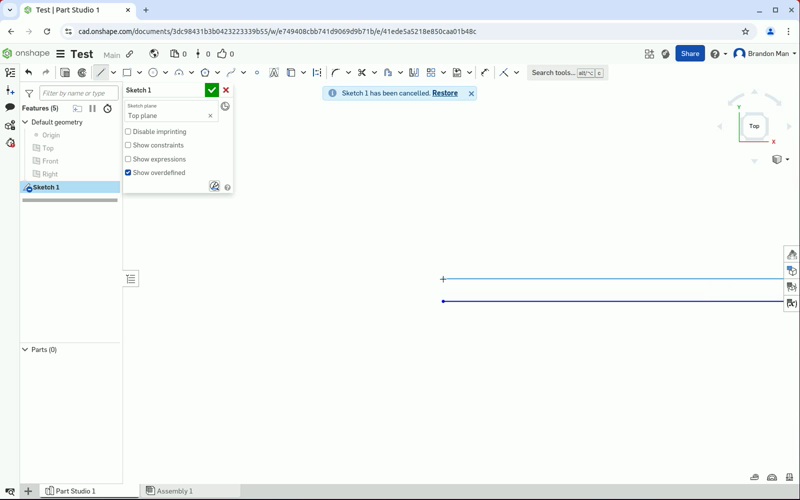
scroll(6)
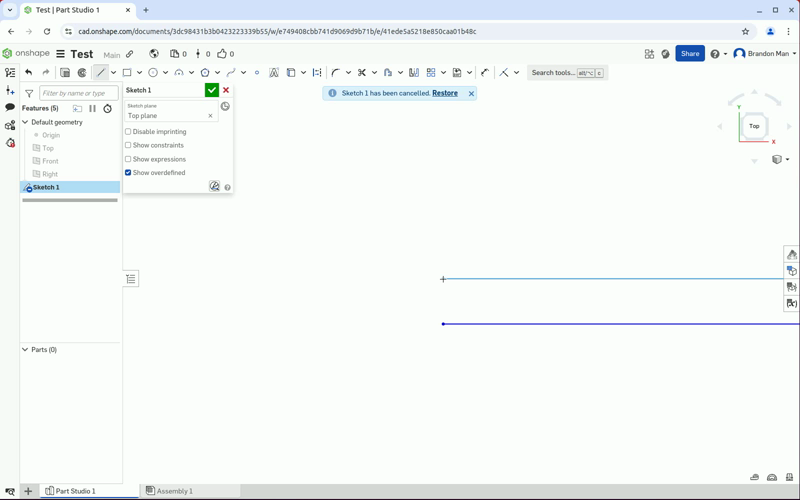
click(443, 278)
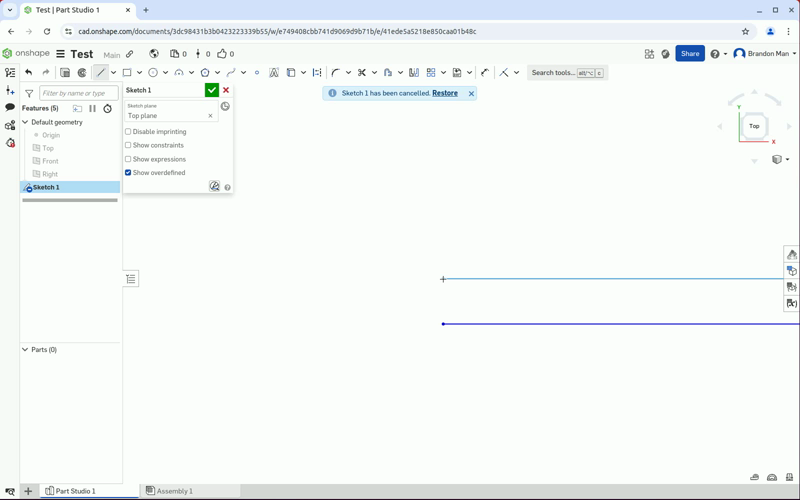
scroll(-6)
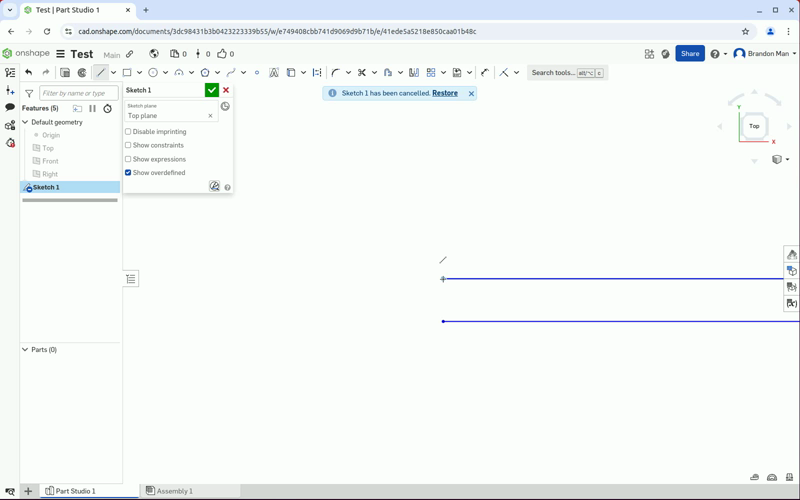
scroll(-6)
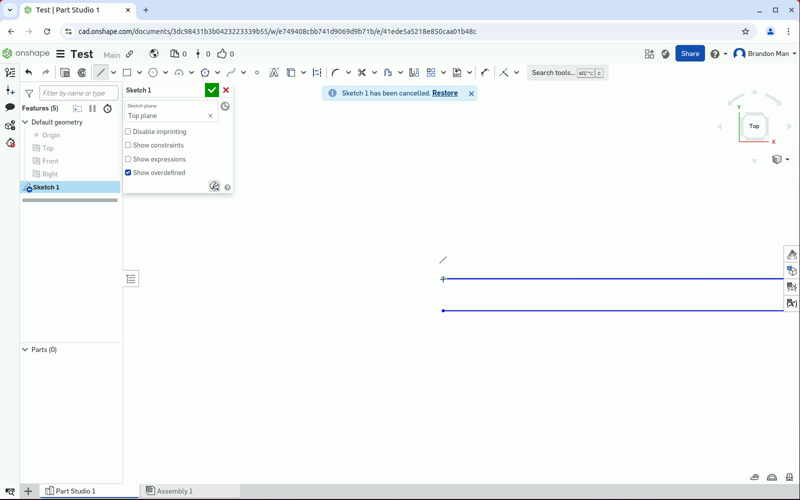
scroll(-6)
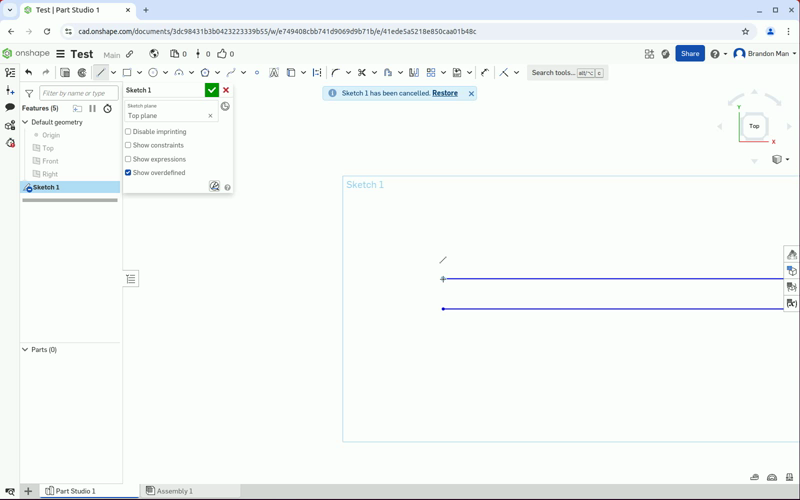
scroll(-6)
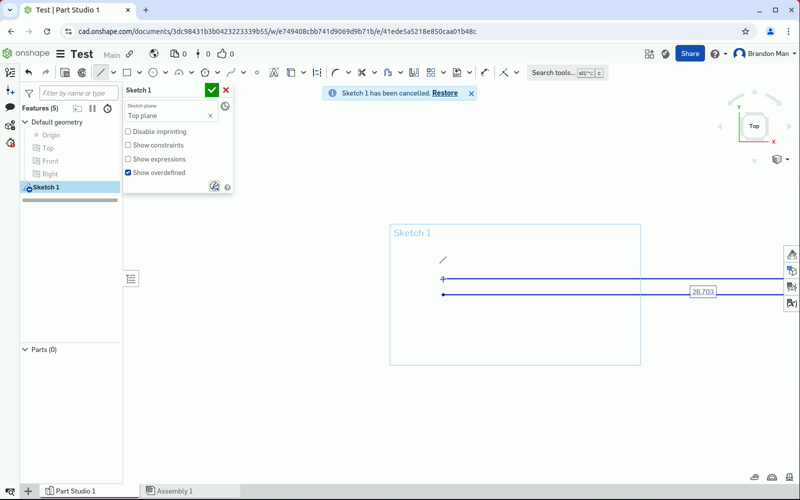
scroll(-6)
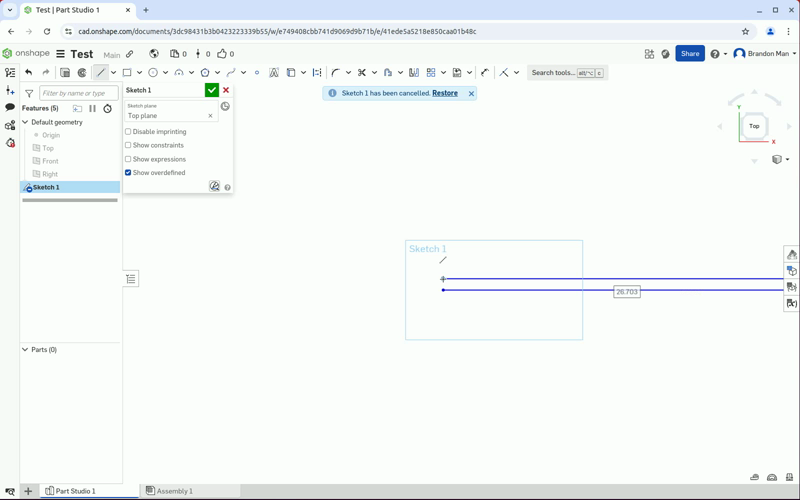
scroll(-6)
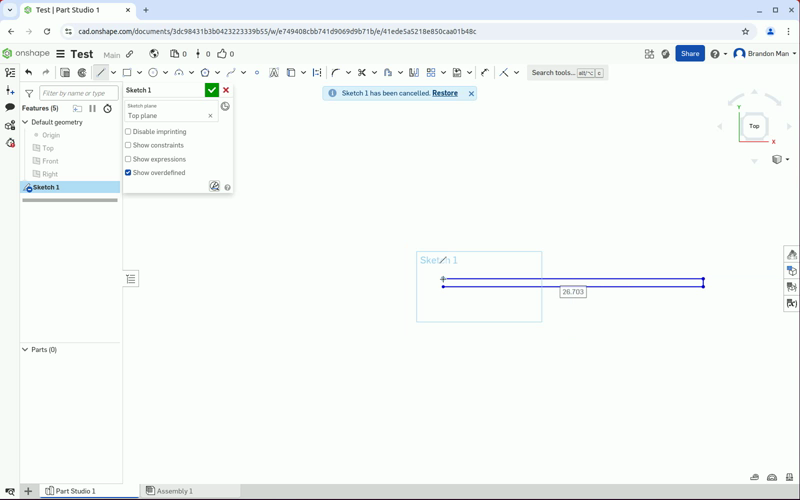
scroll(-6)
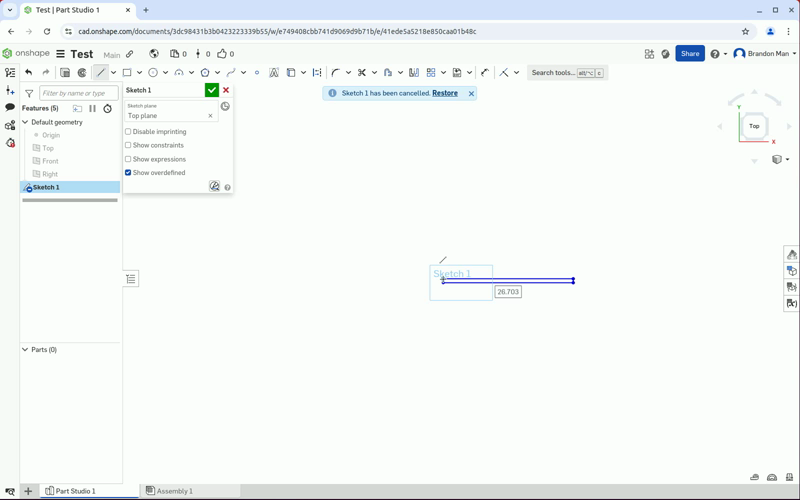
key_up(shift)
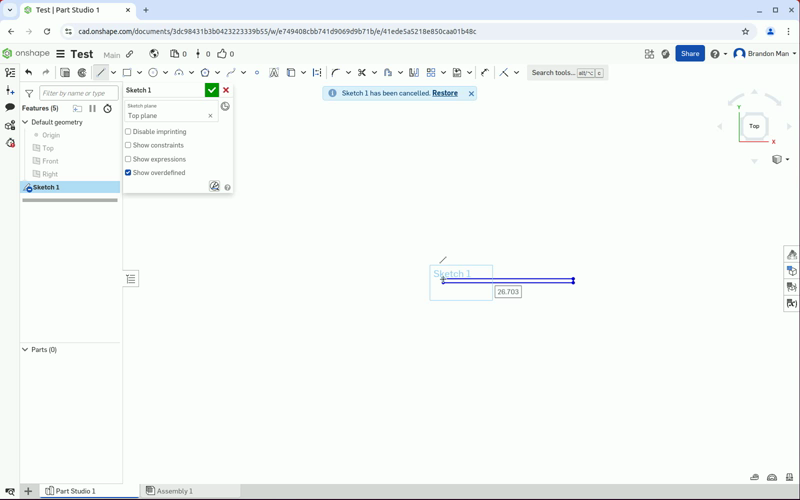
mouse_move(473, 278)
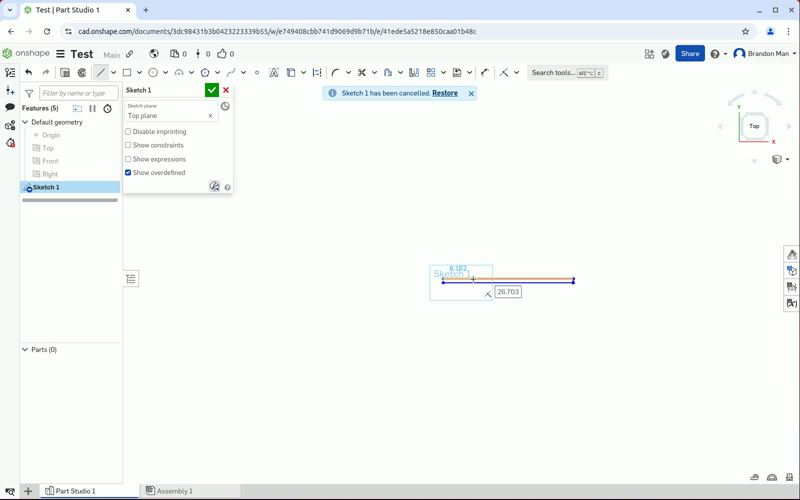
key_down(shift)
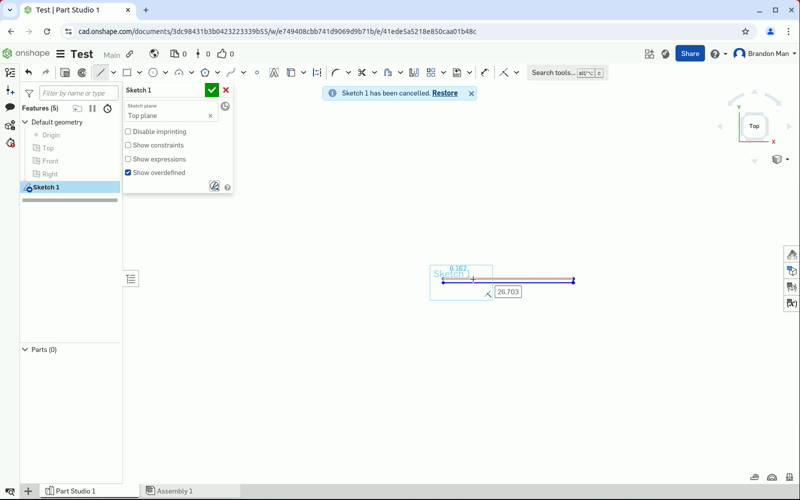
mouse_move(443, 282)
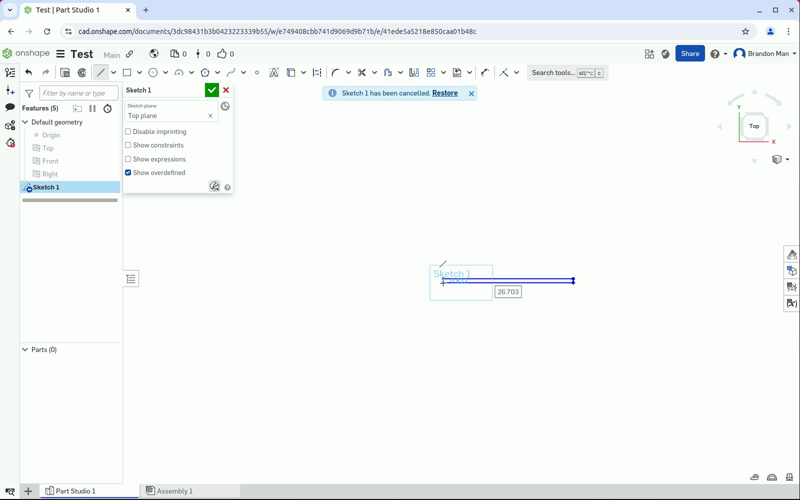
scroll(6)
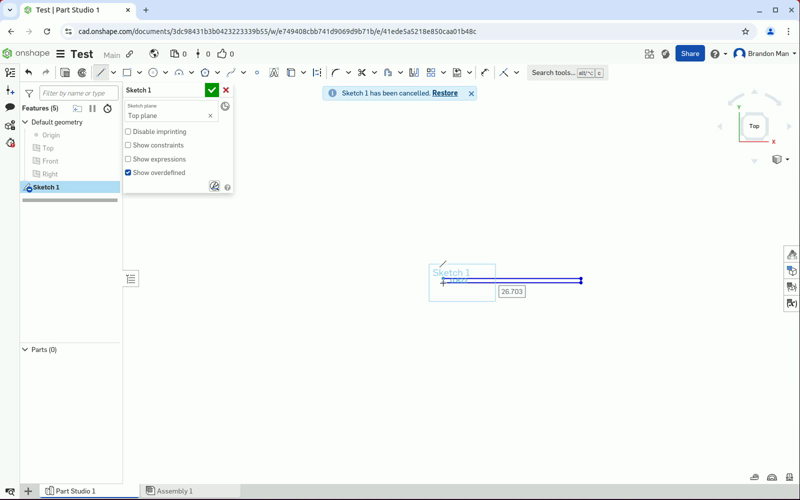
scroll(6)
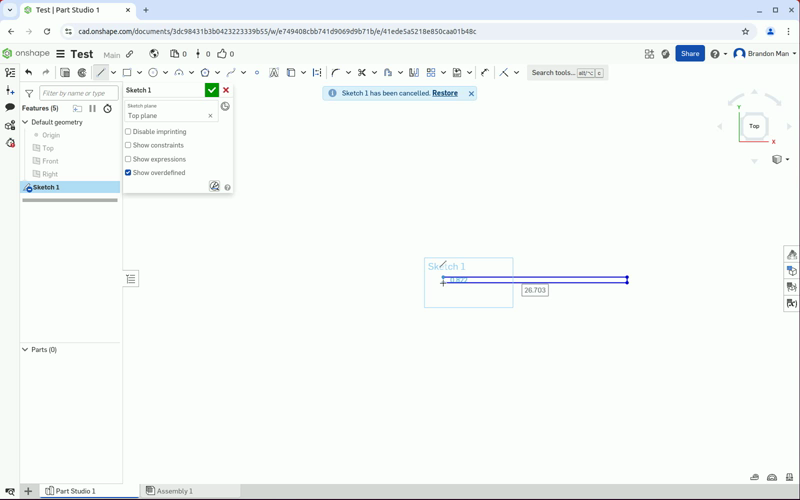
scroll(6)
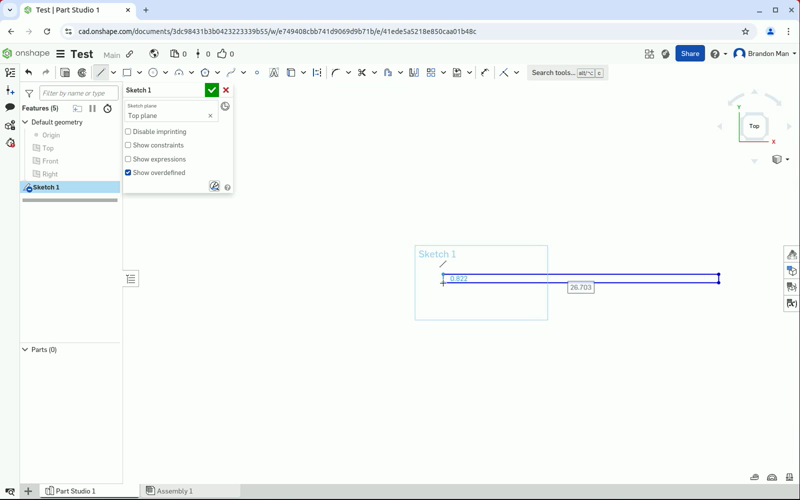
scroll(6)
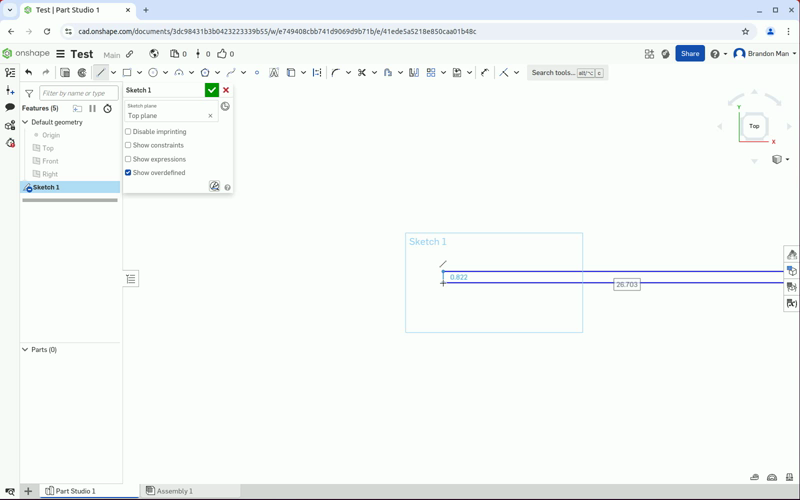
scroll(6)
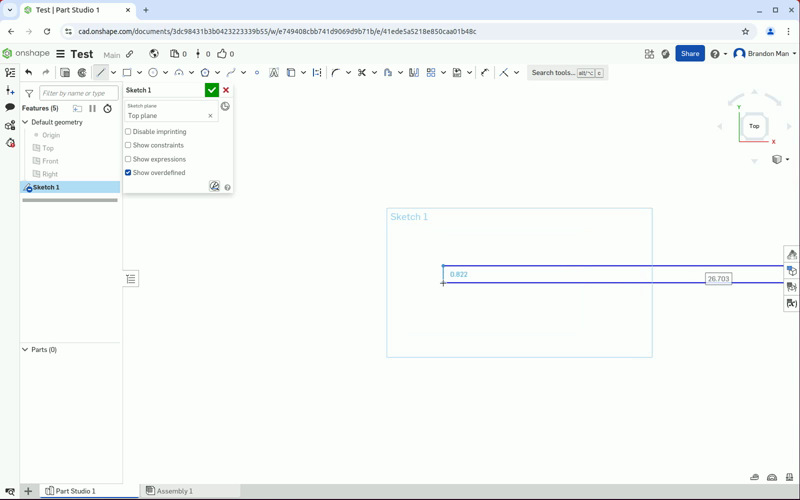
scroll(6)
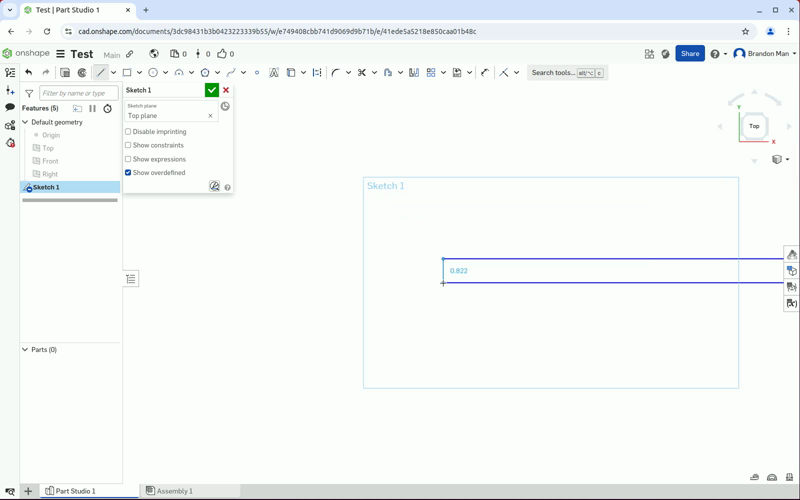
scroll(6)
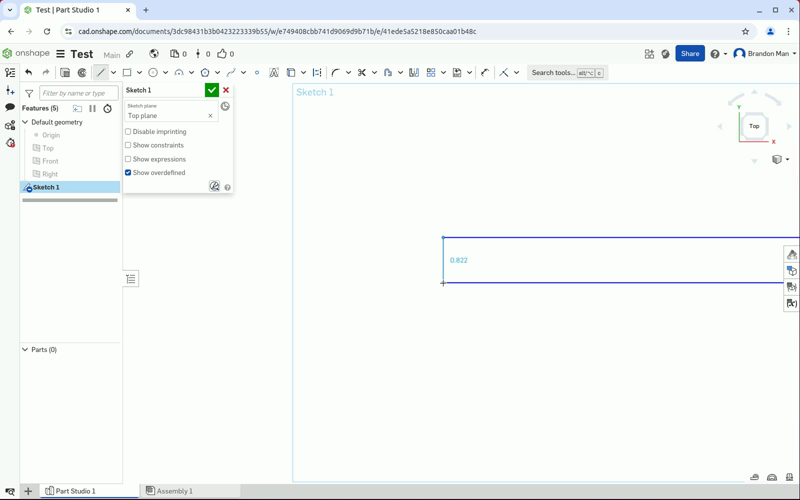
key_up(shift)
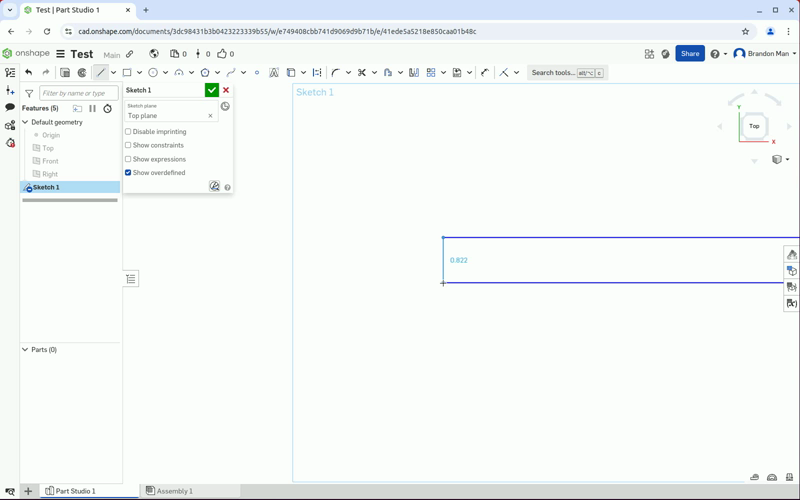
click(443, 282)
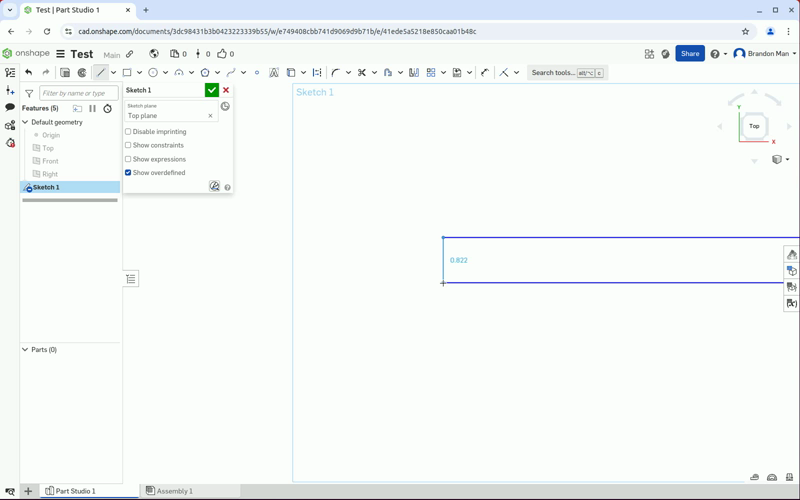
scroll(-6)
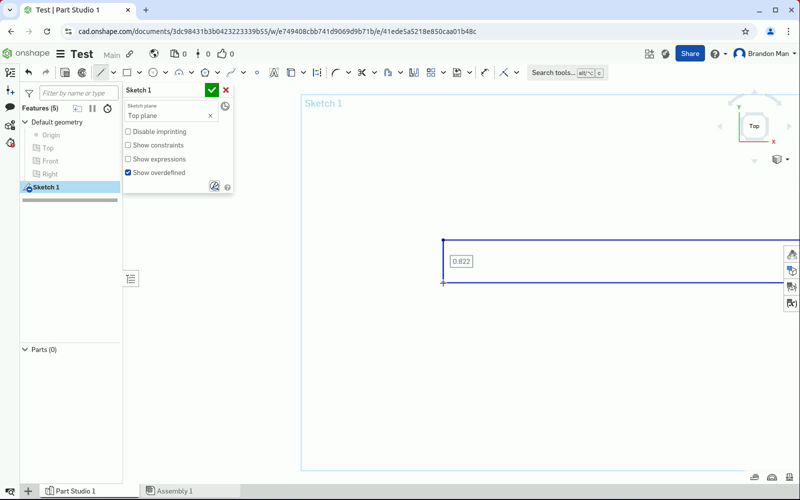
scroll(-6)
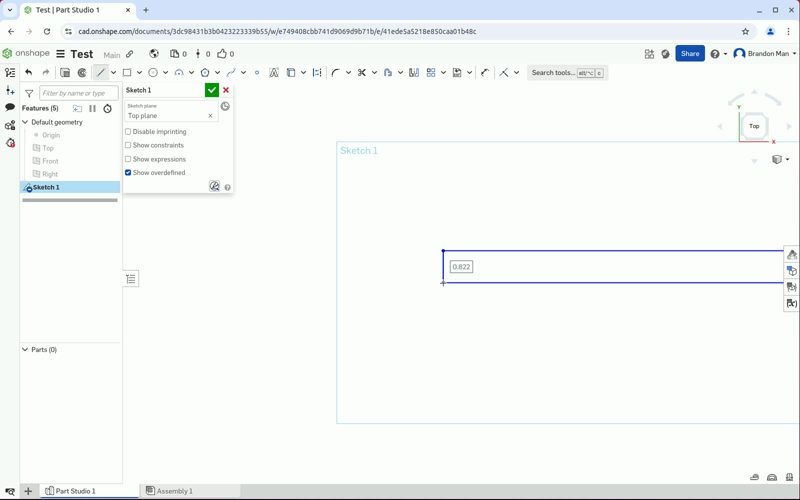
scroll(-6)
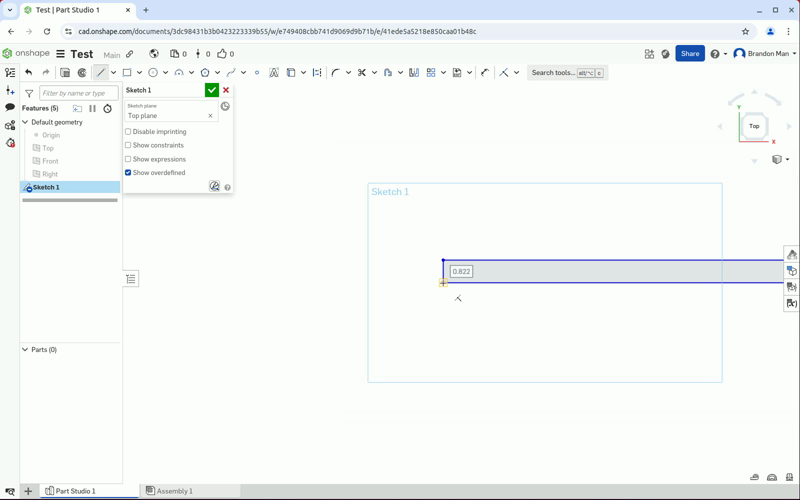
scroll(-6)
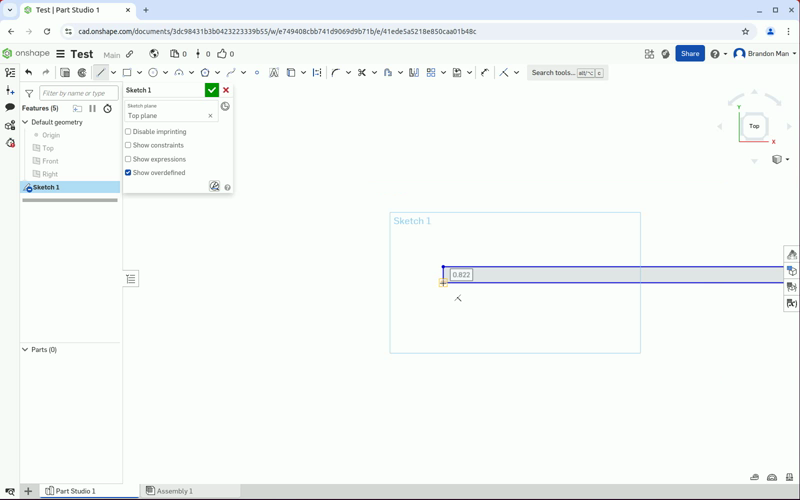
scroll(-6)
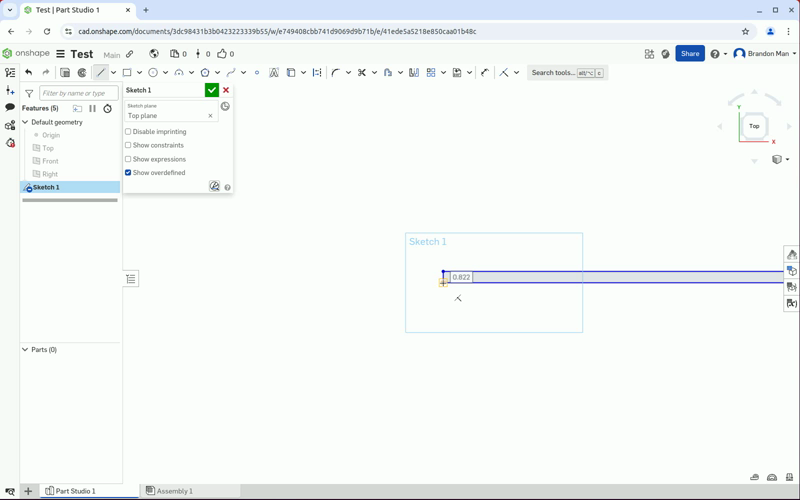
scroll(-6)
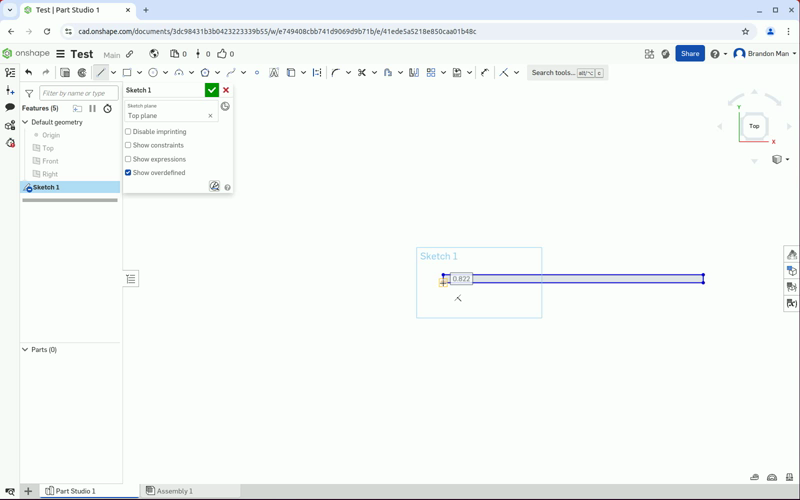
scroll(-6)
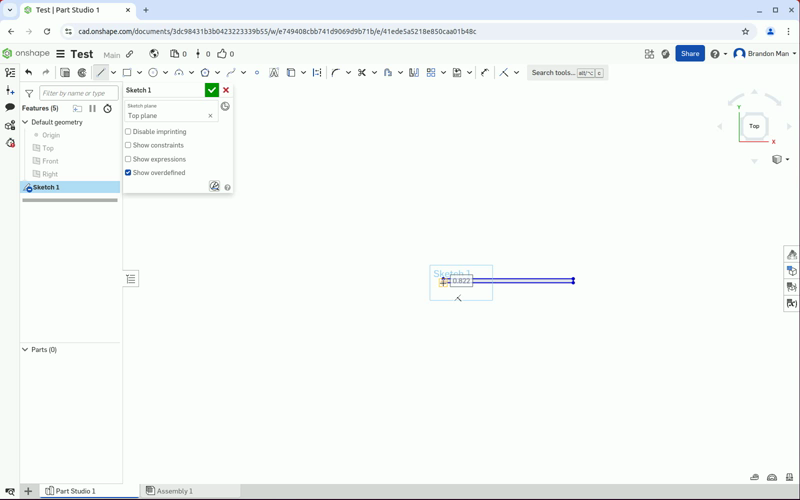
key(esc)
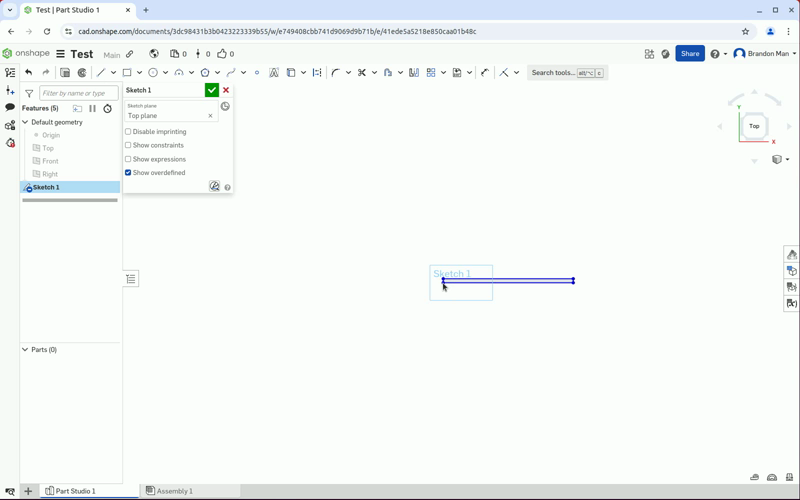
mouse_move(514, 279)
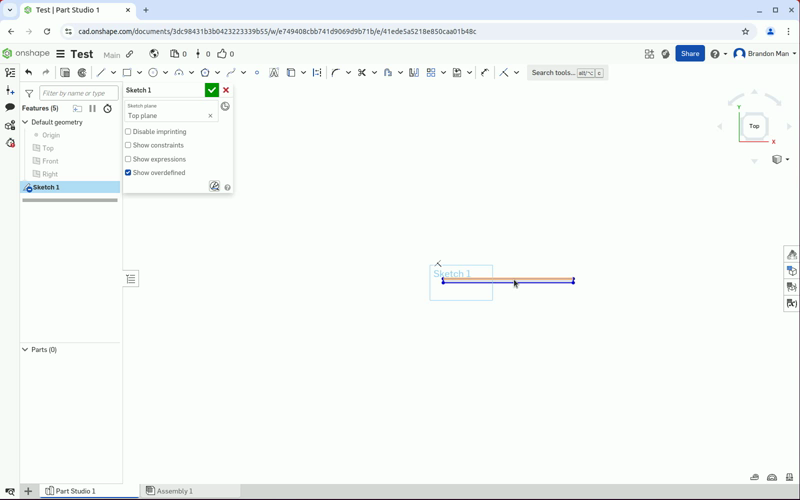
scroll(6)
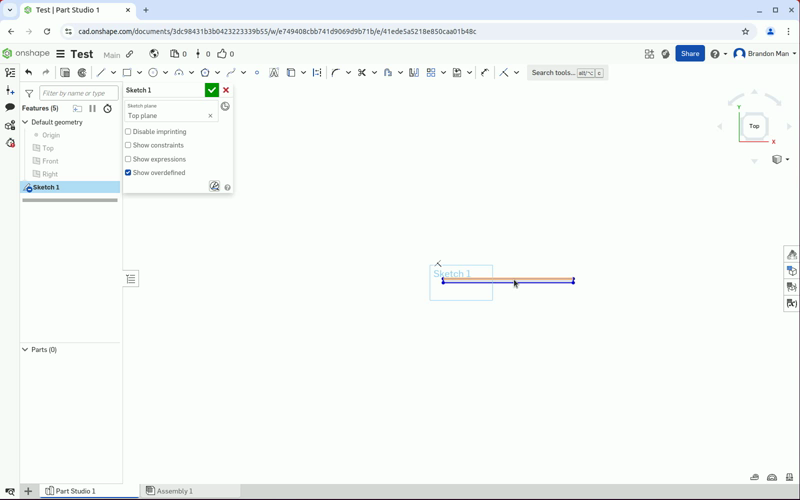
scroll(6)
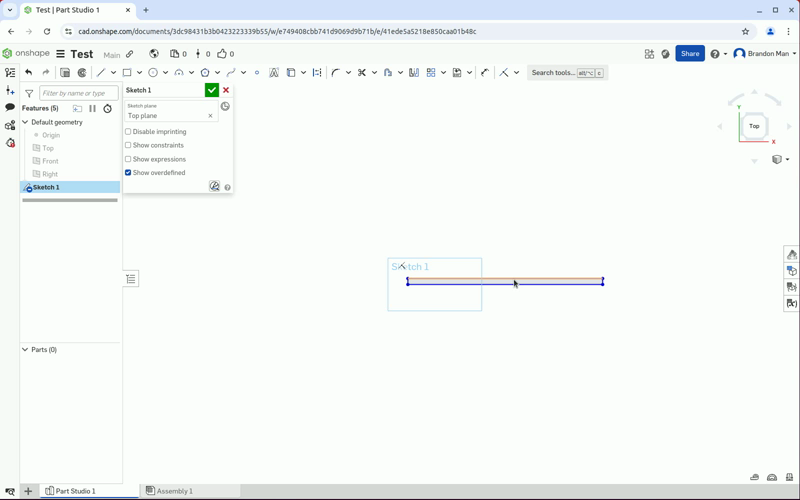
scroll(6)
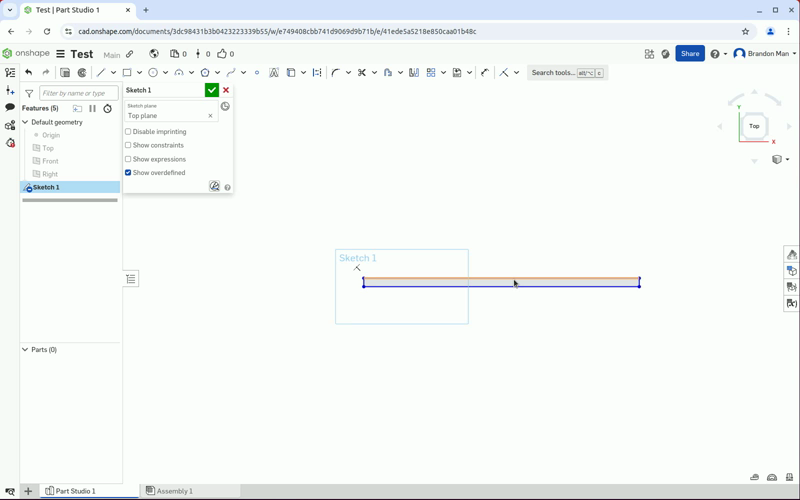
scroll(6)
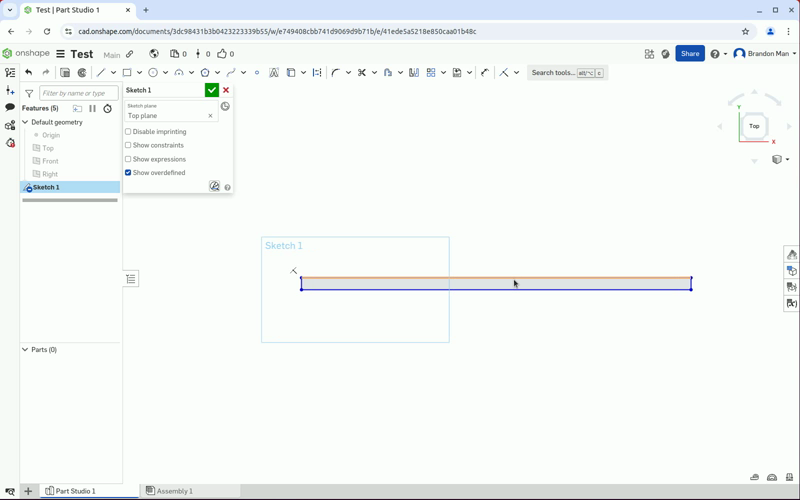
scroll(6)
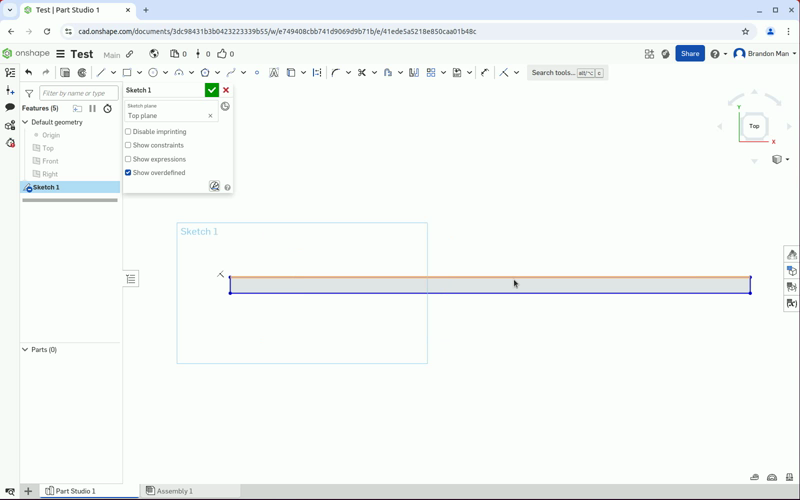
scroll(6)
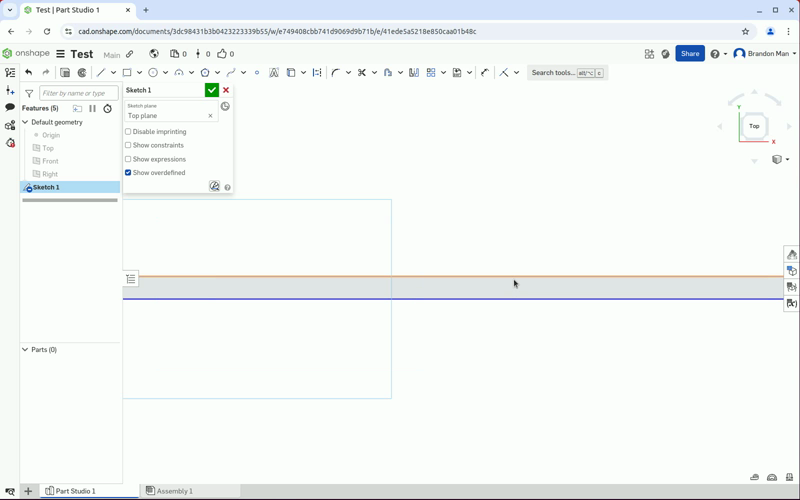
scroll(6)
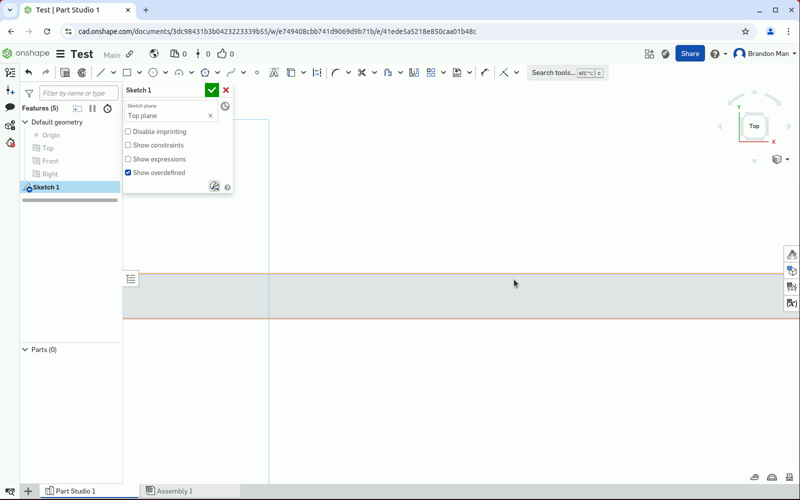
click(514, 279)
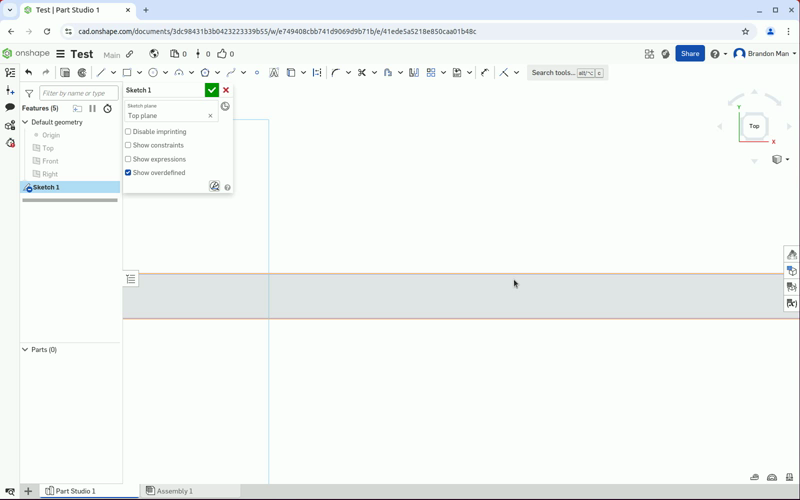
scroll(-6)
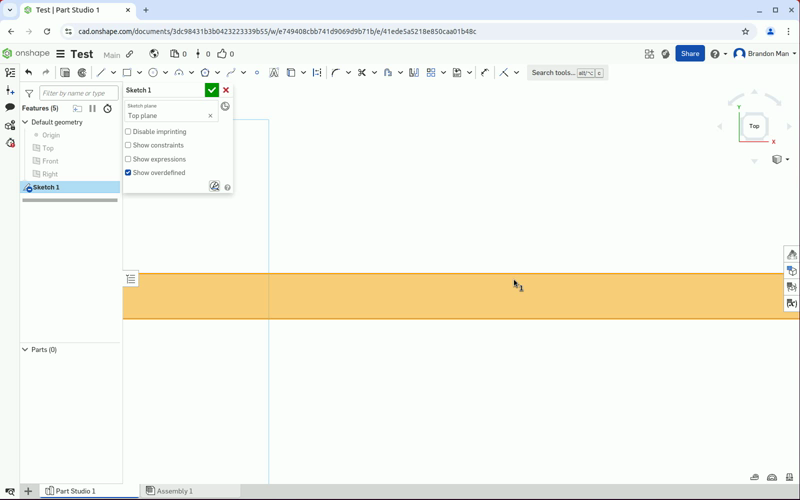
scroll(-6)
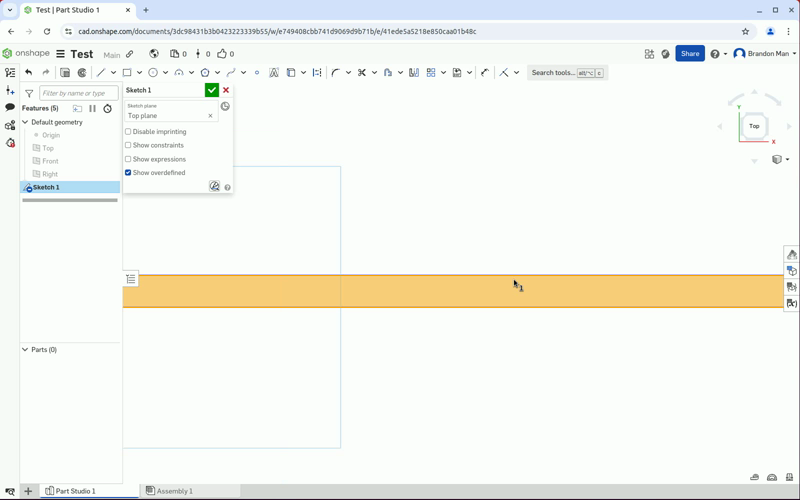
scroll(-6)
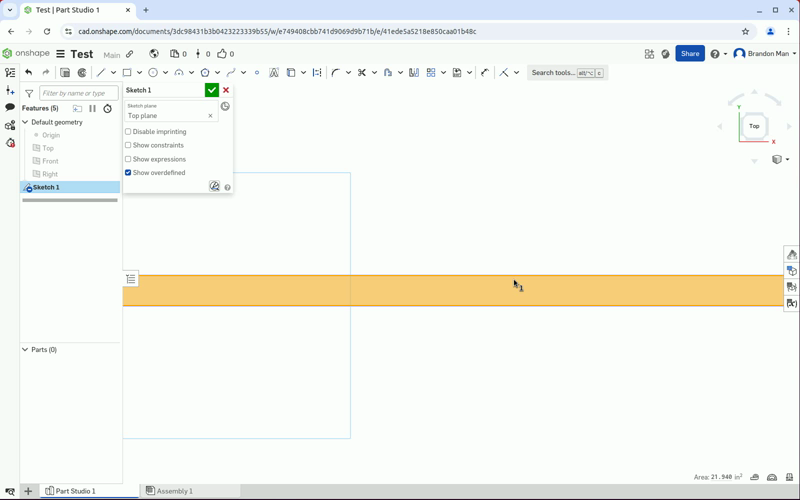
scroll(-6)
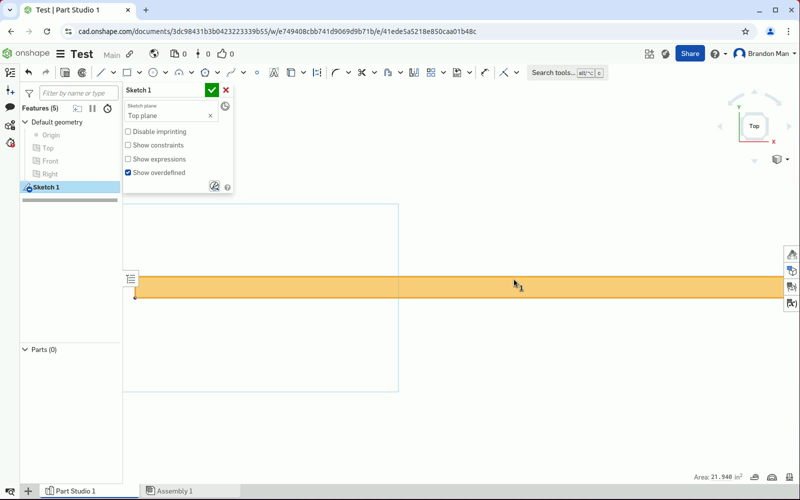
scroll(-6)
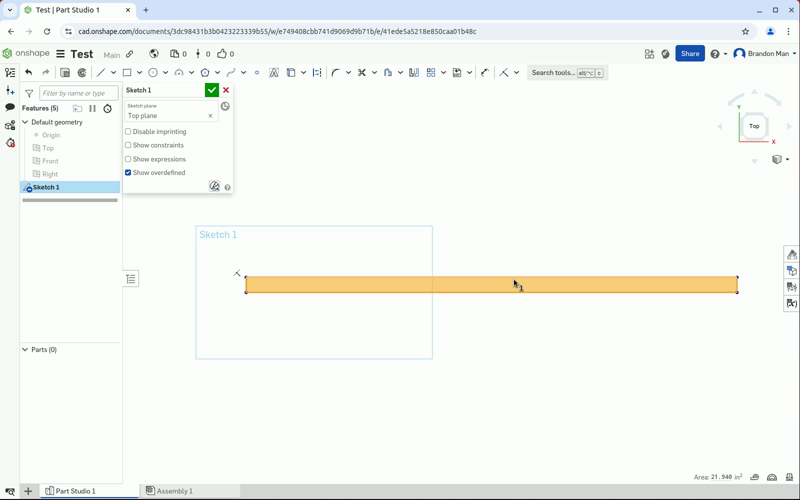
scroll(-6)
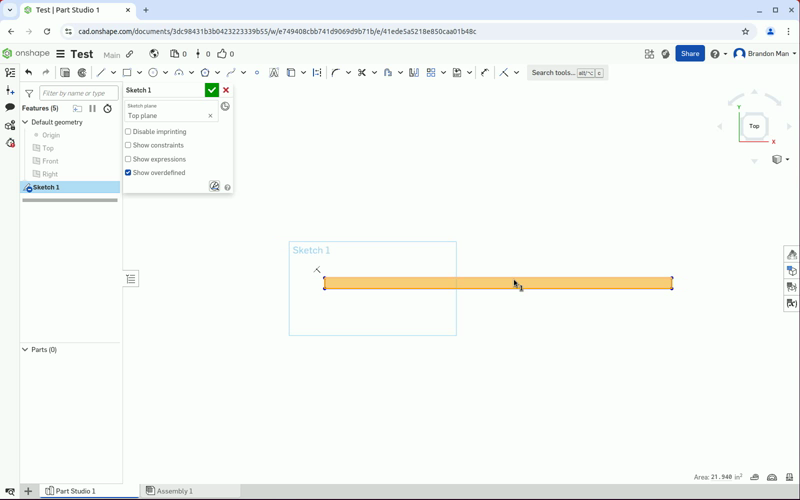
scroll(-6)
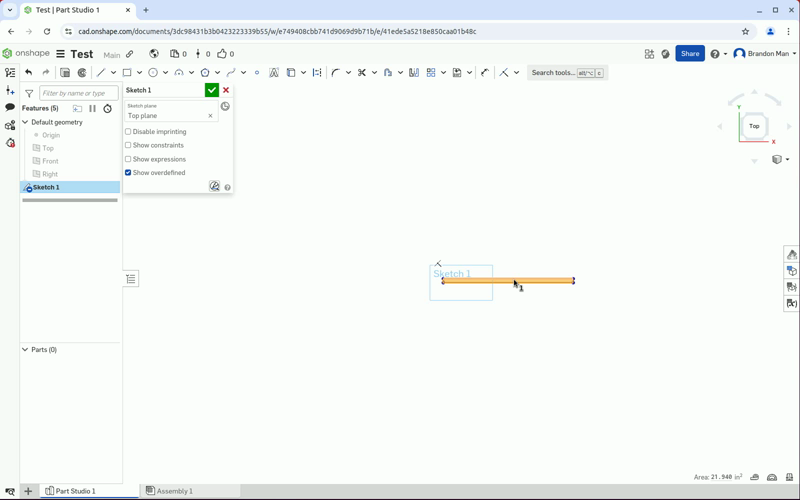
mouse_move(73, 352)
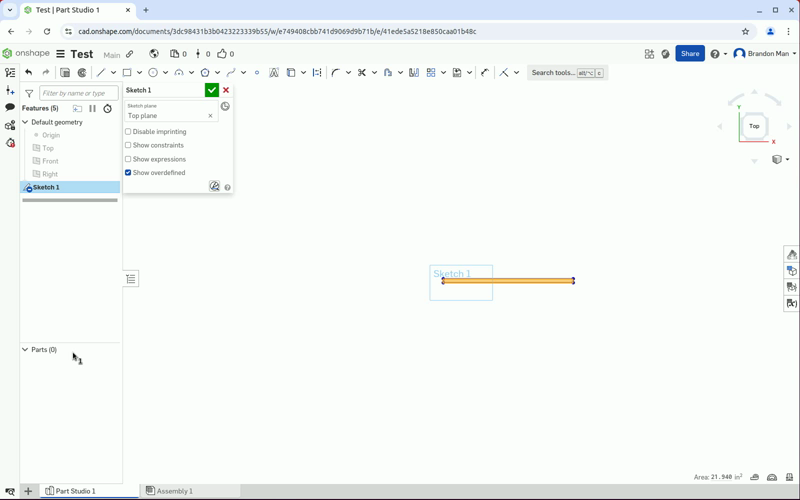
key(shift+y)
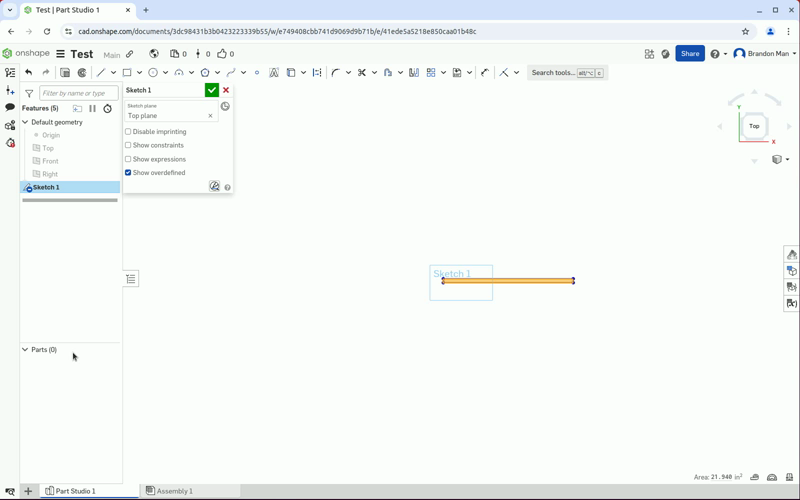
key(shift+e)
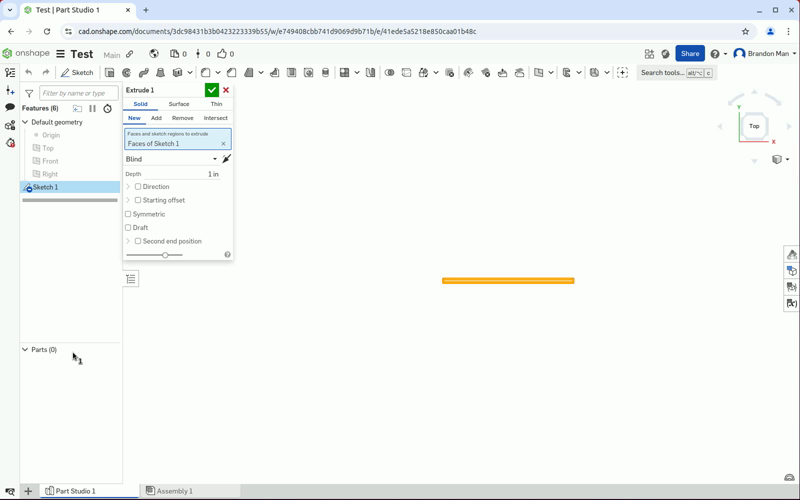
mouse_move(143, 106)
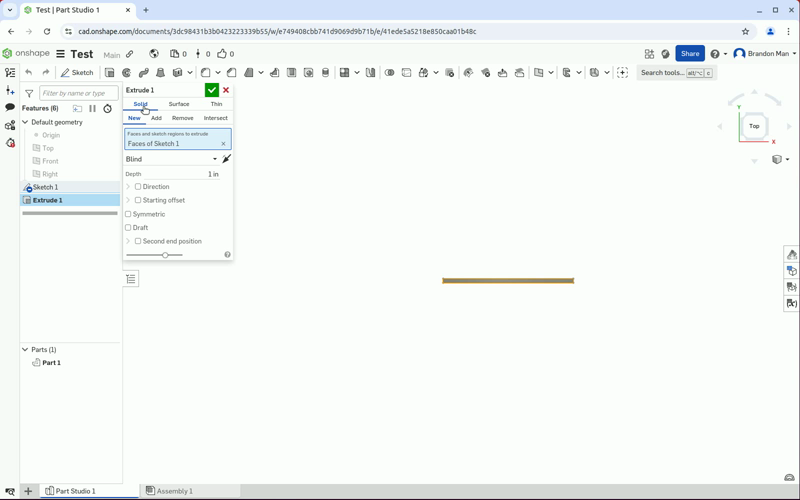
click(143, 106)
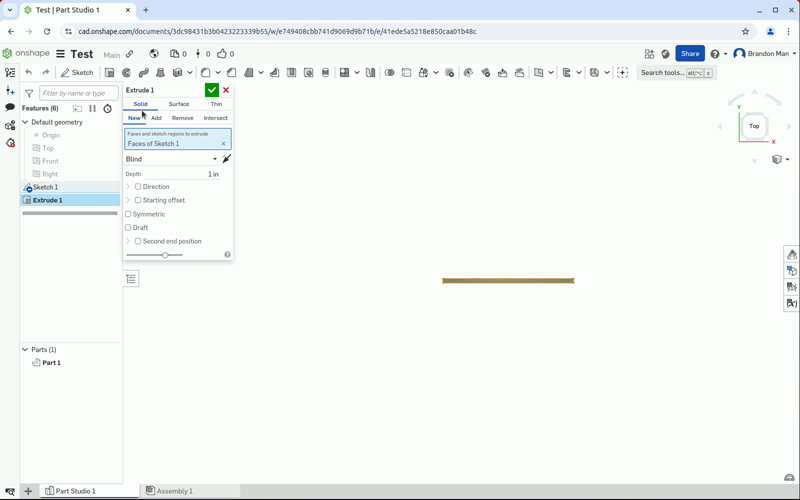
mouse_move(137, 120)
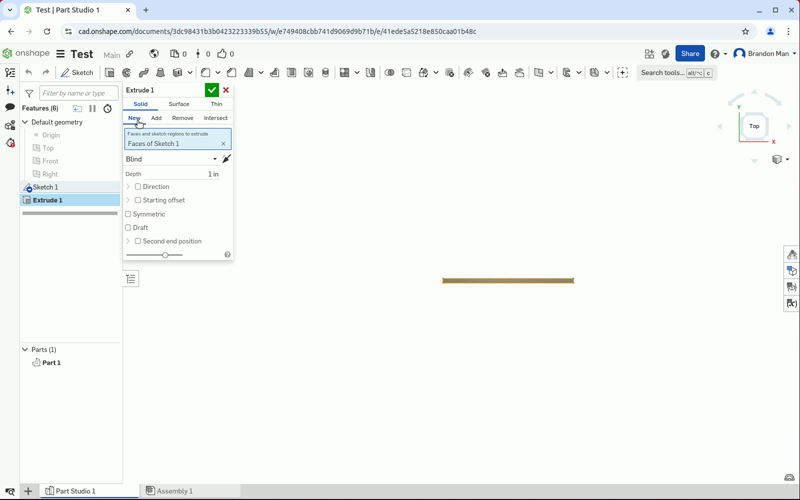
click(137, 120)
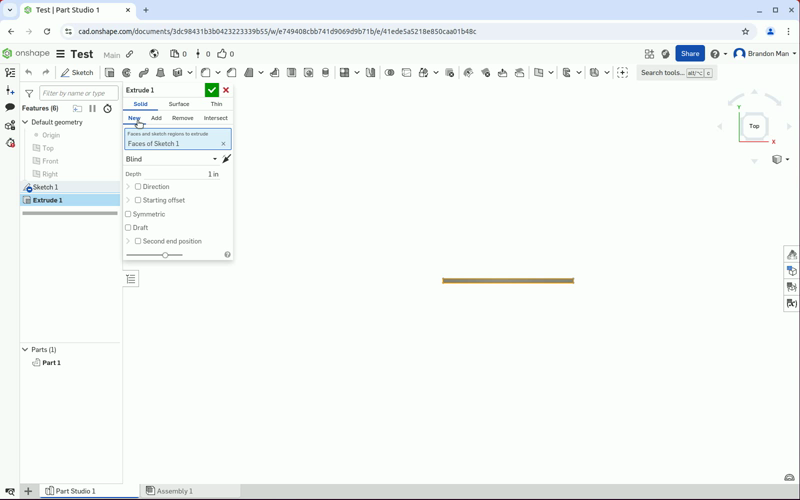
key(tab, 4)
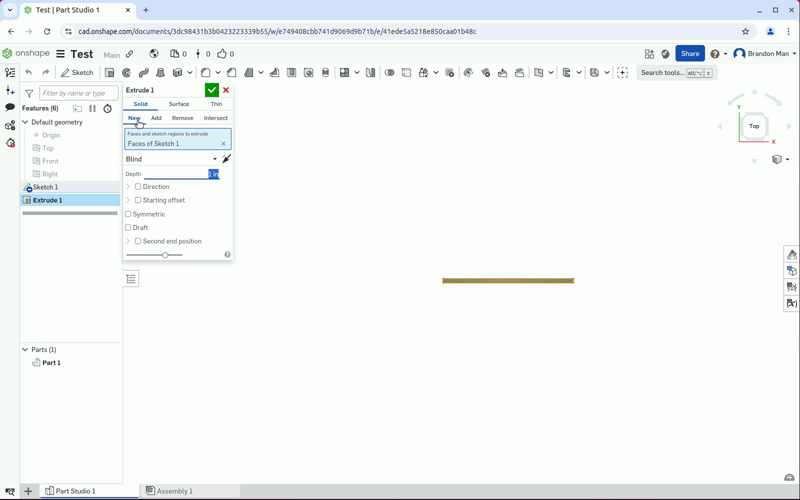
text(5.296)
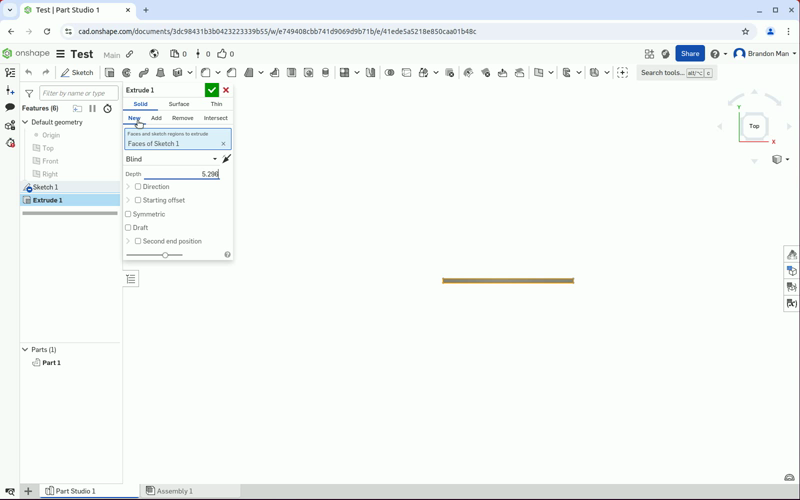
key(enter)
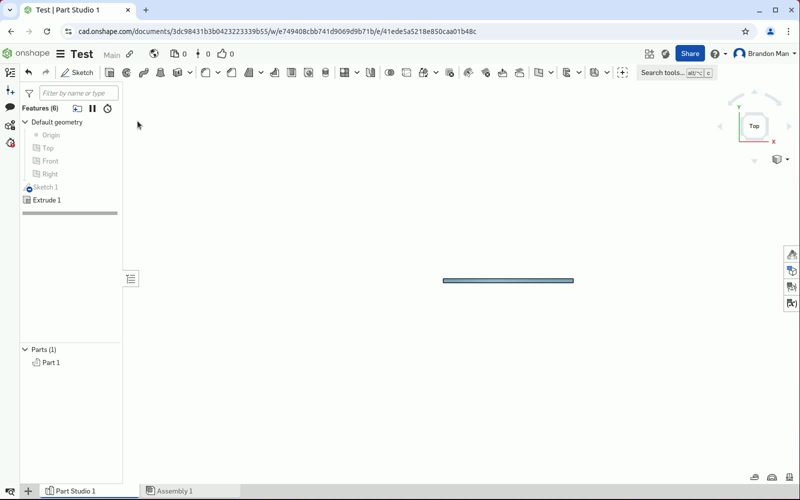
key(shift+h)
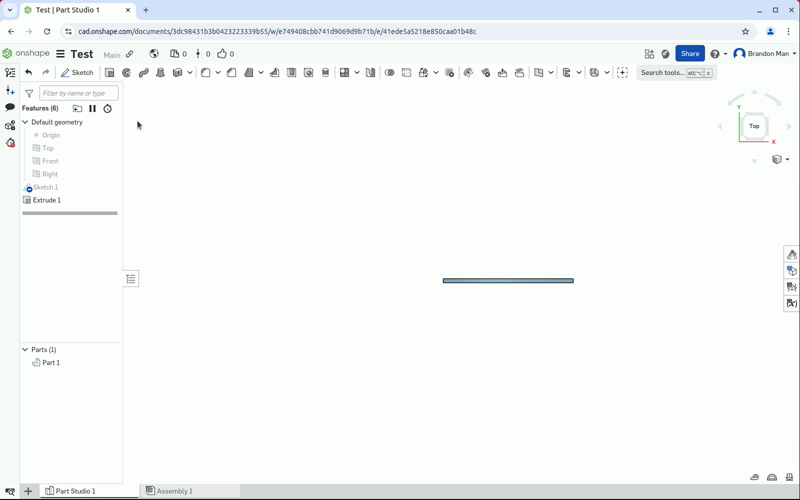
key(shift+h)
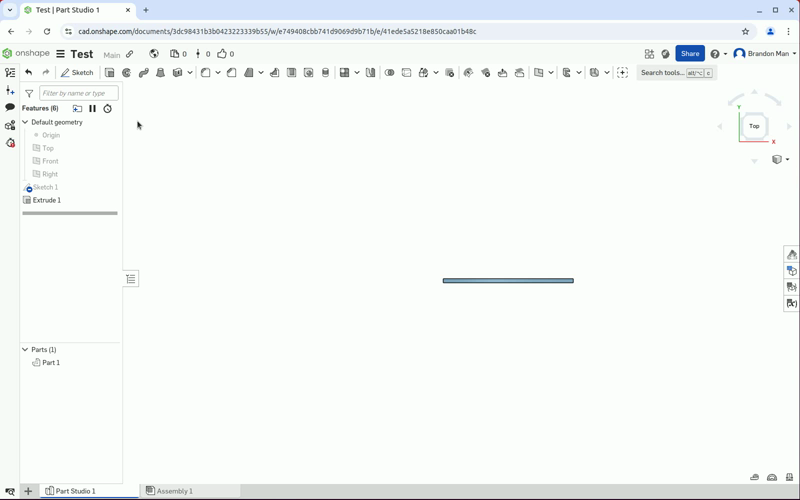
mouse_move(73, 189)
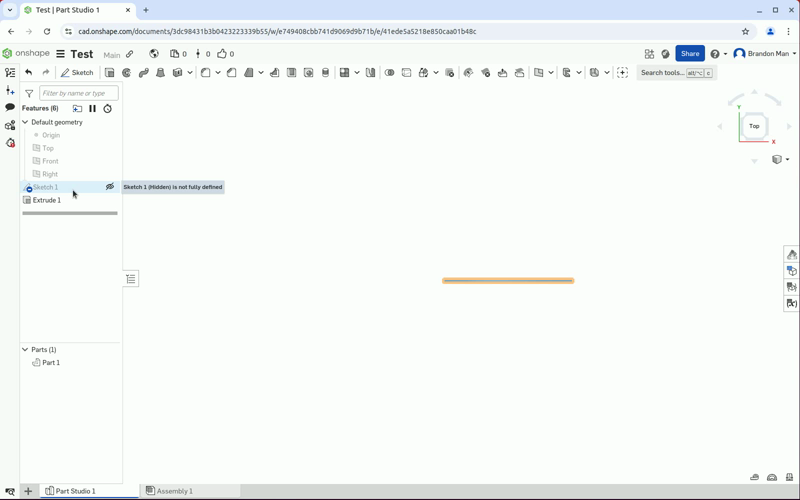
click(73, 189)
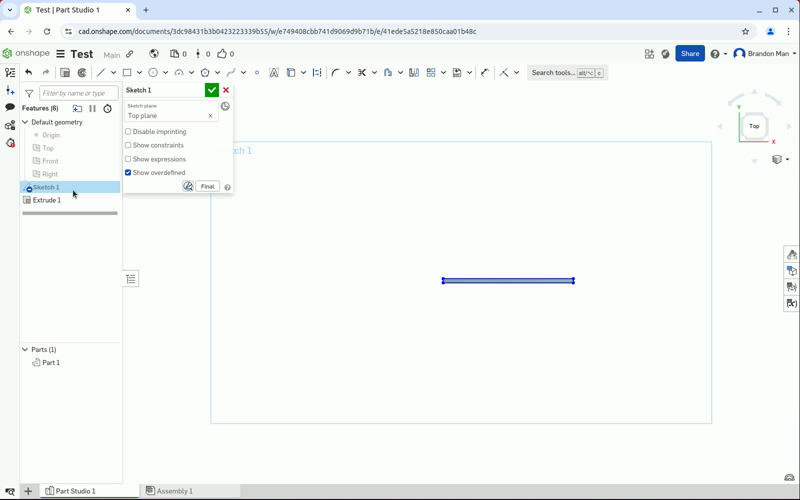
mouse_move(229, 92)
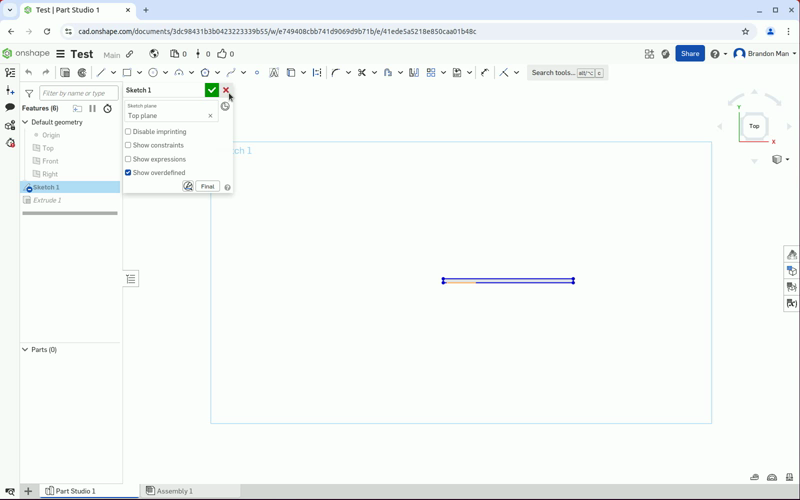
click(229, 92)
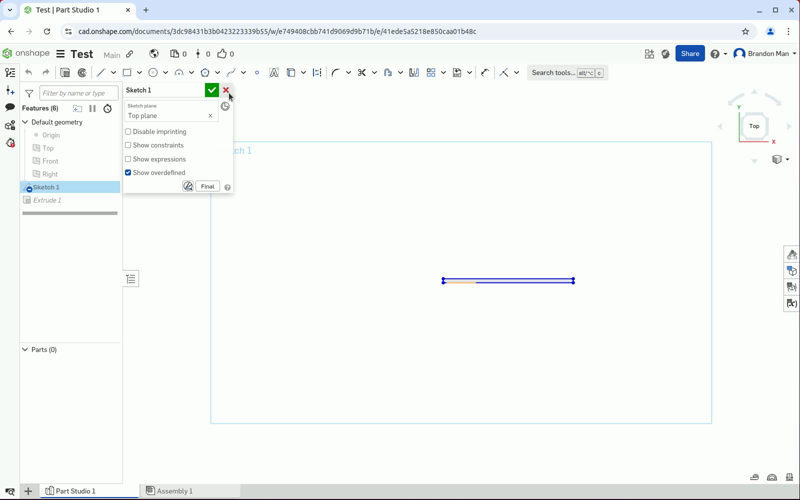
key(shift+s)
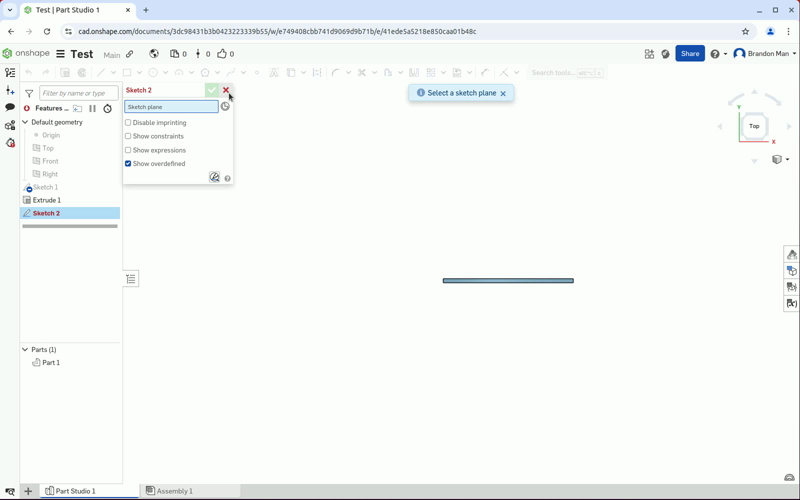
mouse_move(73, 150)
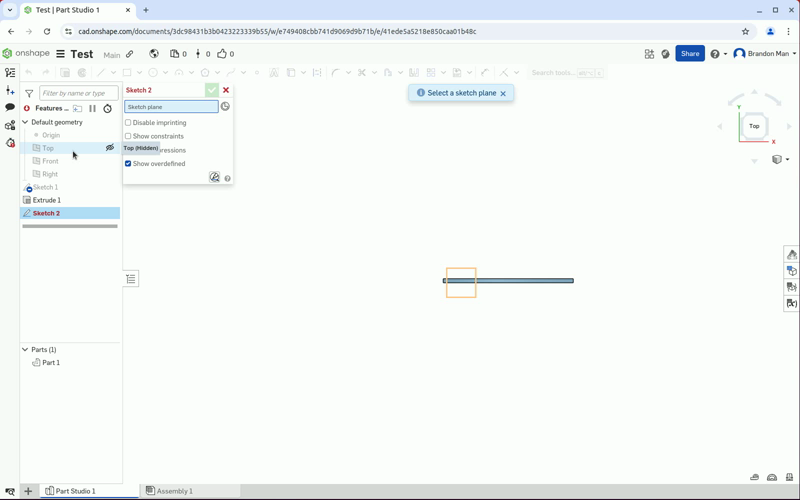
click(73, 150)
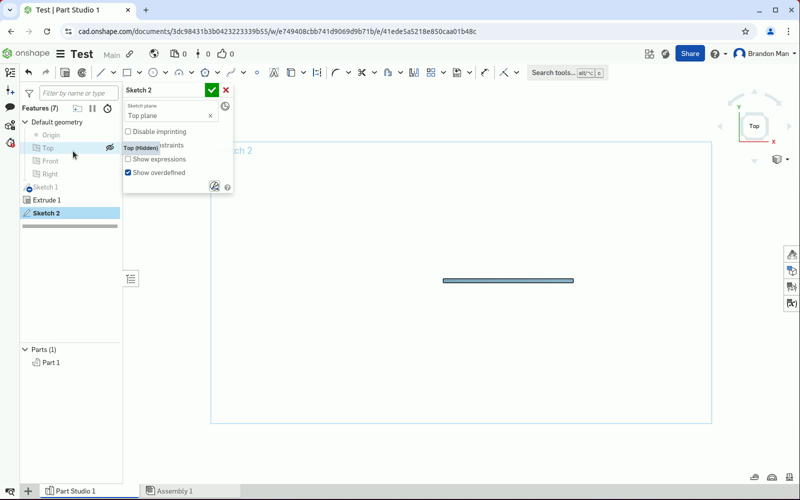
mouse_move(73, 352)
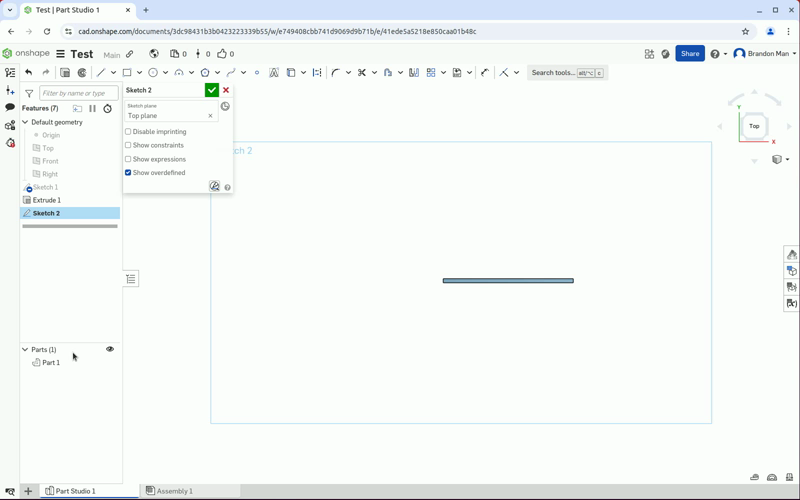
key(y)
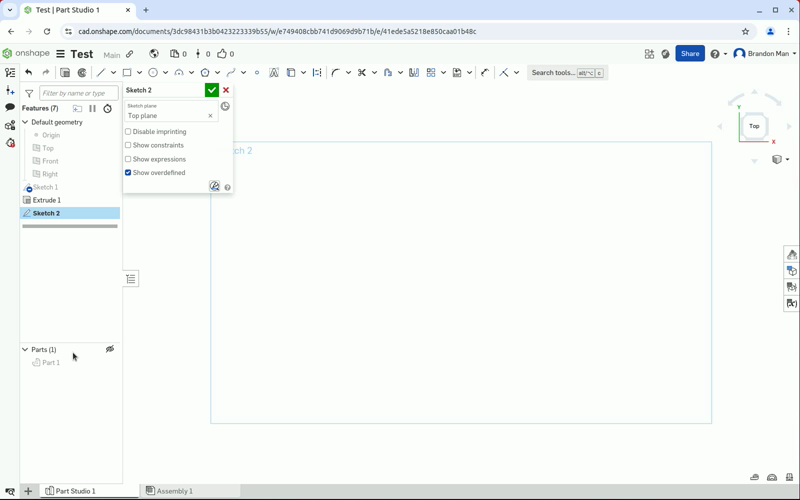
key(l)
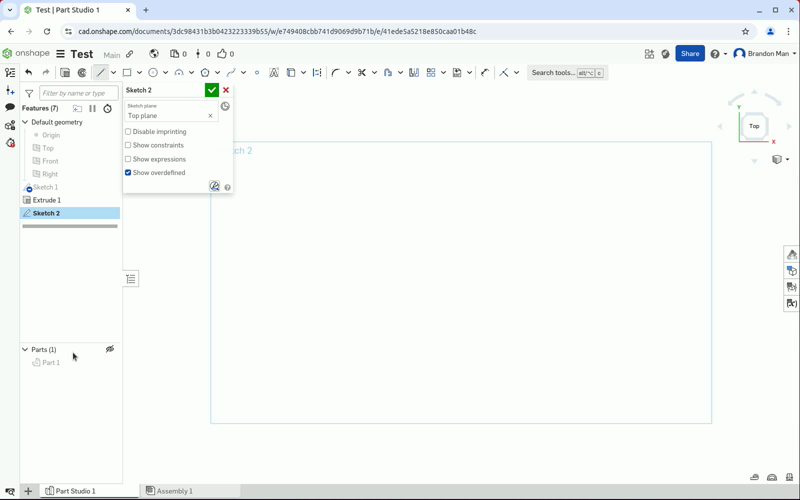
key_down(shift)
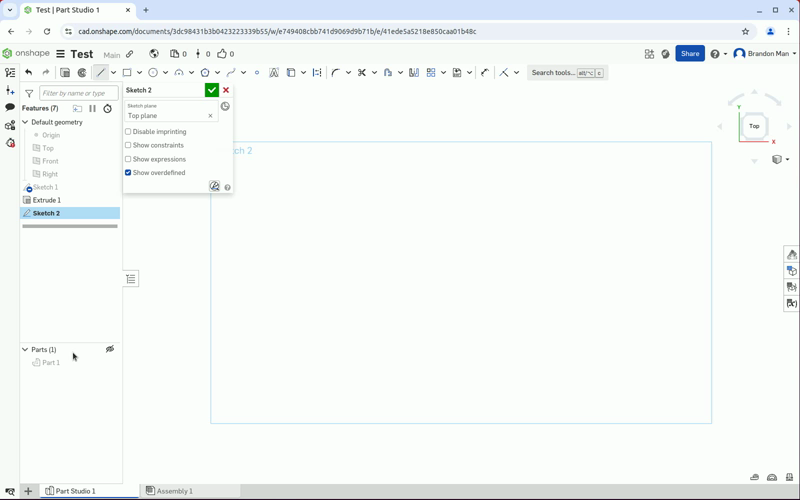
mouse_move(443, 278)
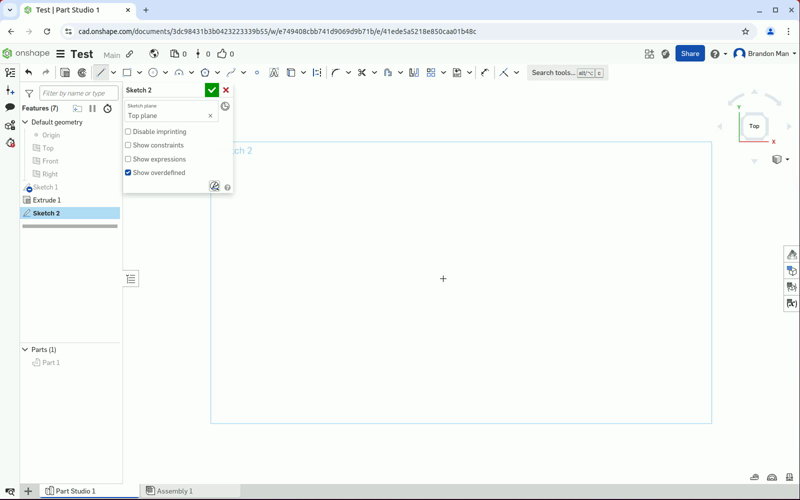
click(443, 278)
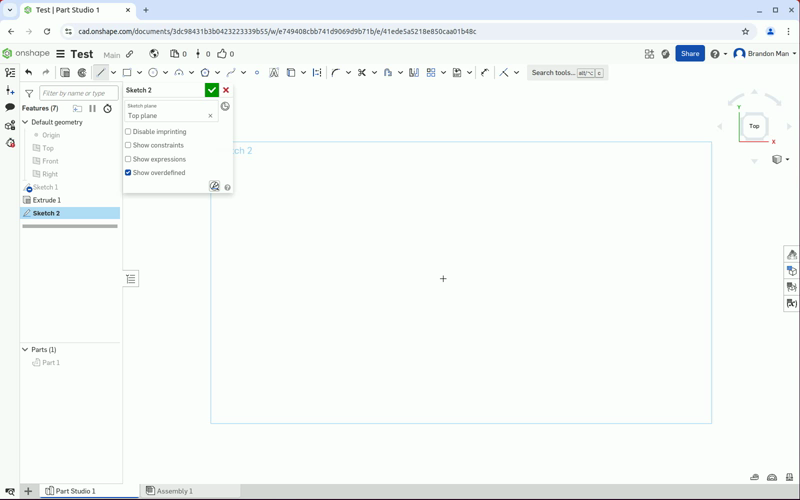
key_up(shift)
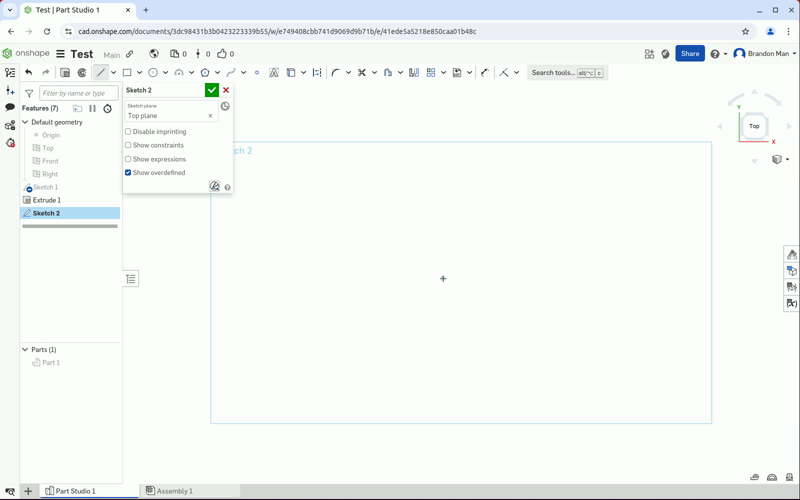
key_down(shift)
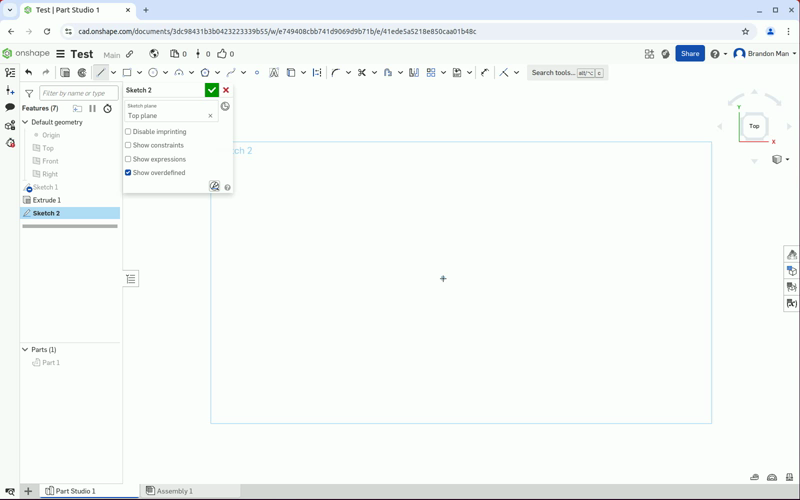
mouse_move(573, 278)
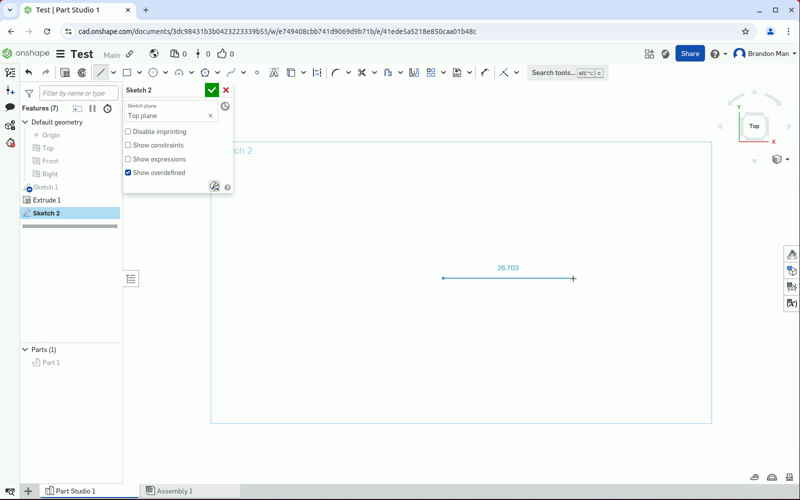
click(573, 278)
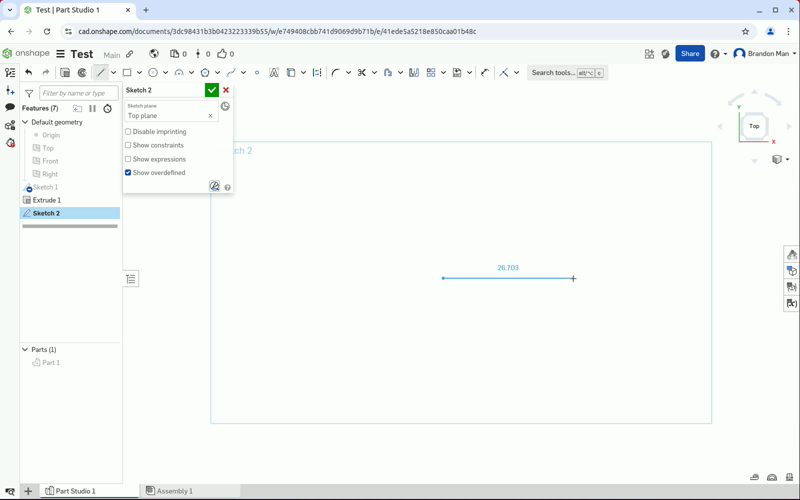
key_up(shift)
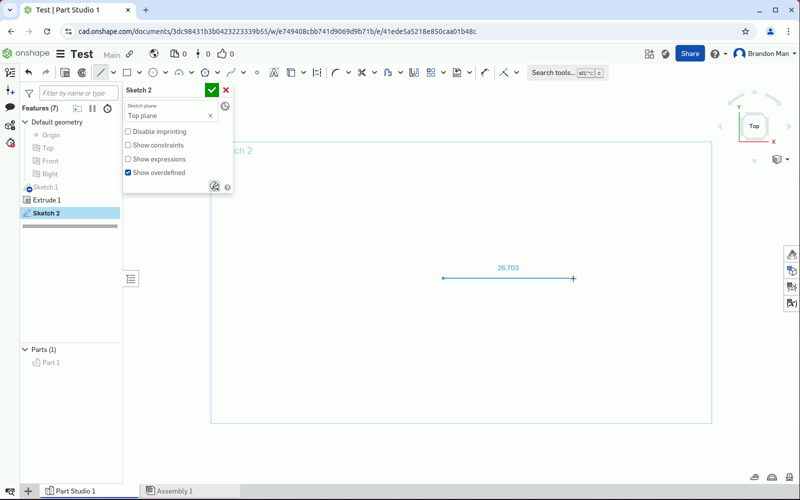
key_down(shift)
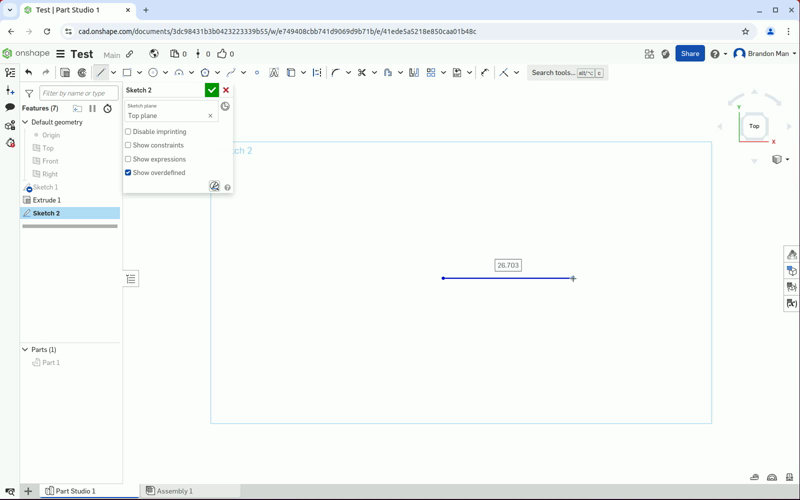
mouse_move(589, 278)
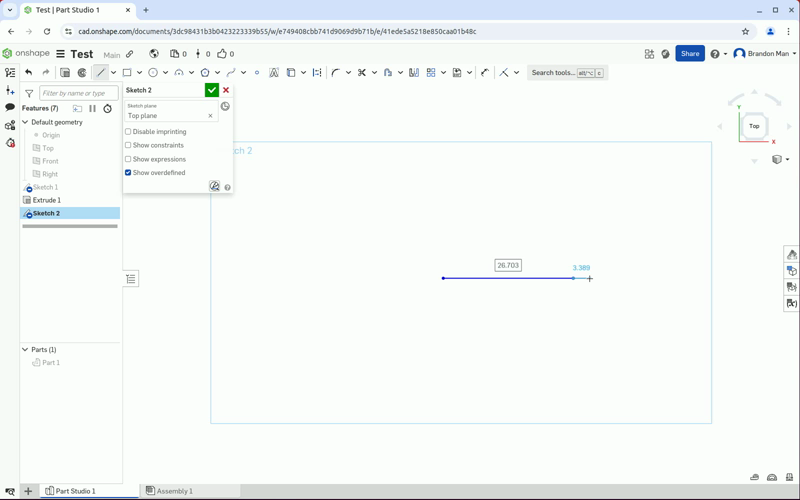
mouse_move(573, 234)
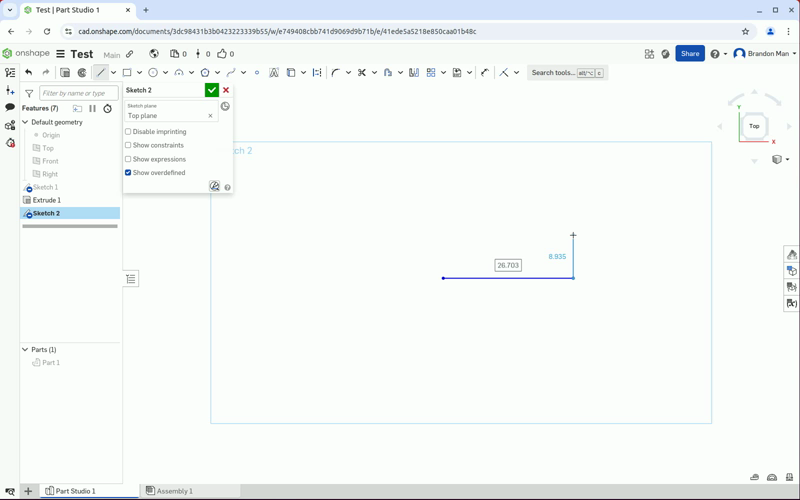
click(573, 234)
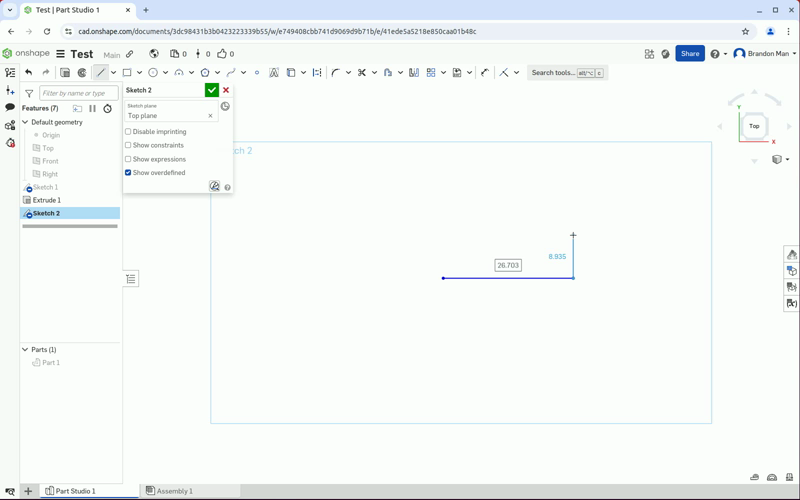
key_up(shift)
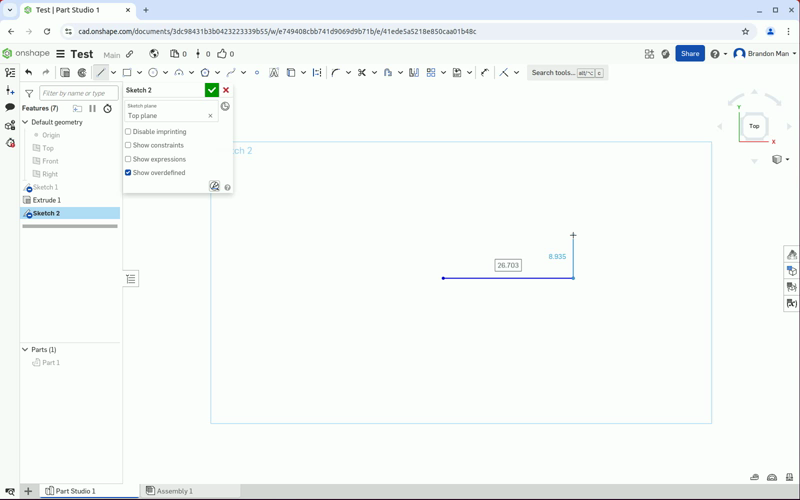
key_down(shift)
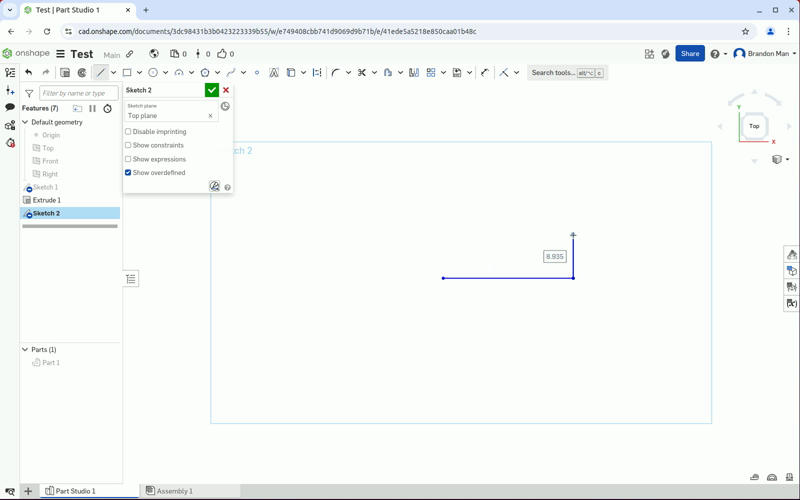
mouse_move(443, 234)
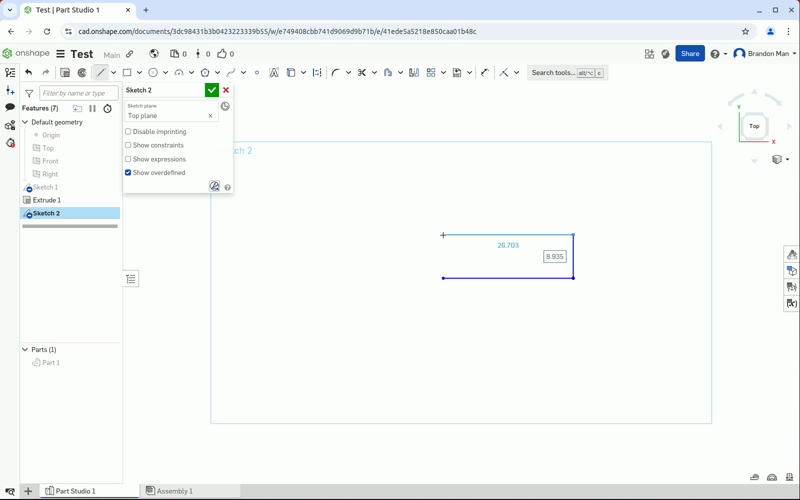
click(443, 234)
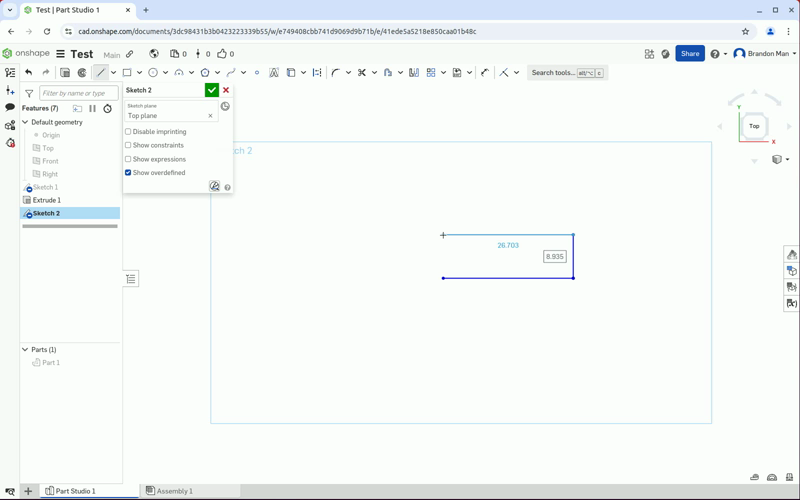
key_up(shift)
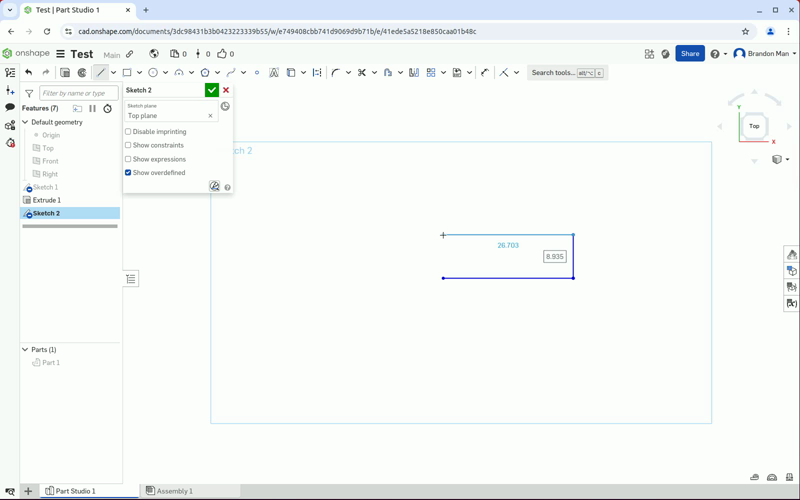
mouse_move(473, 234)
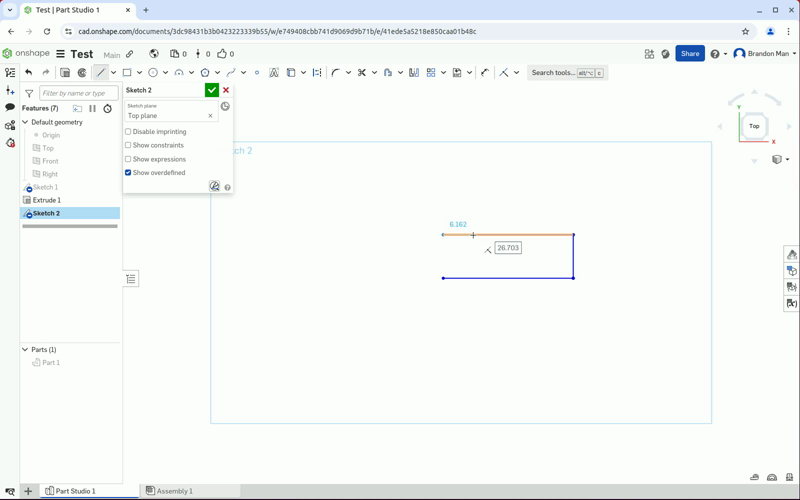
key_down(shift)
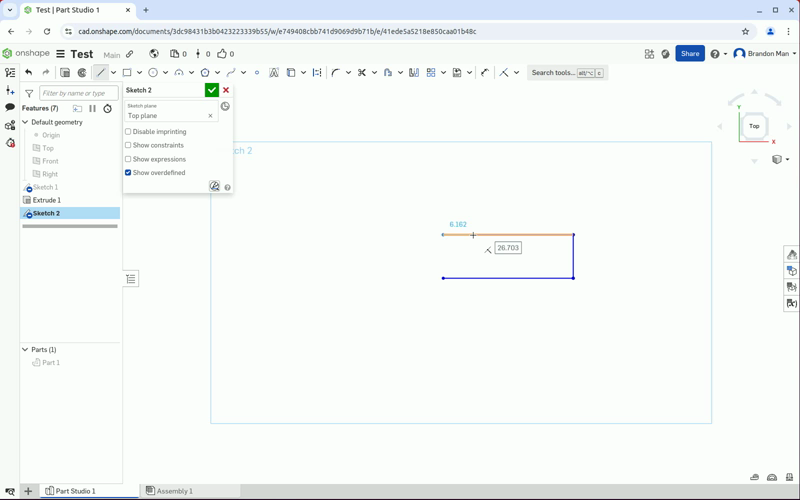
mouse_move(443, 278)
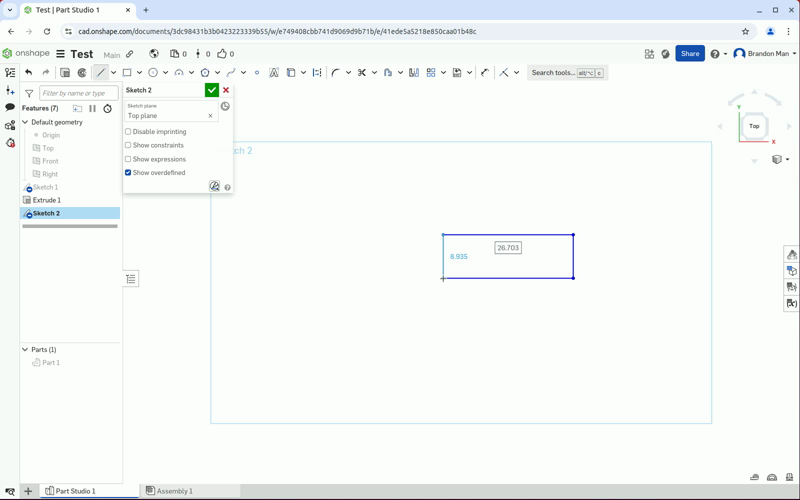
key_up(shift)
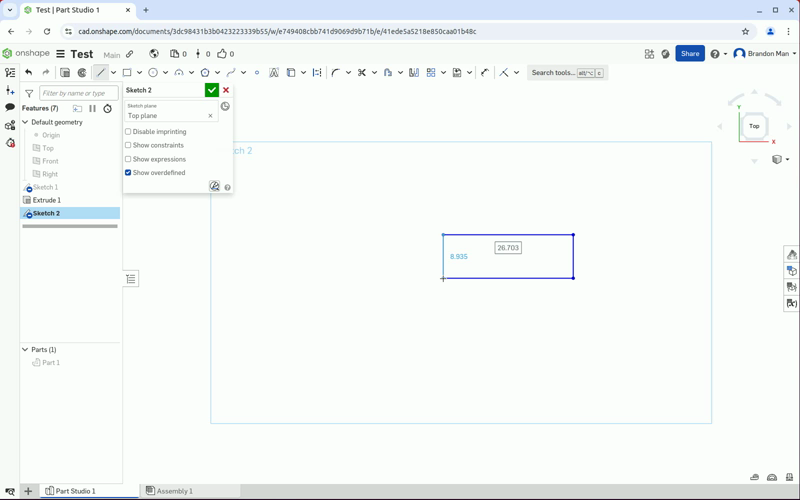
click(443, 278)
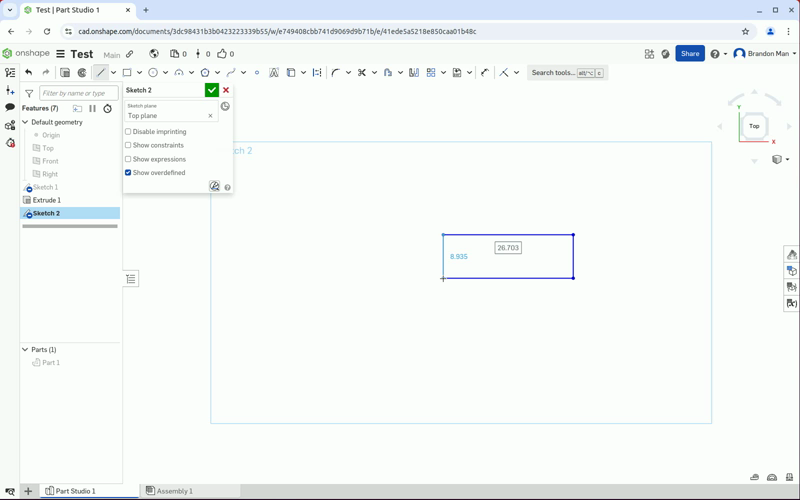
key(esc)
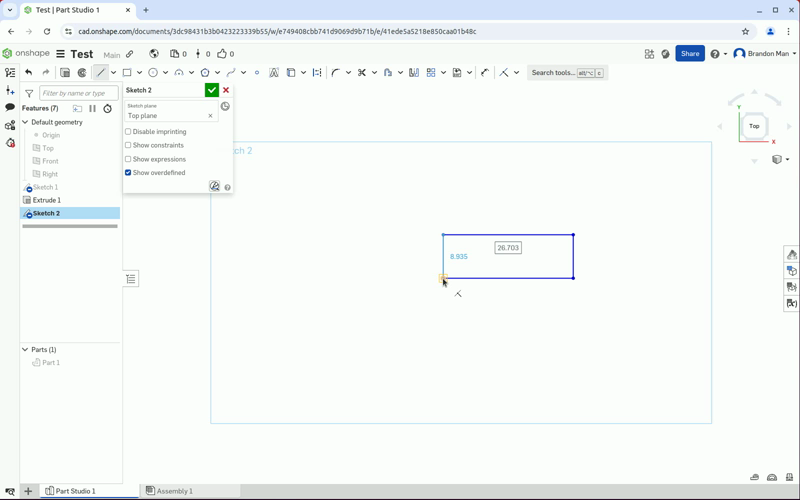
mouse_move(554, 247)
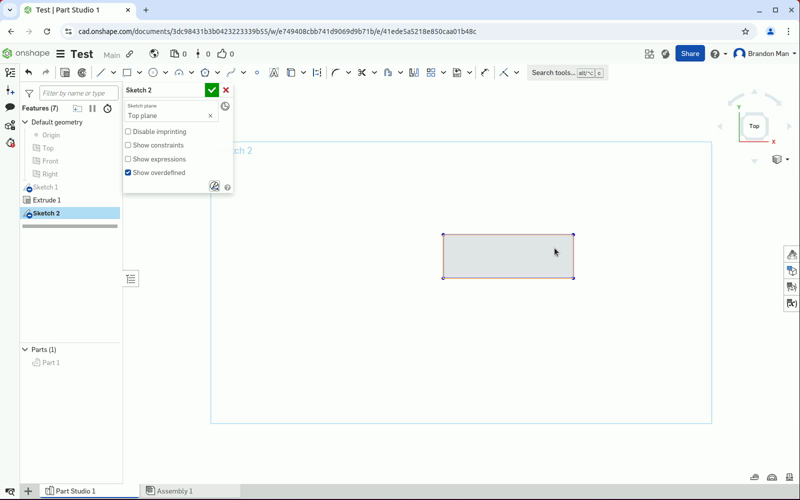
click(554, 247)
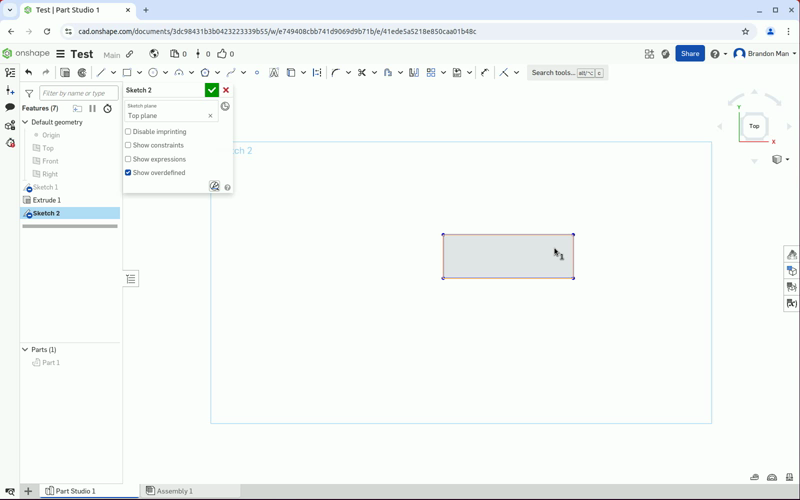
mouse_move(73, 352)
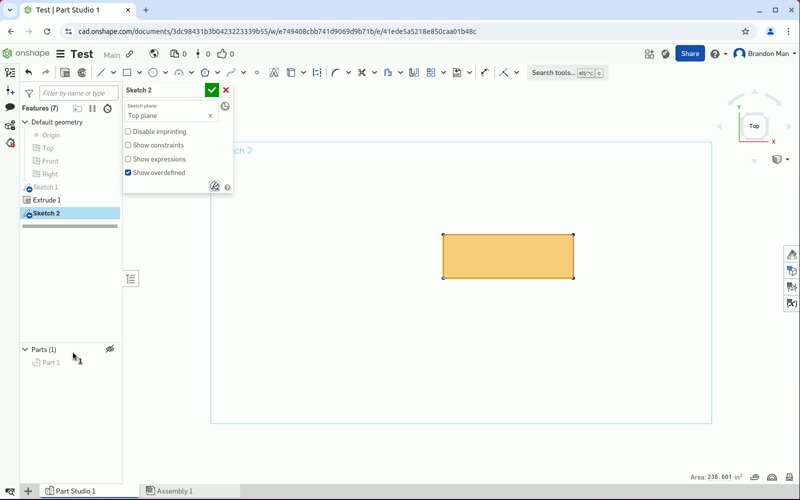
key(shift+y)
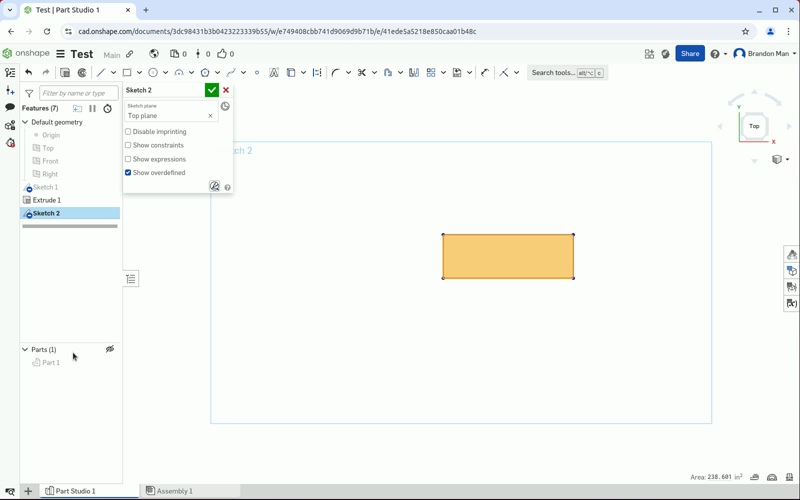
key(shift+e)
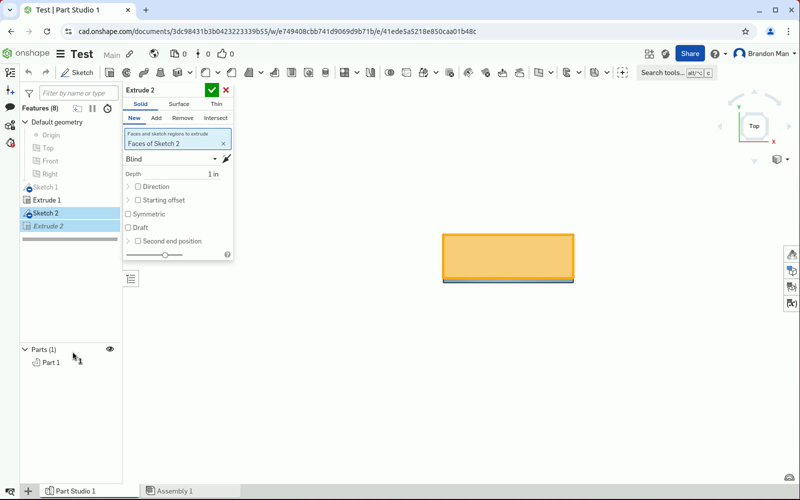
mouse_move(143, 106)
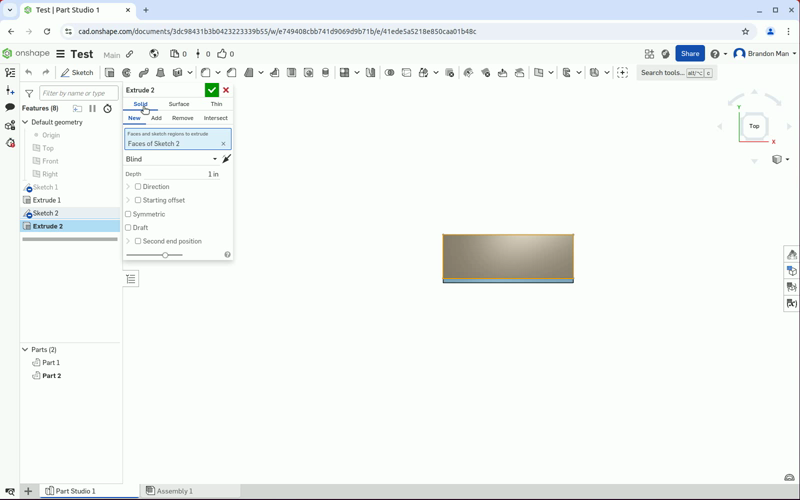
click(143, 106)
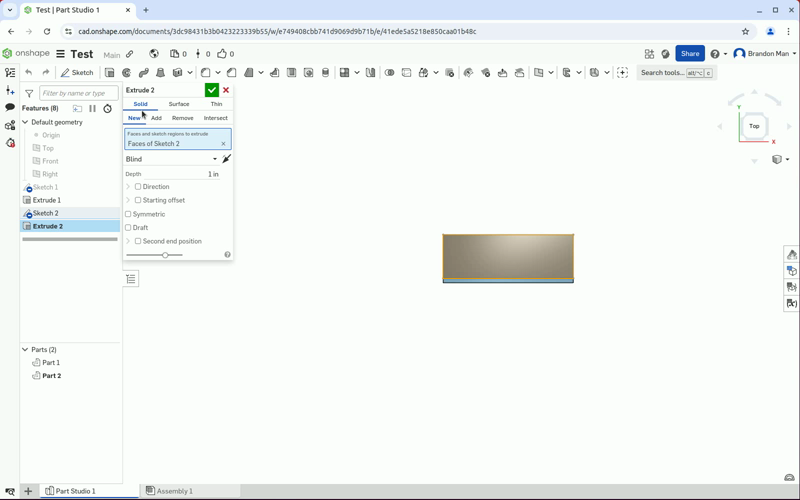
mouse_move(137, 120)
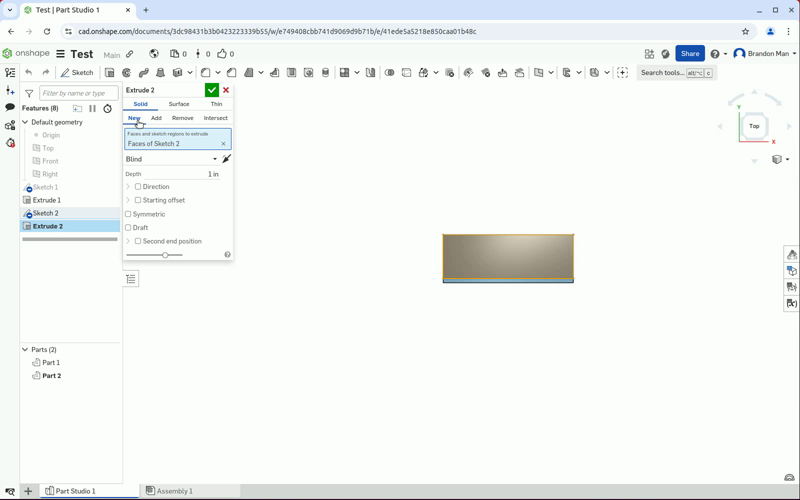
click(137, 120)
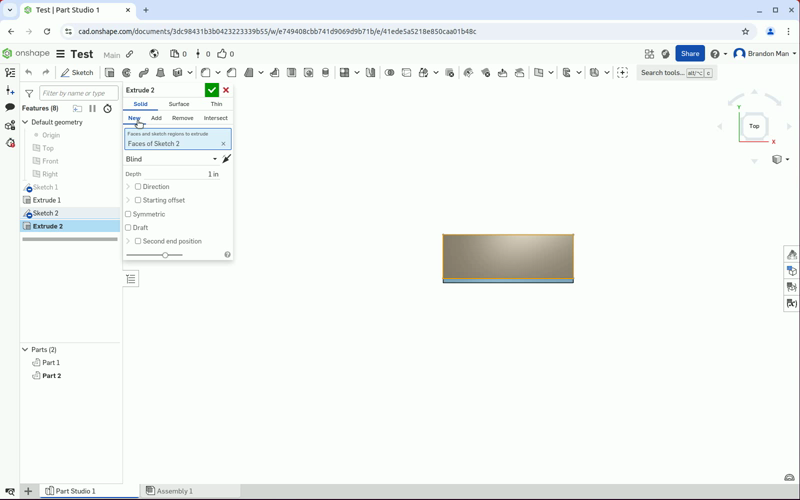
key(tab, 4)
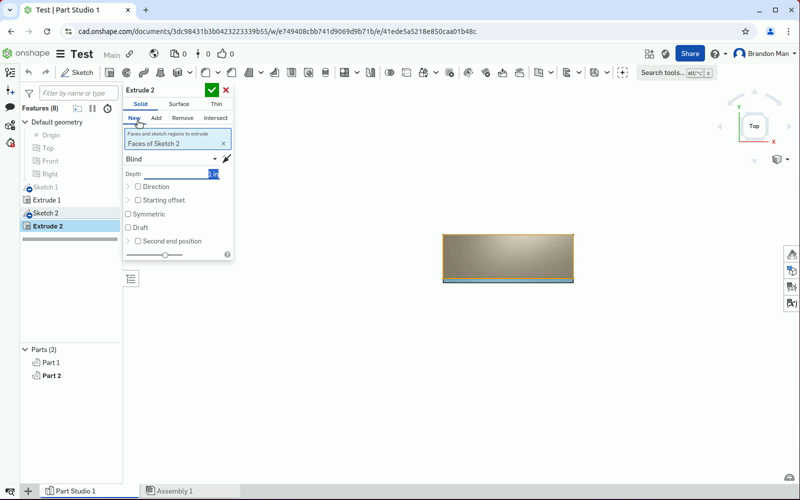
text(0.963)
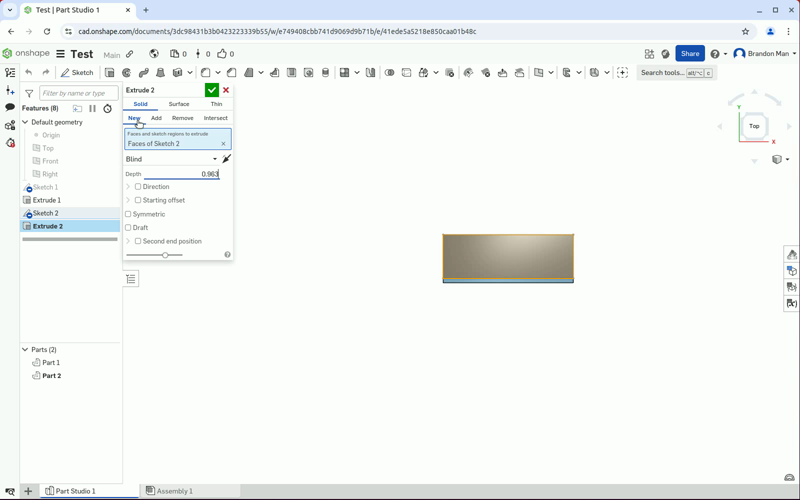
key(enter)
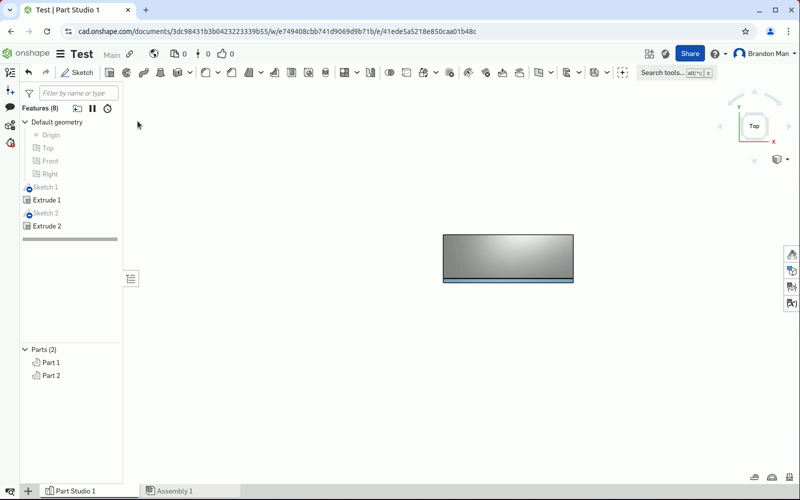
key(shift+h)
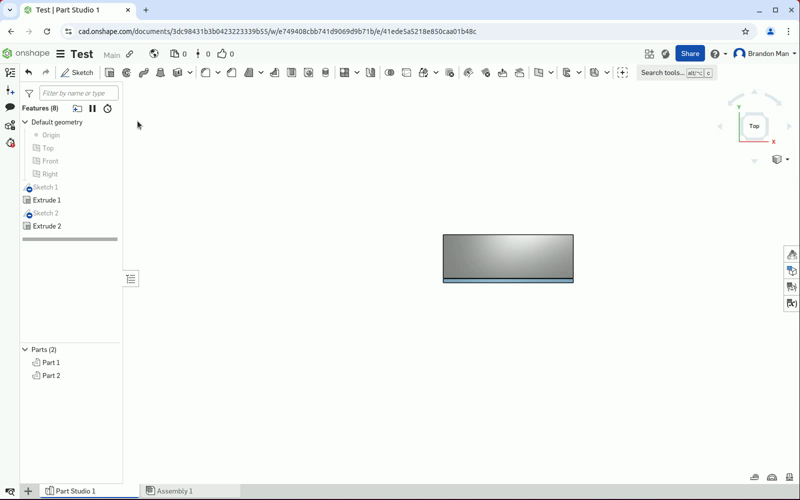
key(shift+h)
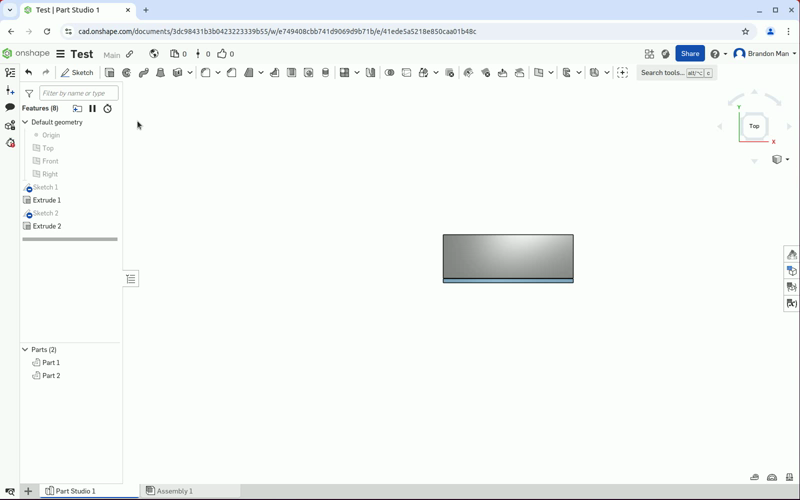
mouse_move(73, 189)
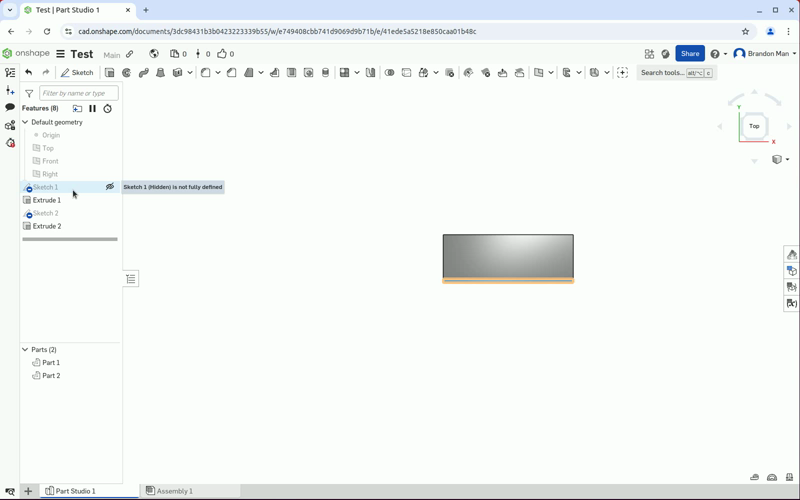
click(73, 189)
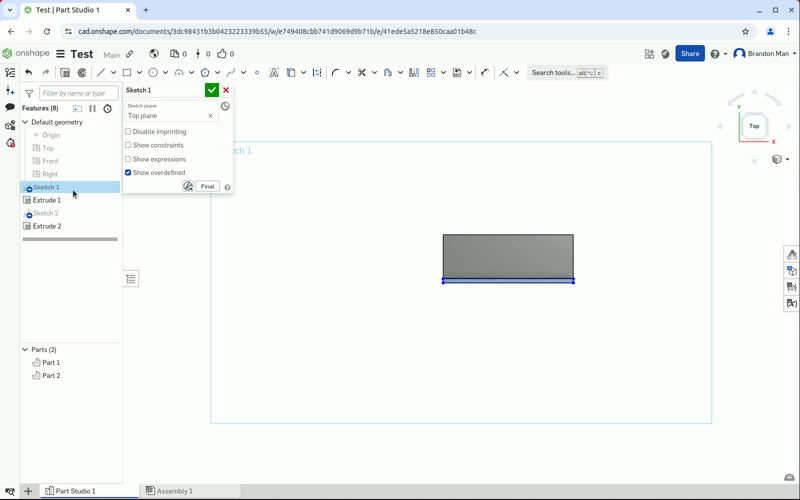
mouse_move(229, 92)
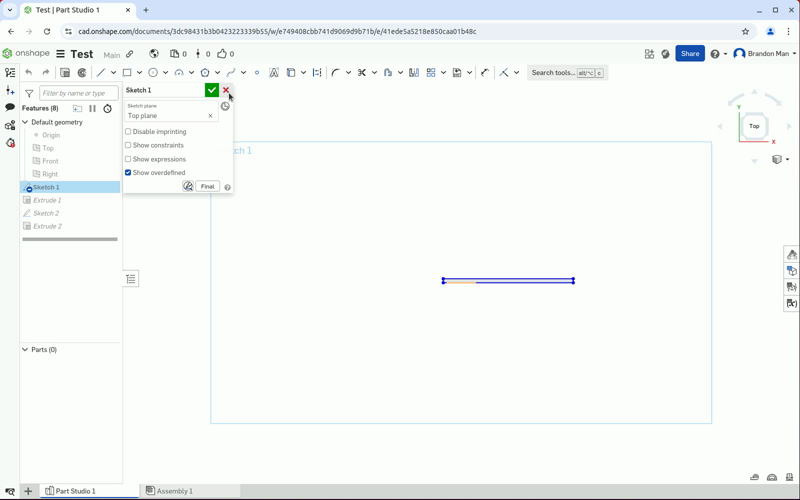
click(229, 92)
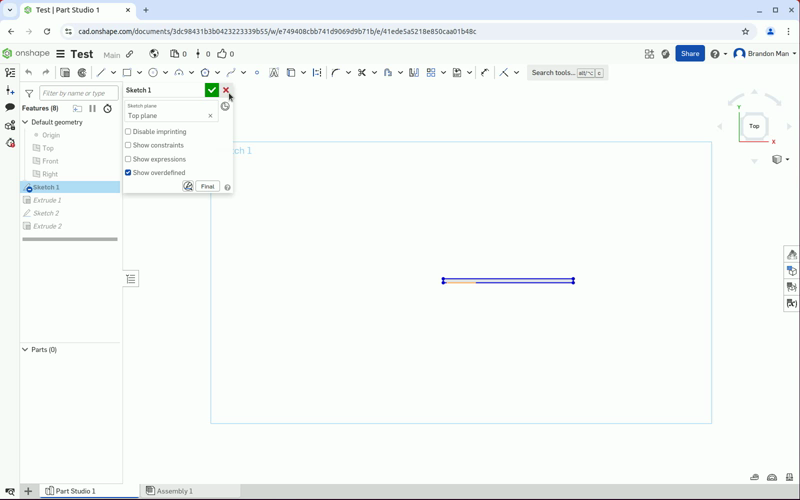
key(shift+s)
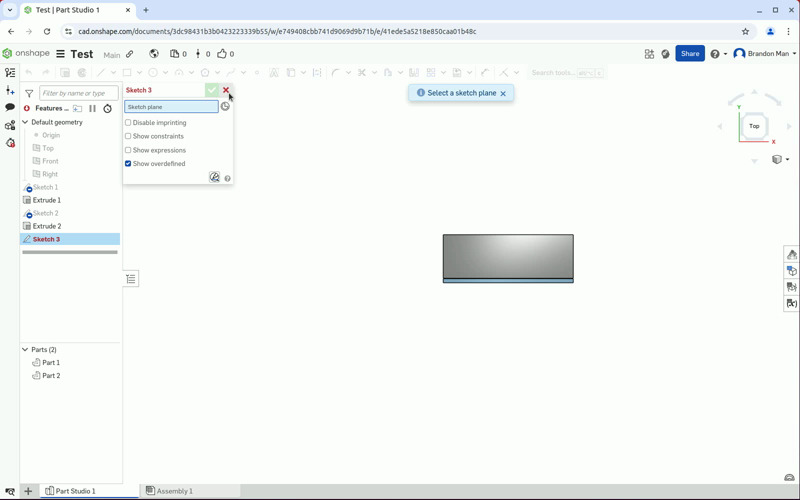
mouse_move(73, 150)
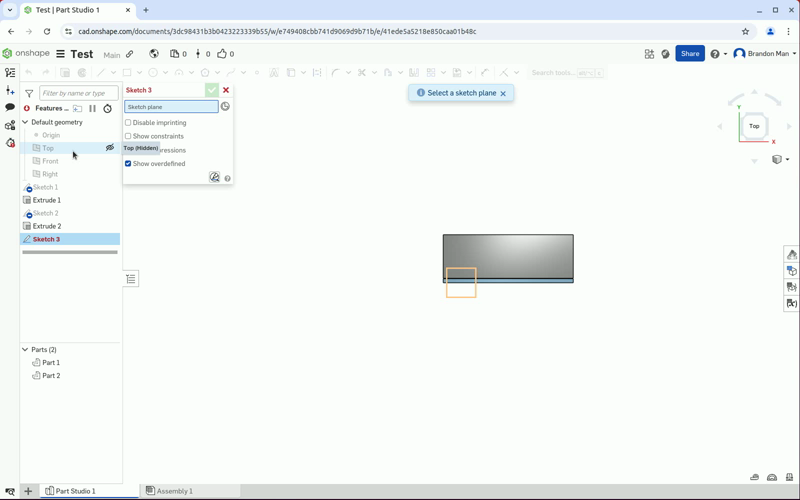
click(73, 150)
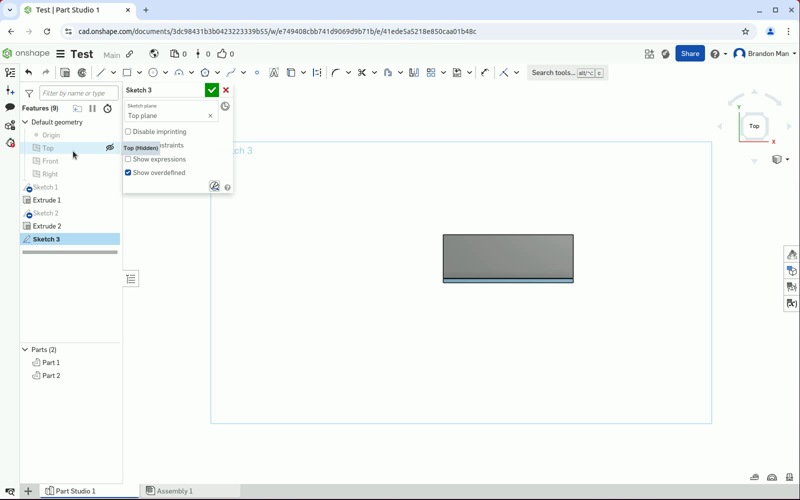
mouse_move(73, 352)
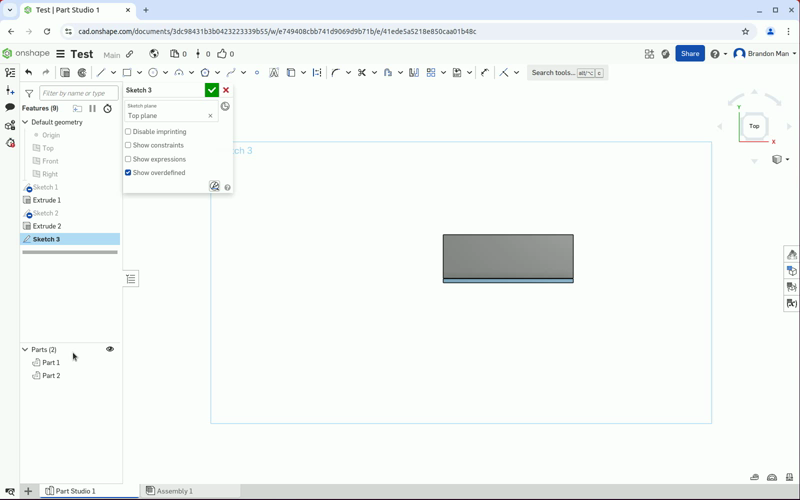
key(y)
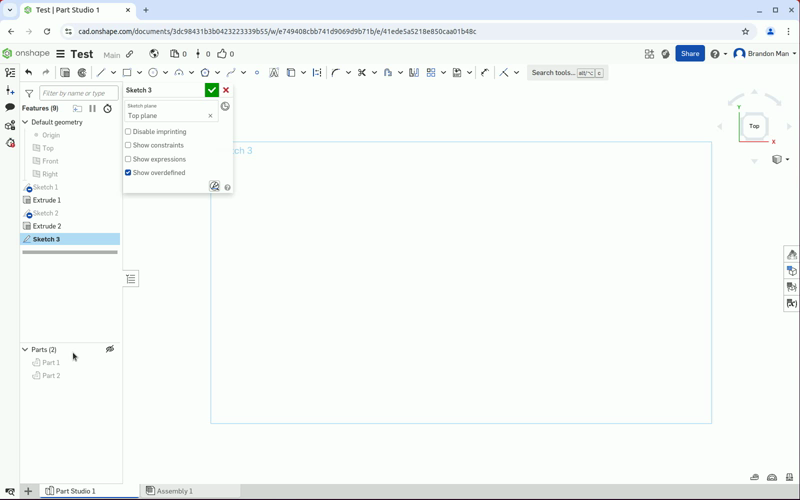
key(l)
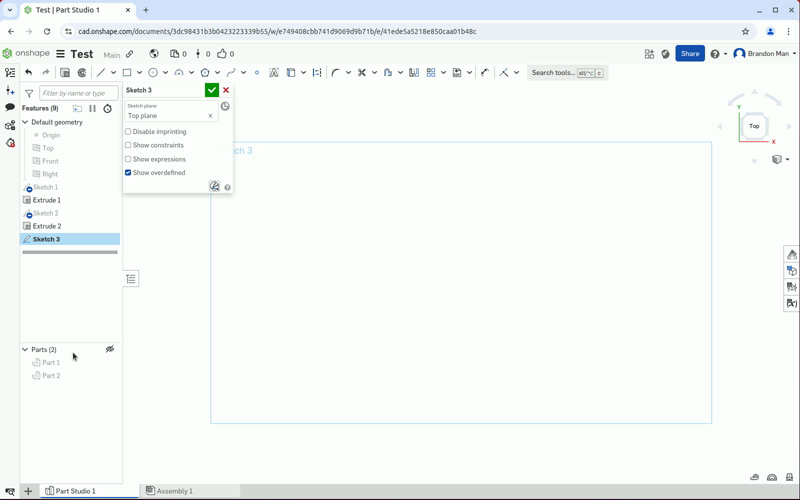
key_down(shift)
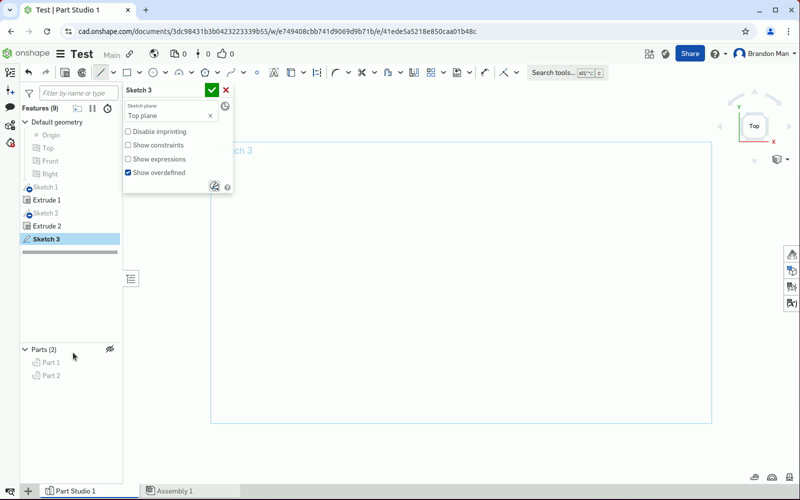
mouse_move(443, 234)
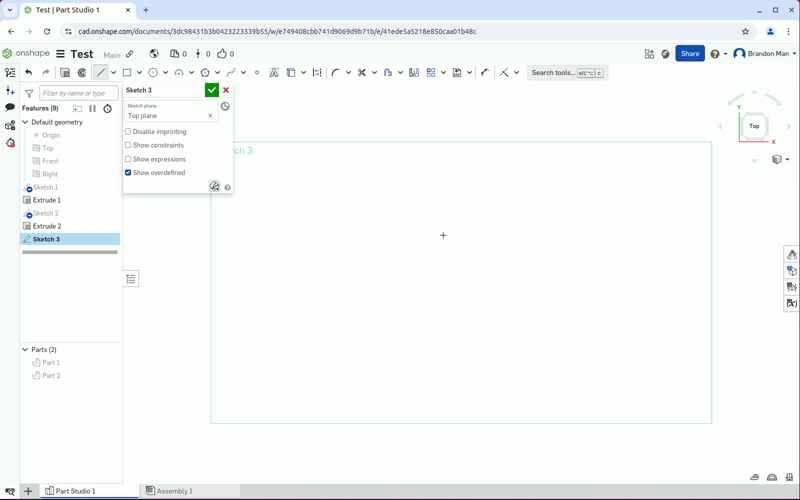
click(443, 234)
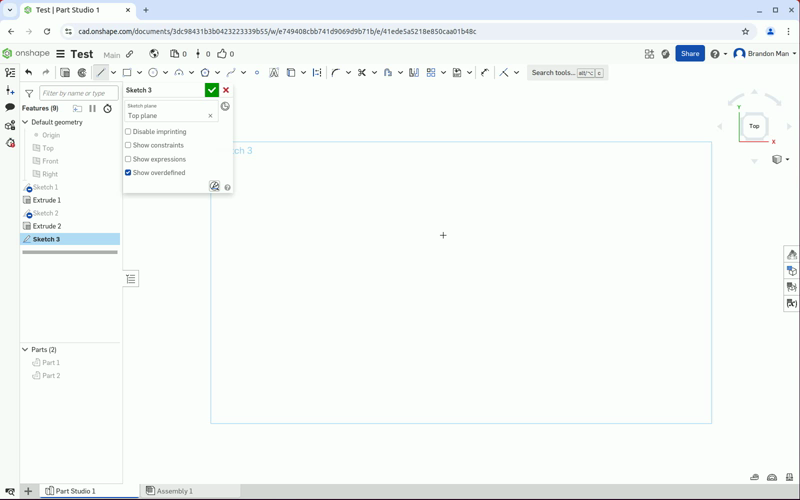
key_up(shift)
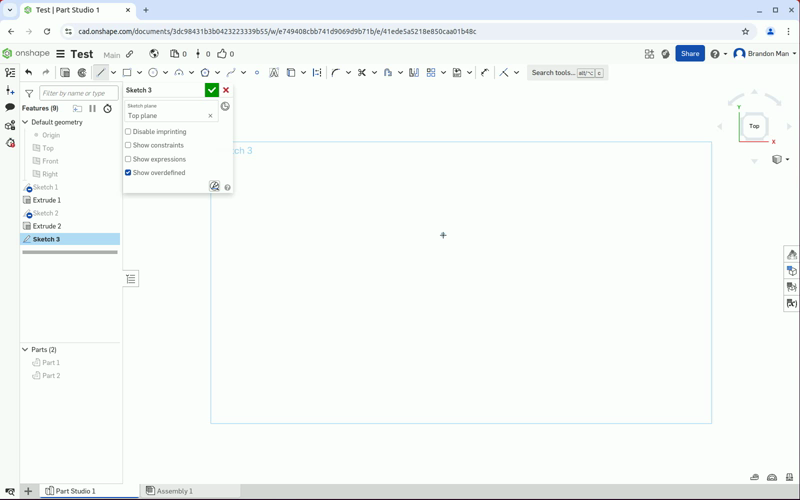
key_down(shift)
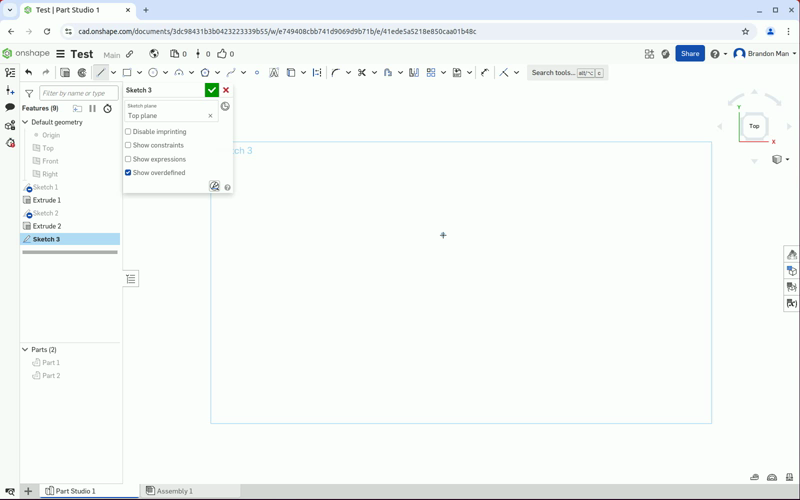
mouse_move(573, 234)
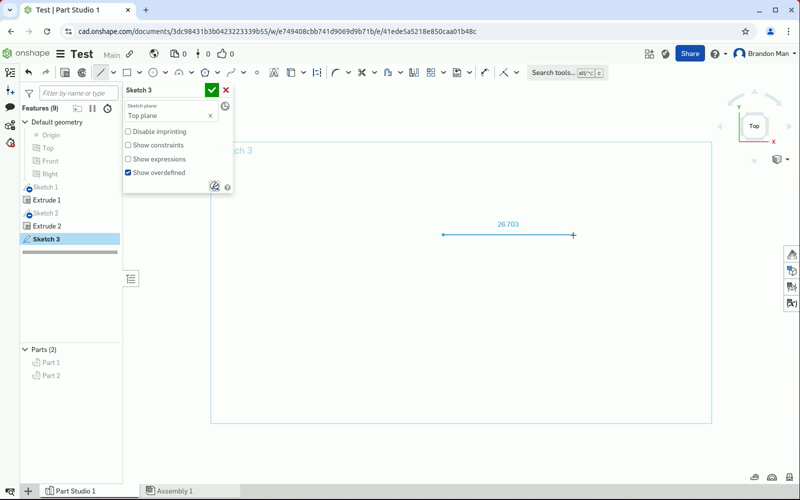
click(573, 234)
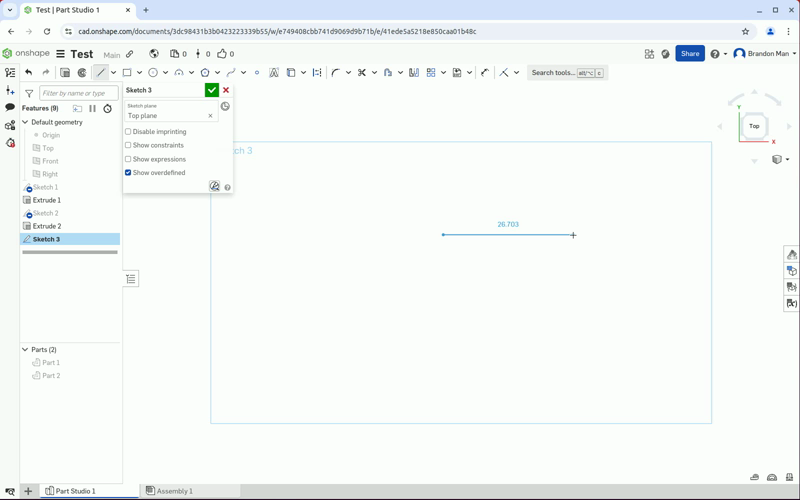
key_up(shift)
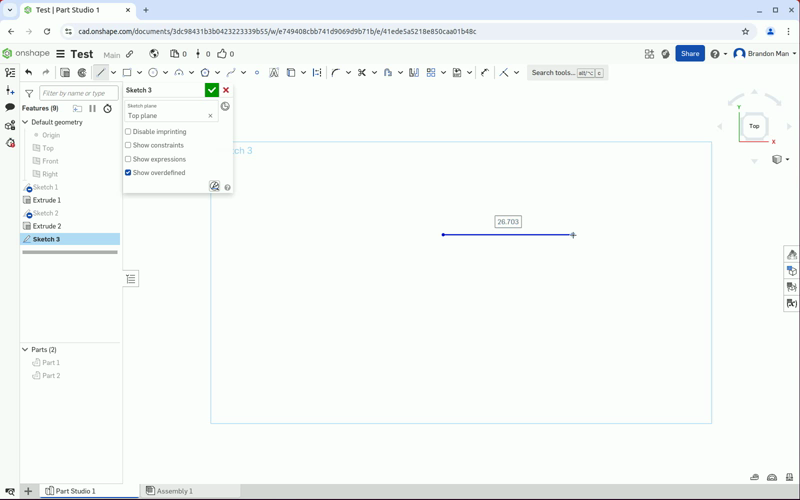
key_down(shift)
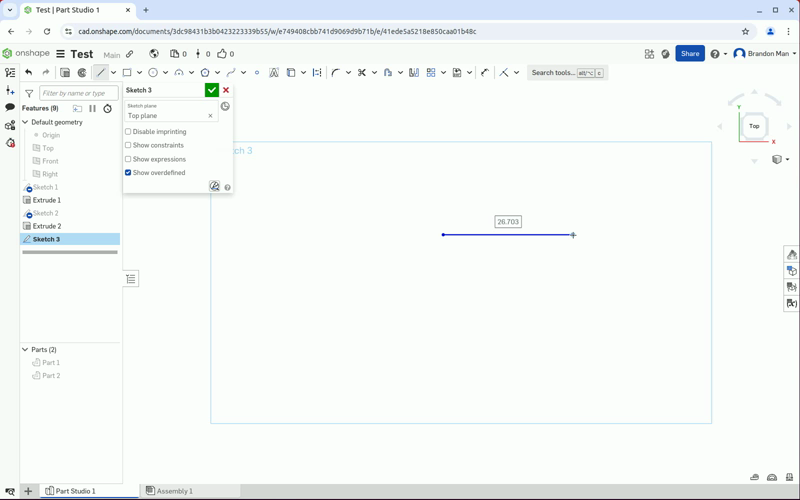
mouse_move(589, 234)
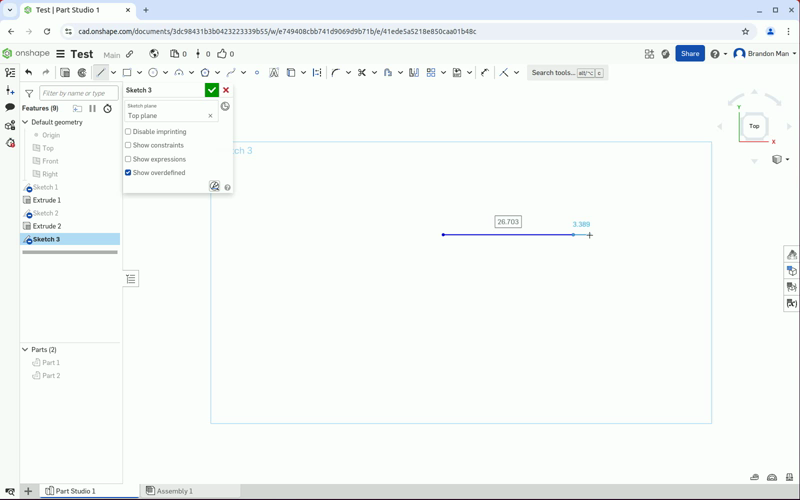
mouse_move(573, 230)
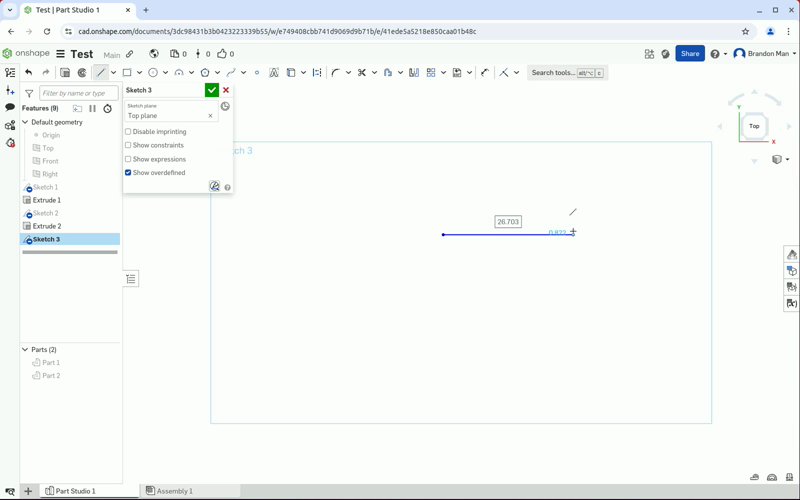
scroll(6)
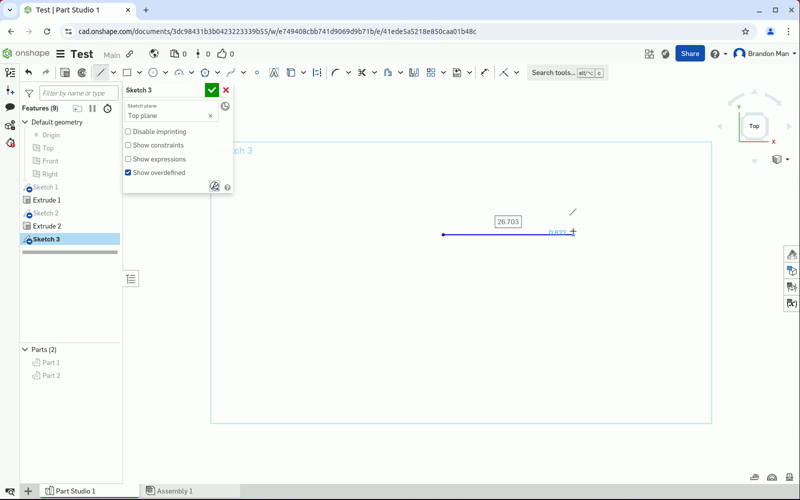
scroll(6)
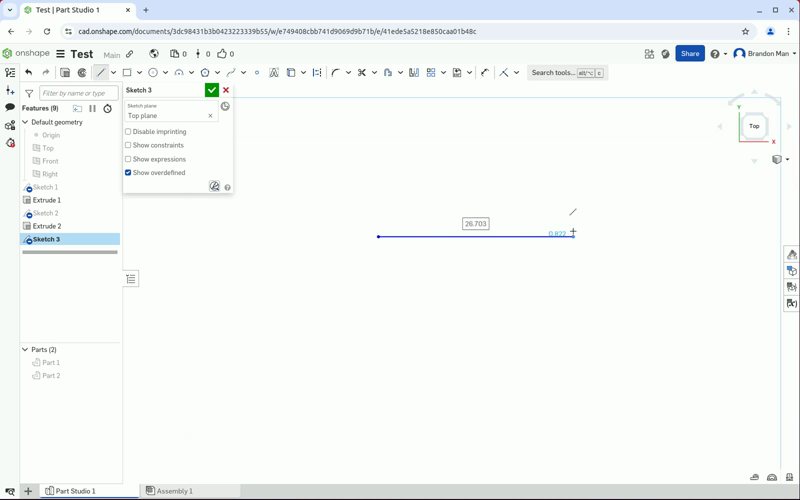
scroll(6)
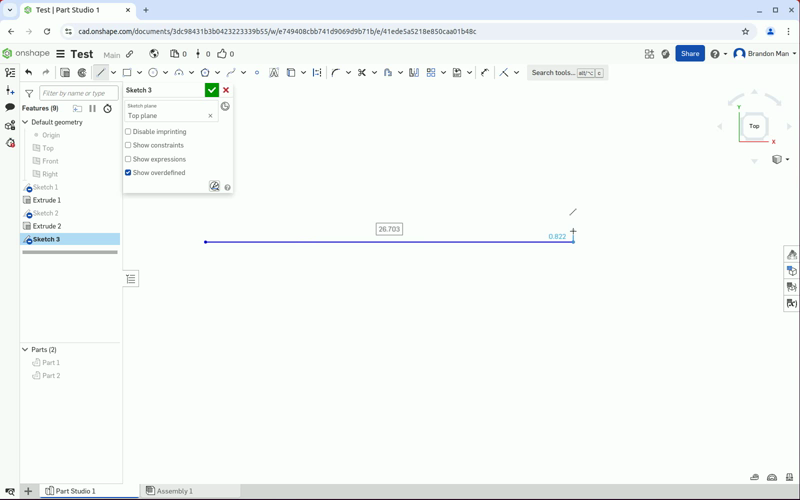
scroll(6)
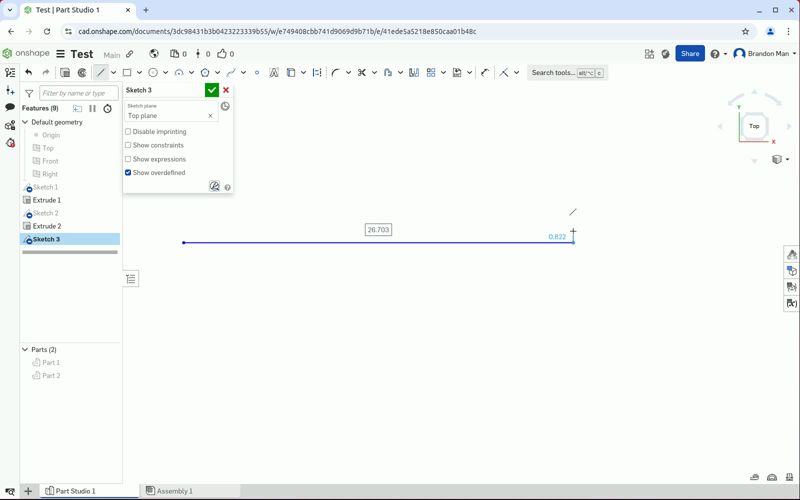
scroll(6)
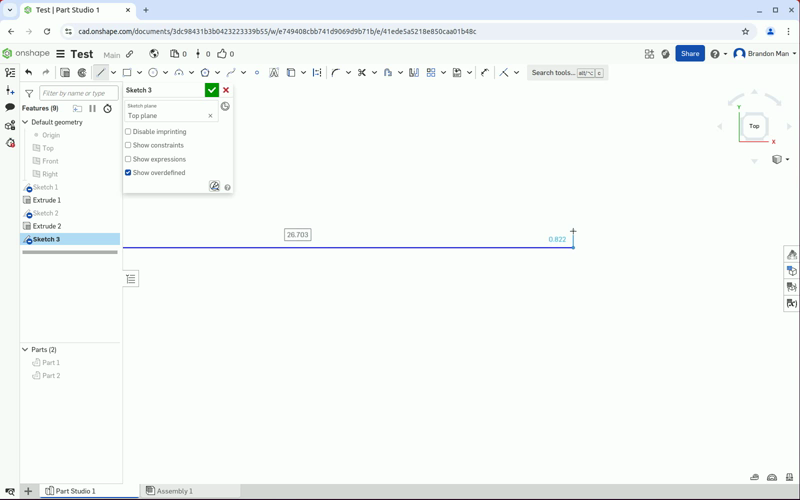
scroll(6)
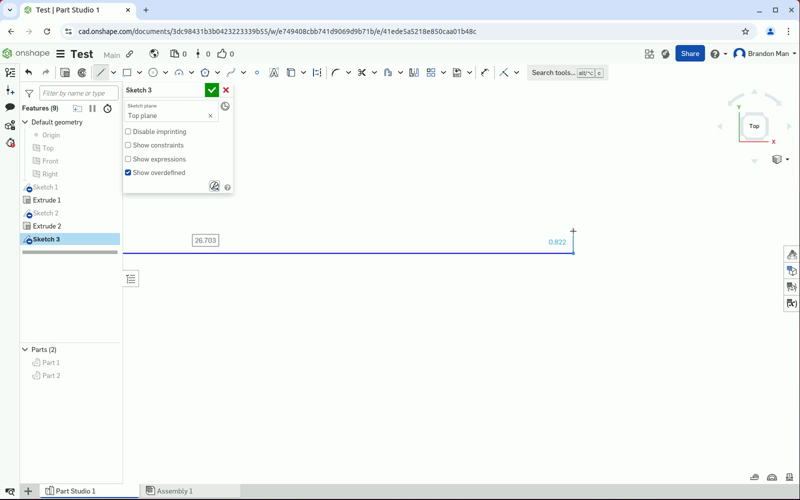
scroll(6)
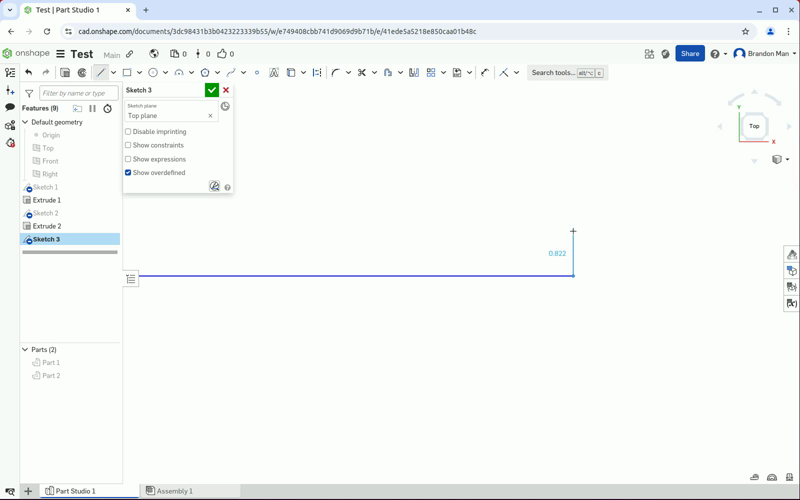
click(573, 230)
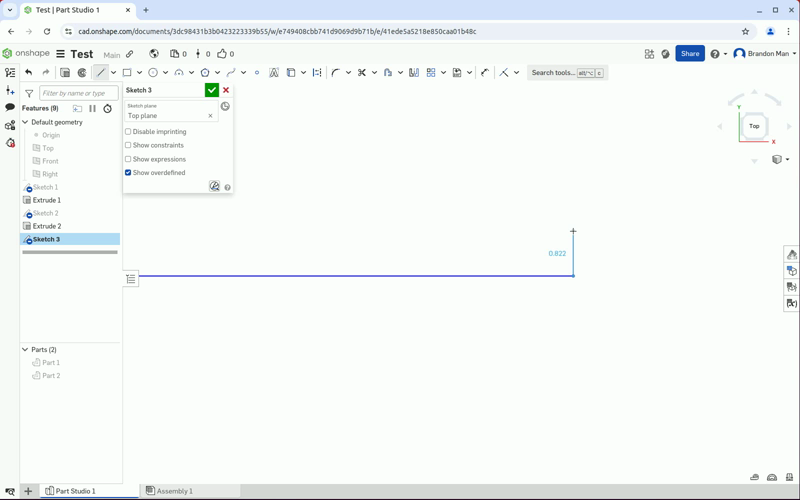
scroll(-6)
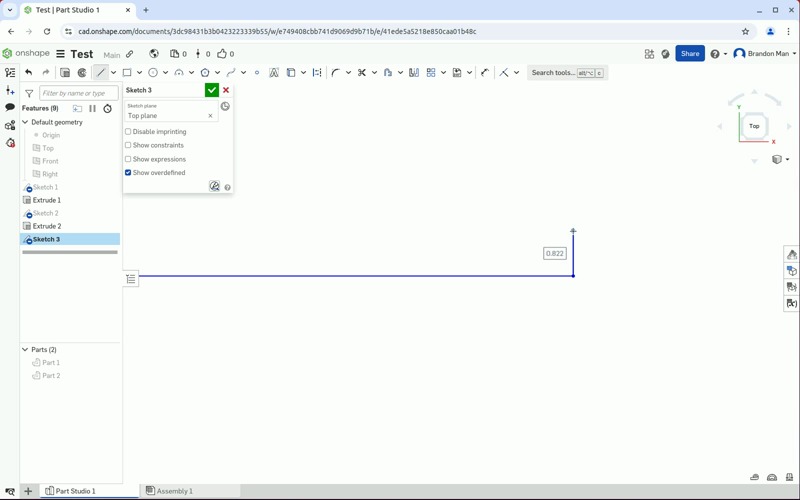
scroll(-6)
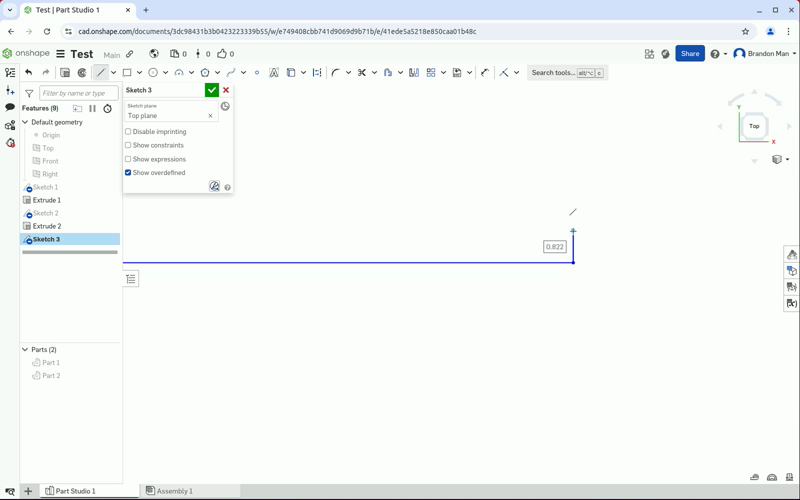
scroll(-6)
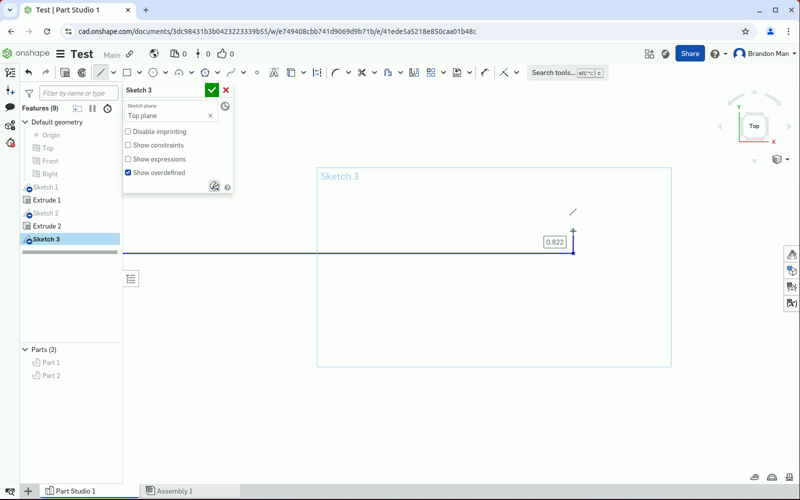
scroll(-6)
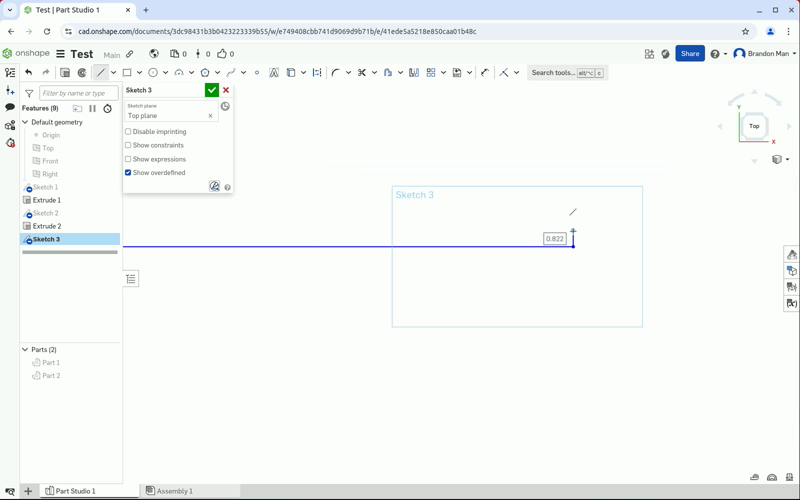
scroll(-6)
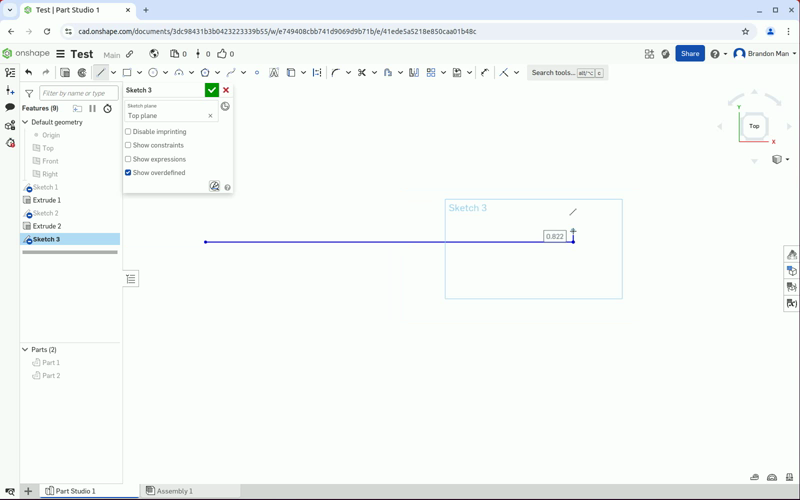
scroll(-6)
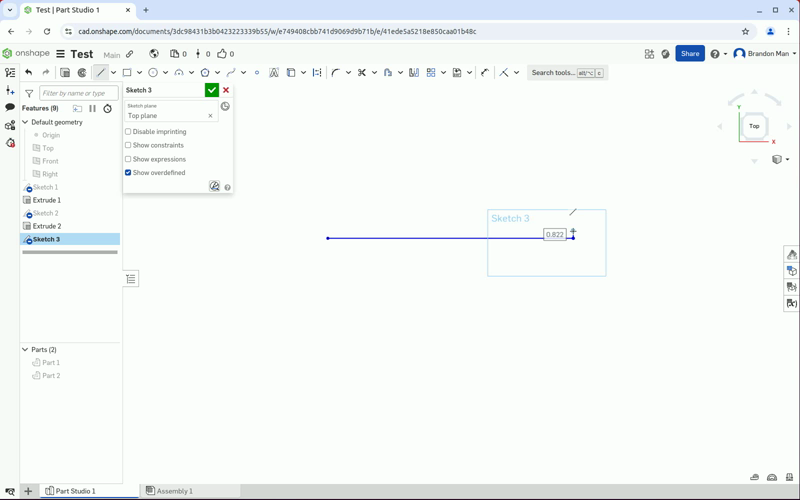
scroll(-6)
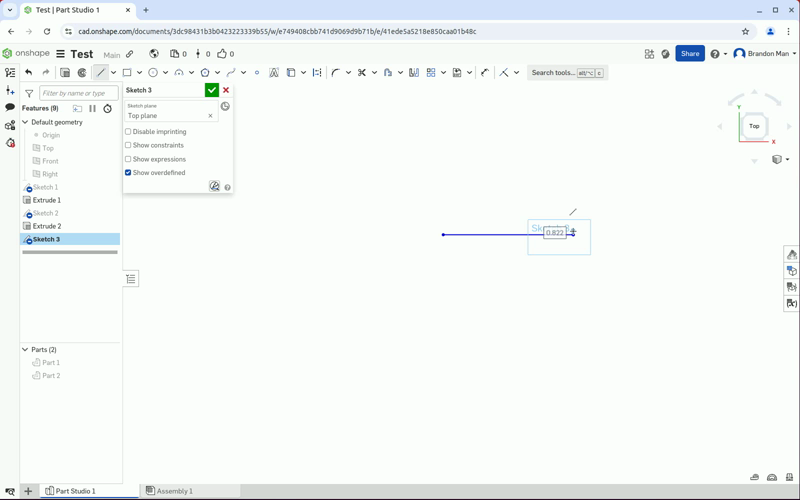
key_up(shift)
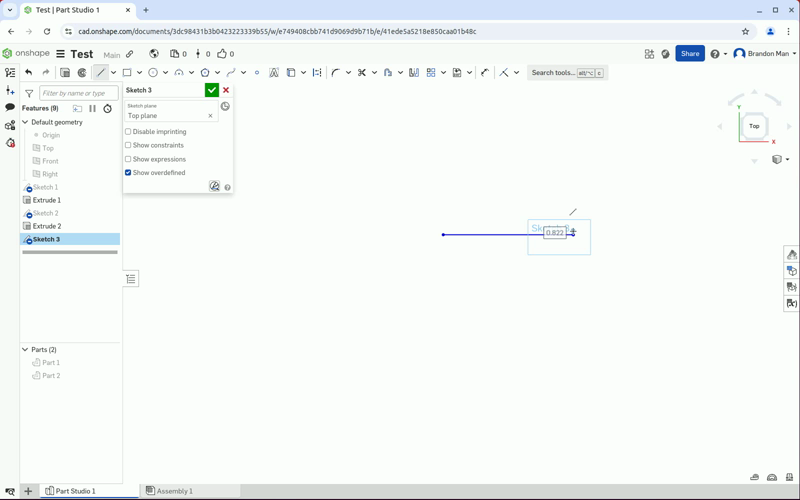
key_down(shift)
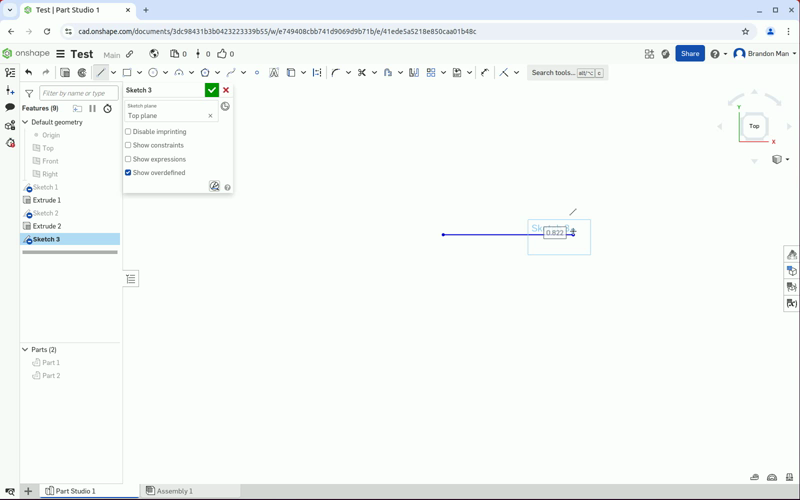
mouse_move(443, 230)
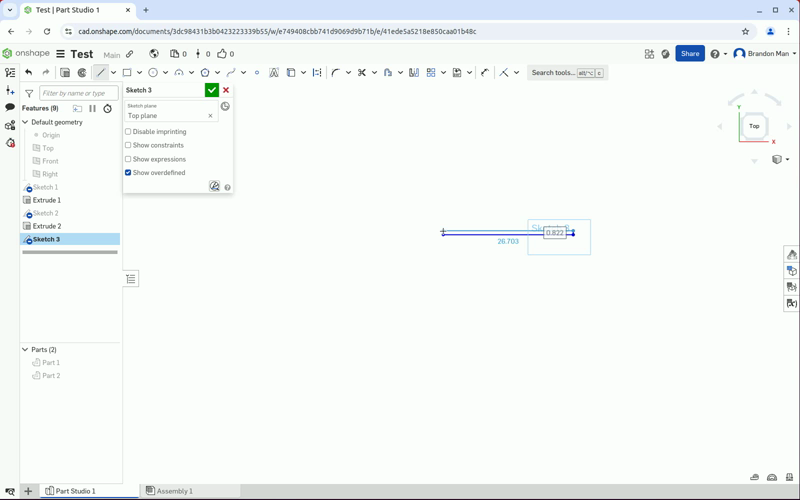
scroll(6)
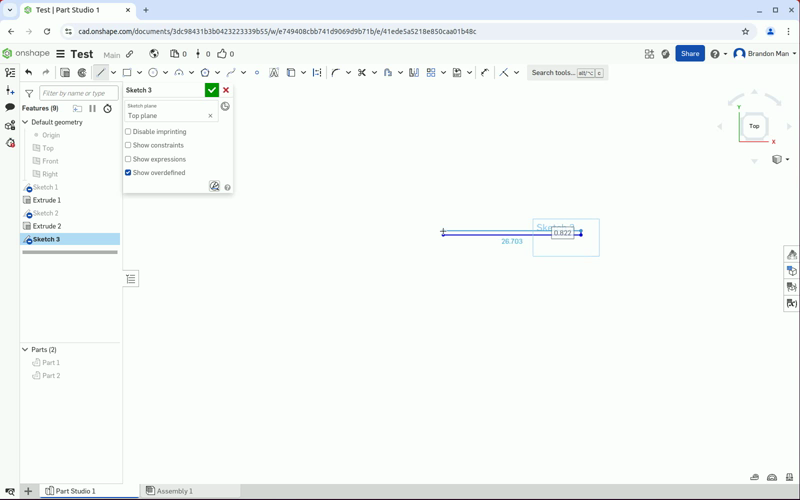
scroll(6)
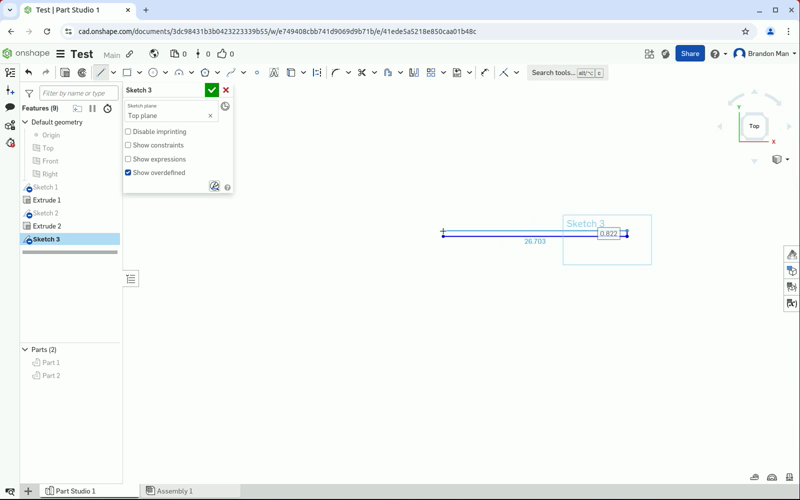
scroll(6)
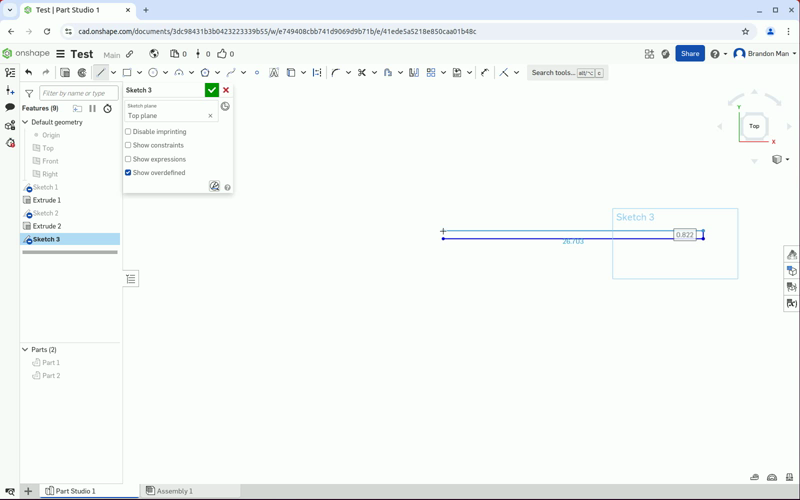
scroll(6)
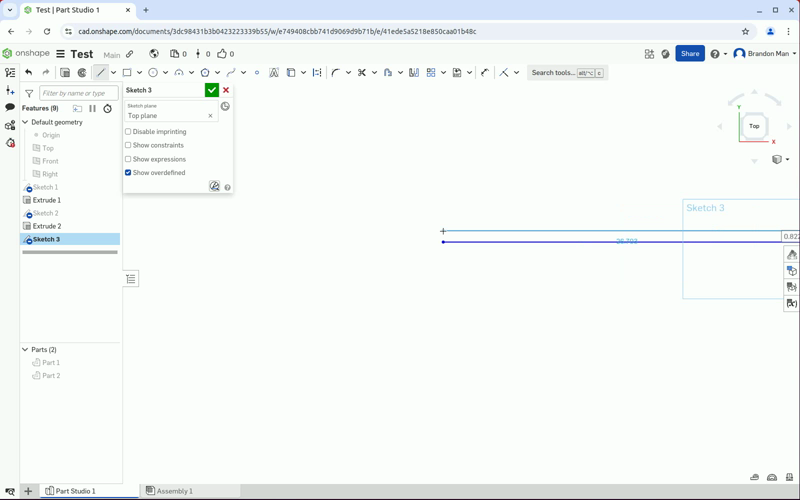
scroll(6)
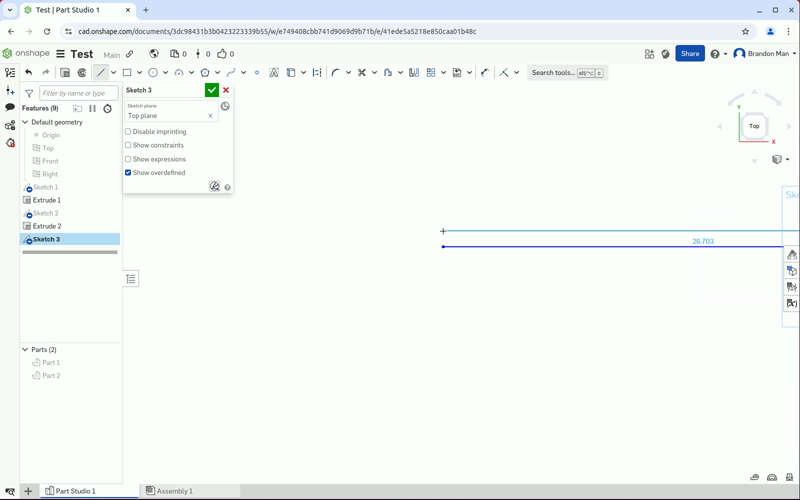
scroll(6)
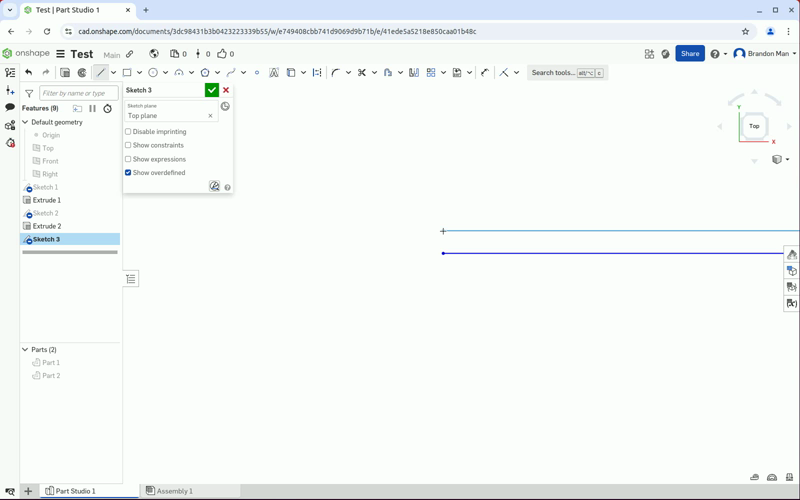
scroll(6)
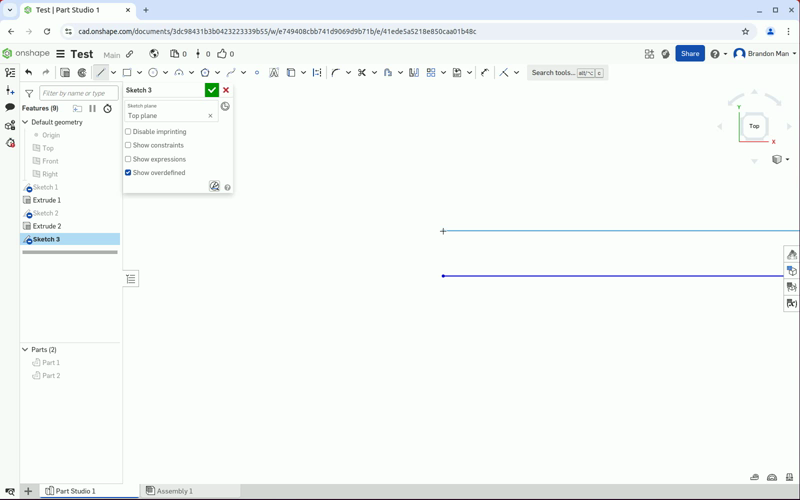
click(443, 230)
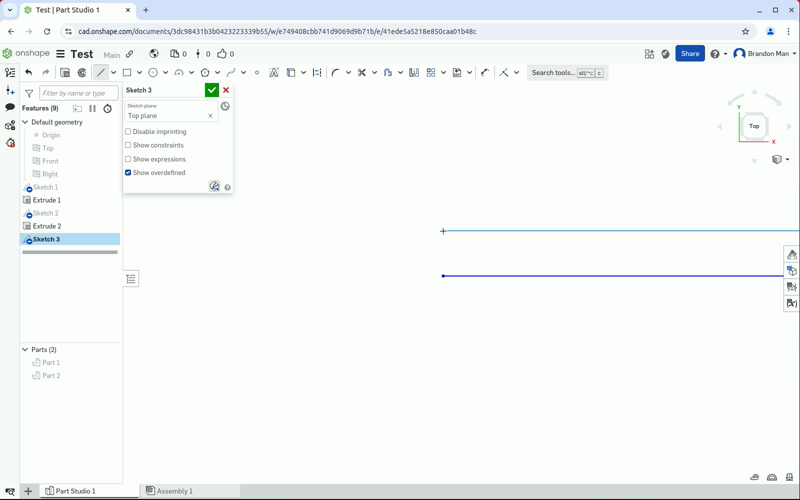
scroll(-6)
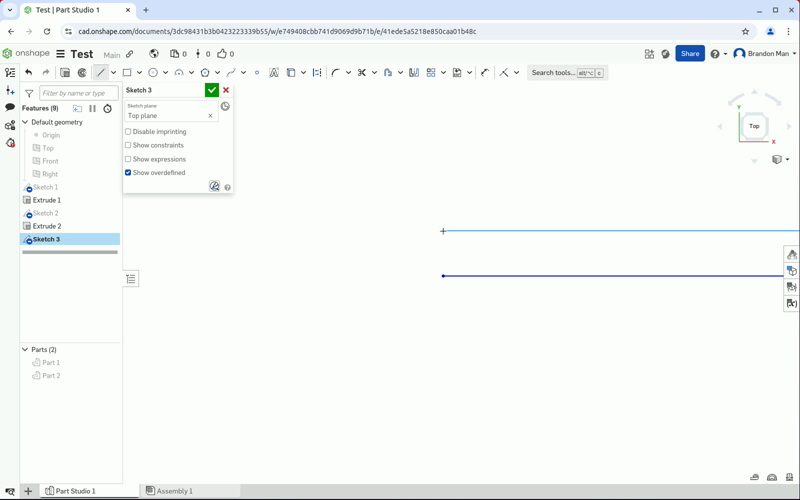
scroll(-6)
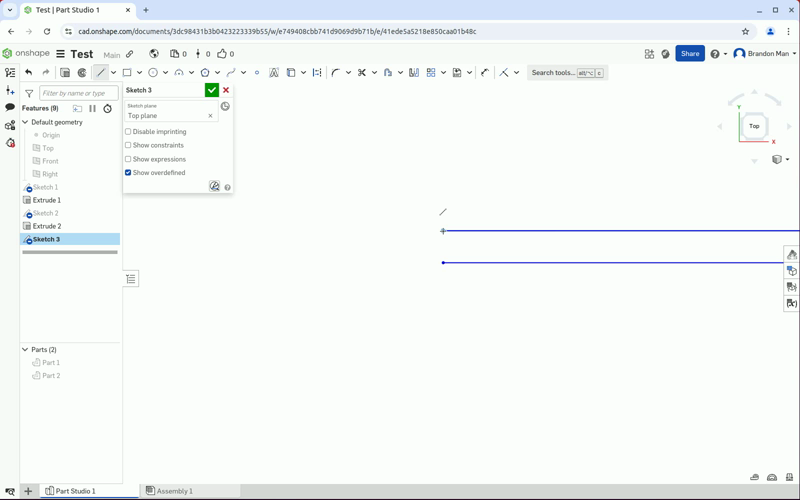
scroll(-6)
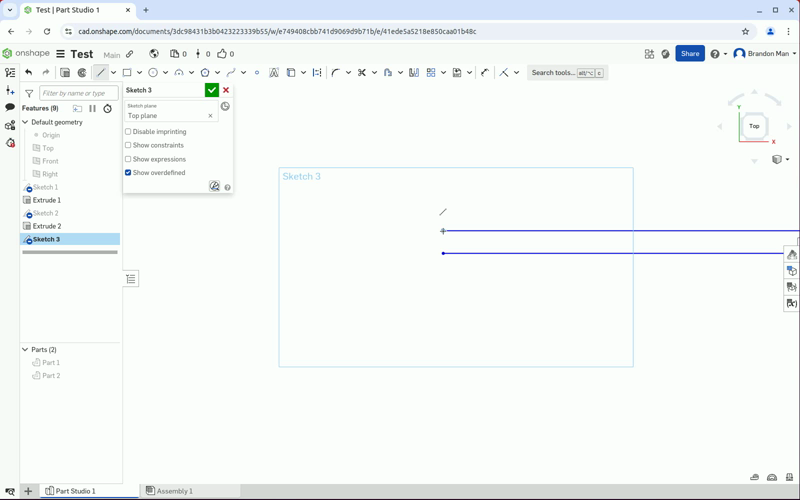
scroll(-6)
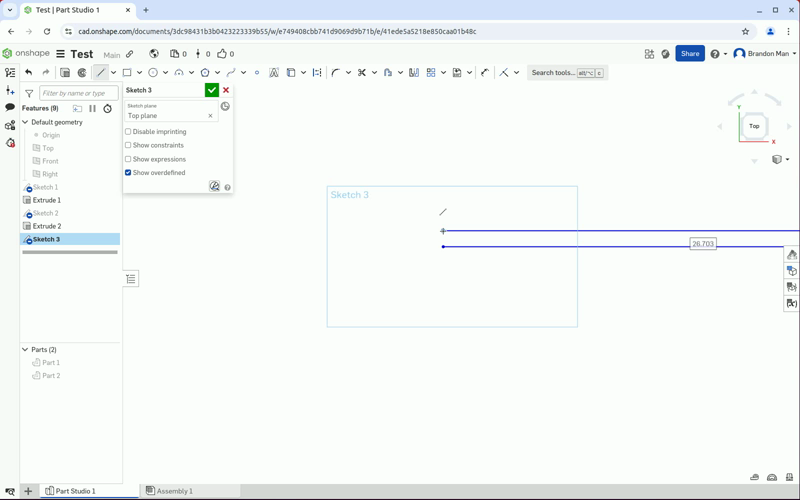
scroll(-6)
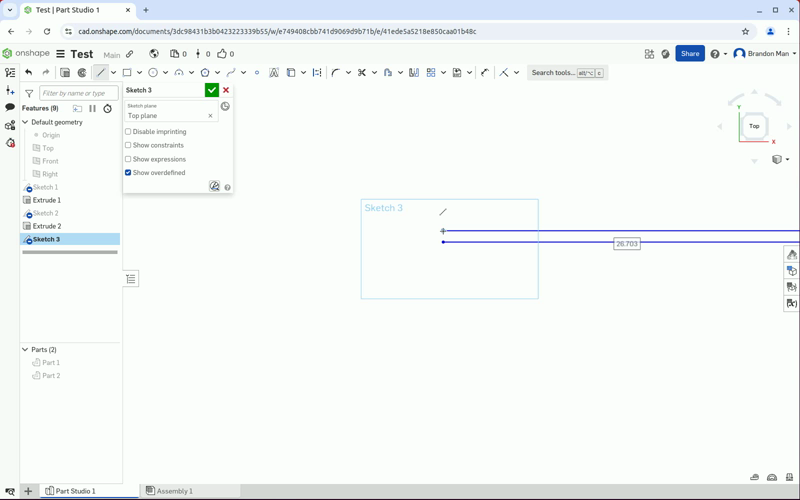
scroll(-6)
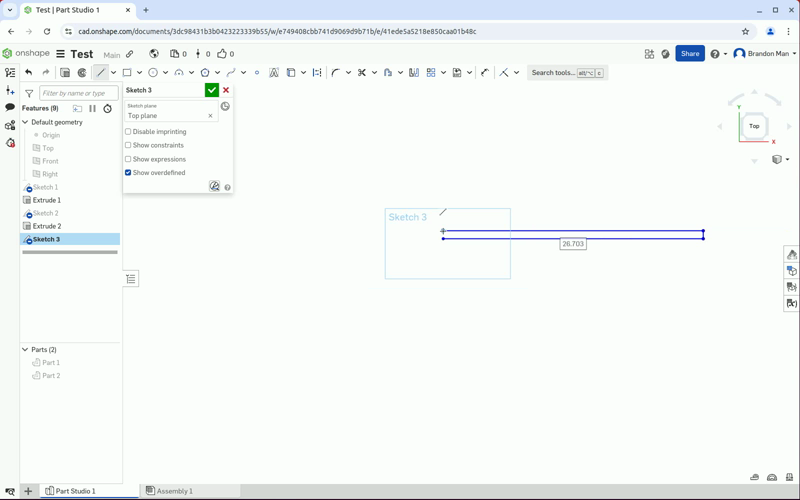
scroll(-6)
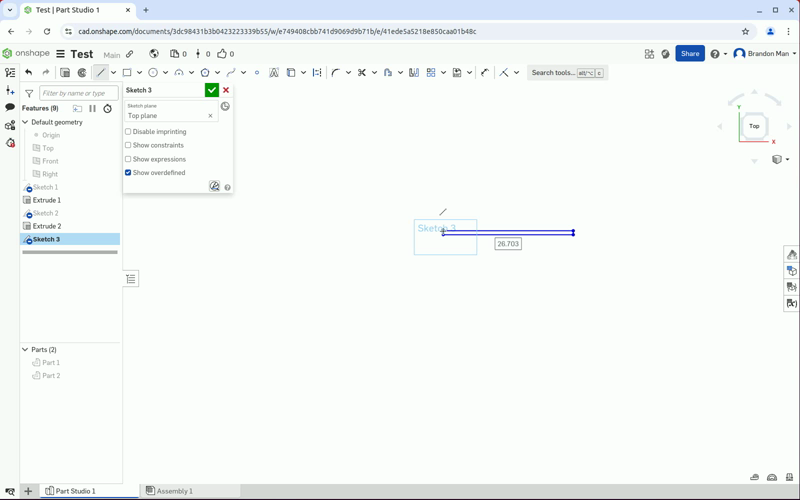
key_up(shift)
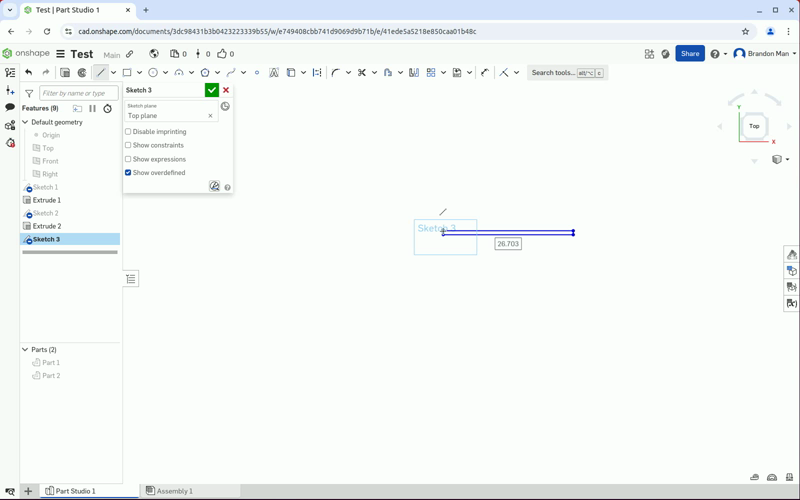
mouse_move(473, 230)
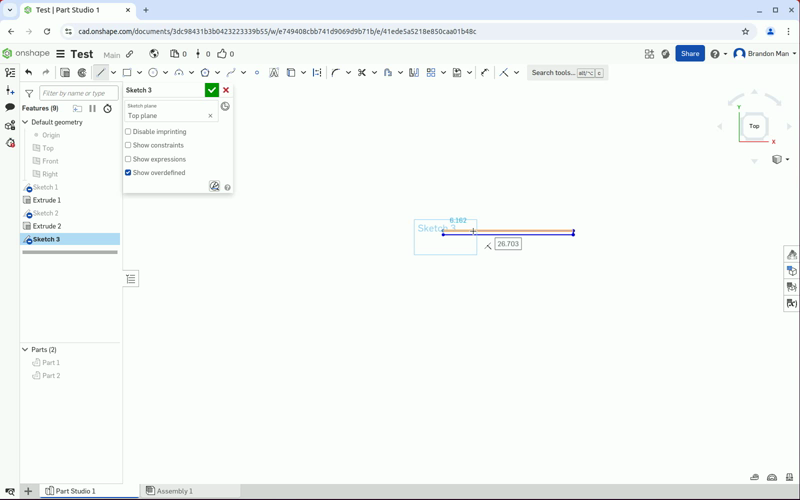
key_down(shift)
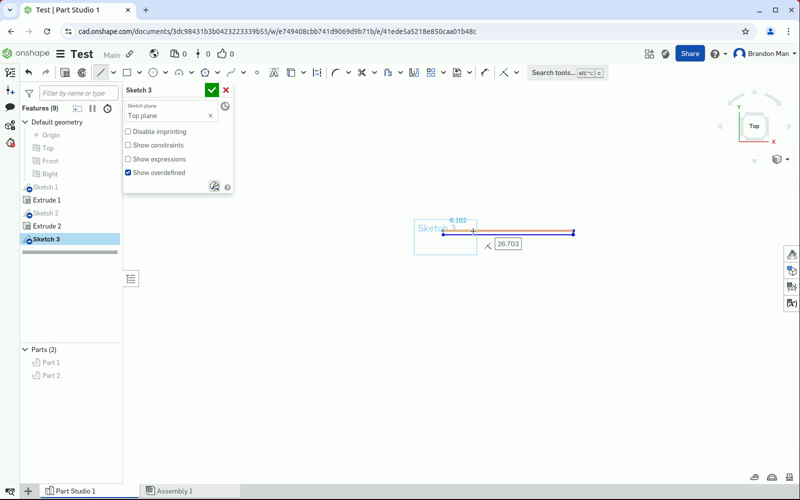
mouse_move(443, 234)
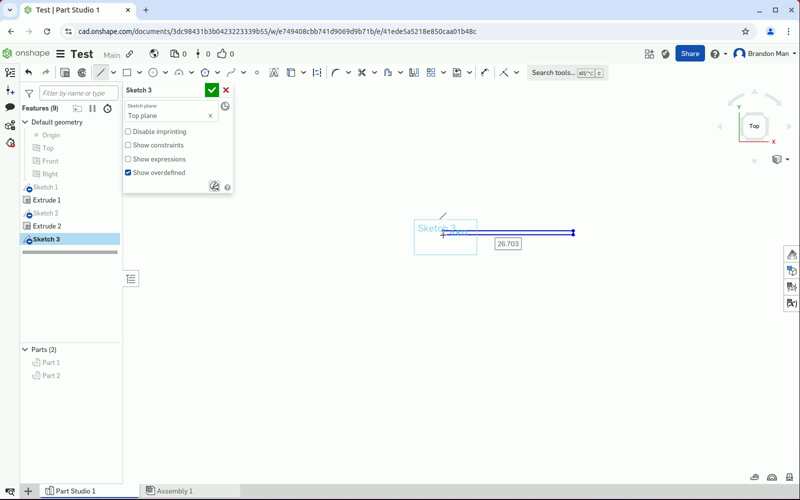
scroll(6)
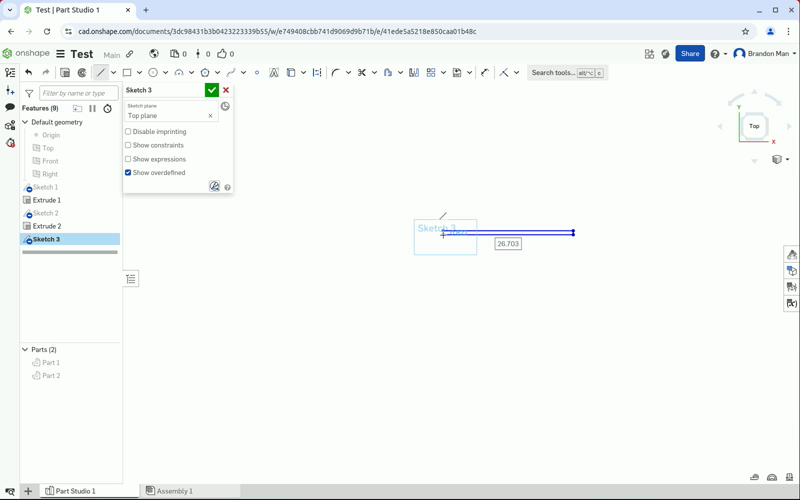
scroll(6)
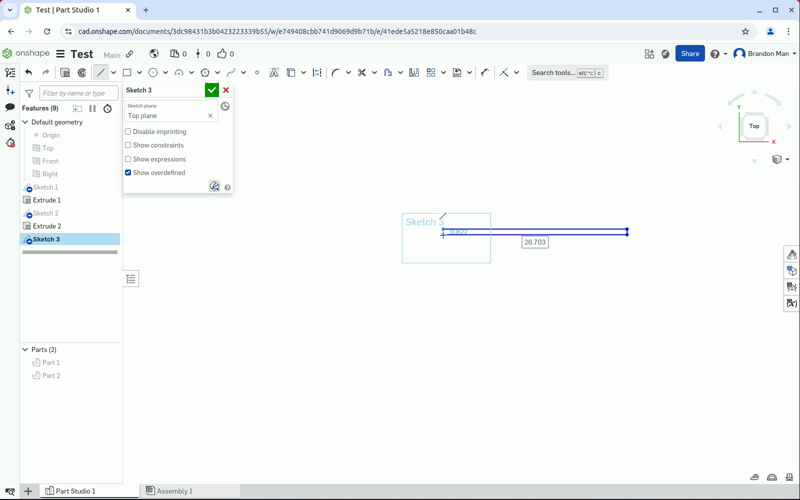
scroll(6)
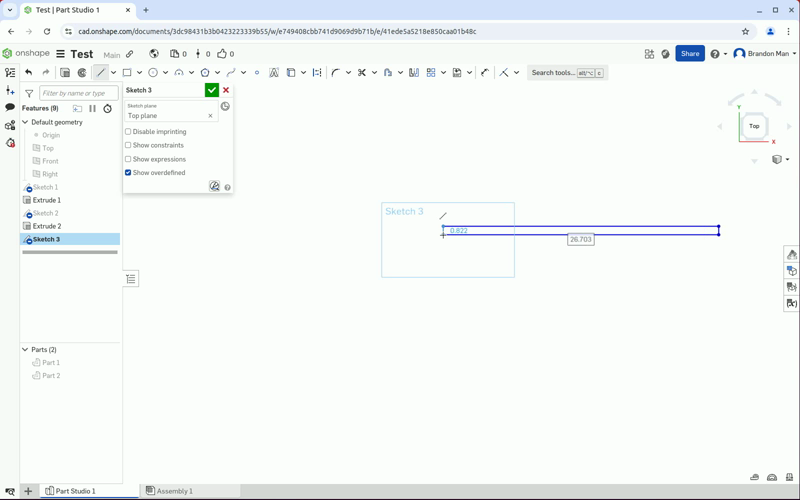
scroll(6)
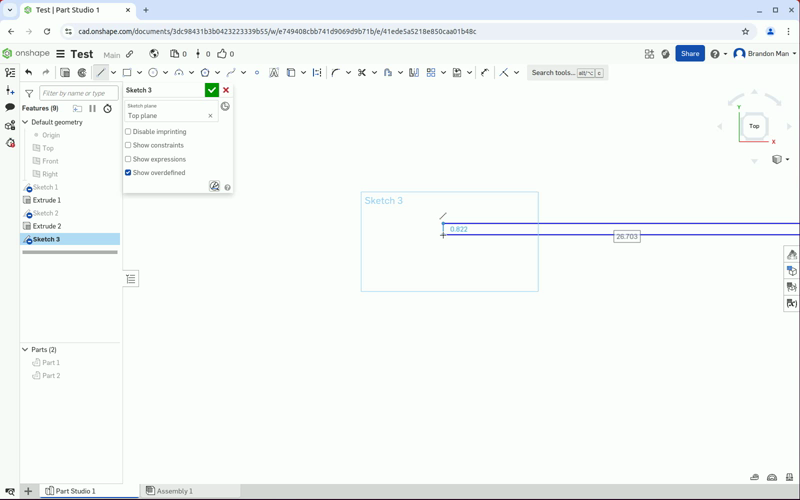
scroll(6)
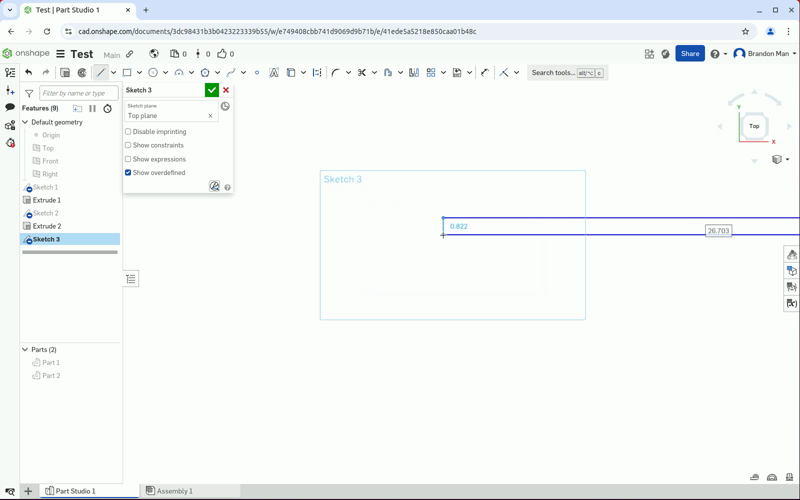
scroll(6)
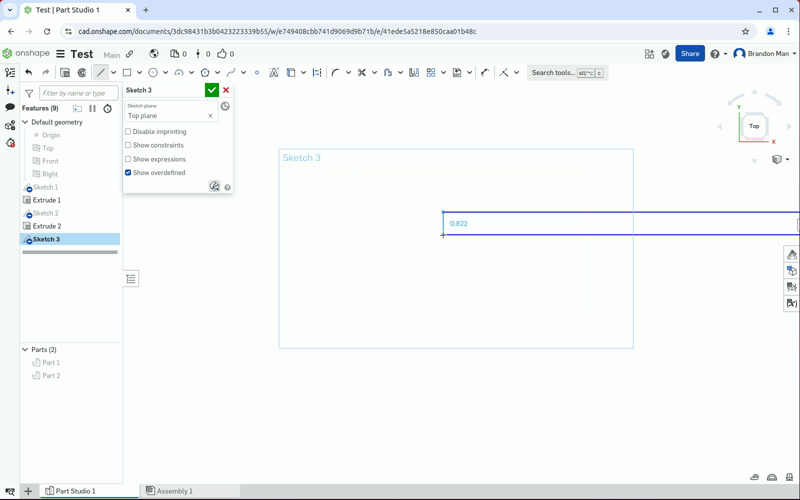
scroll(6)
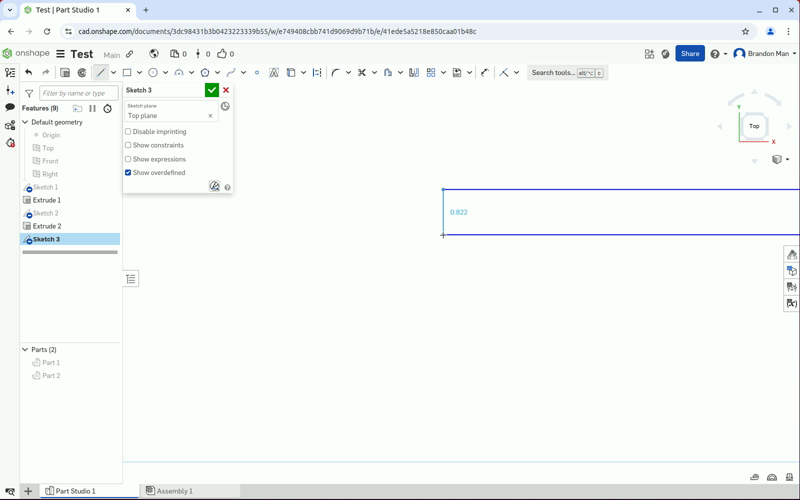
key_up(shift)
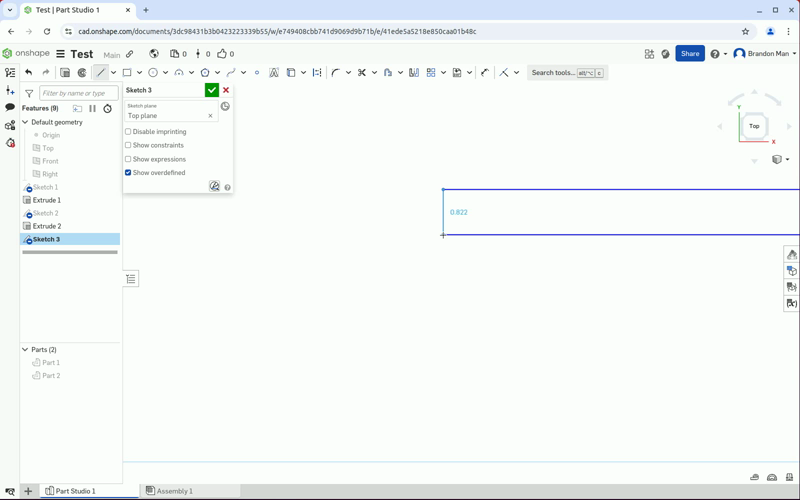
click(443, 234)
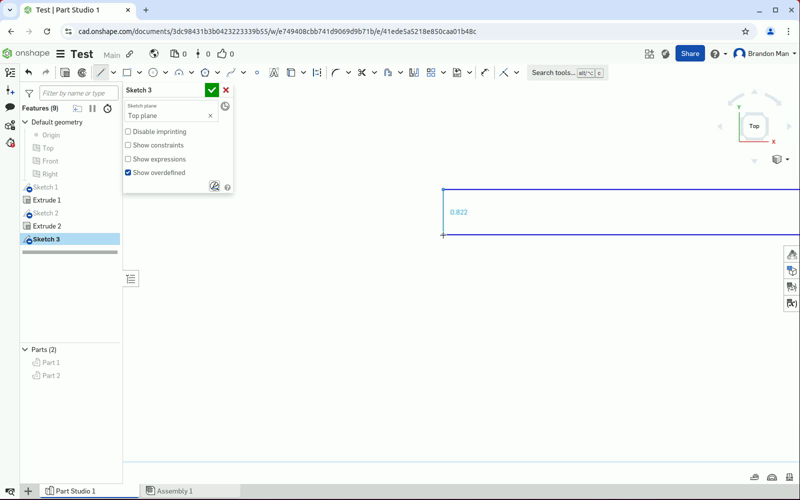
scroll(-6)
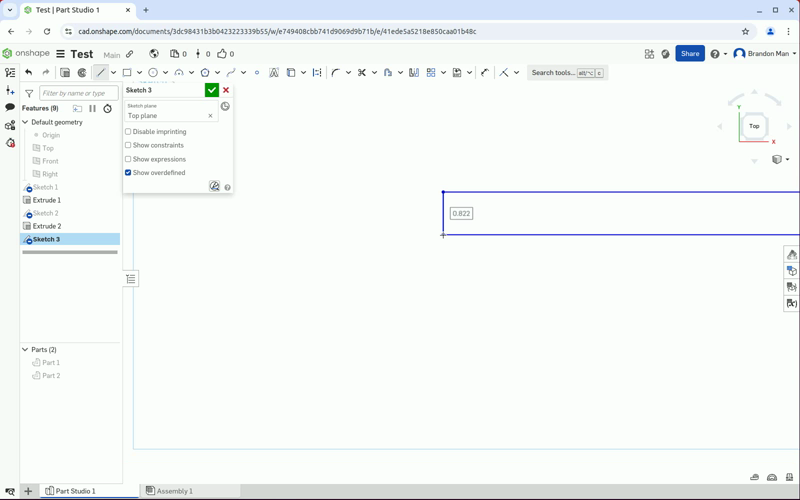
scroll(-6)
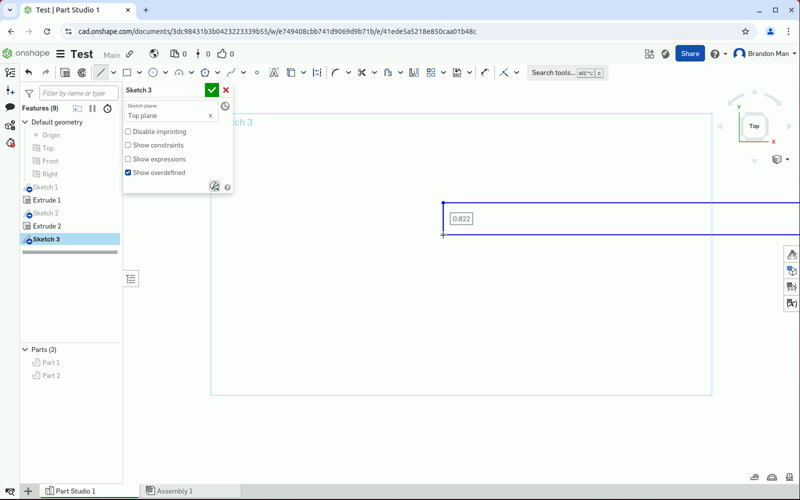
scroll(-6)
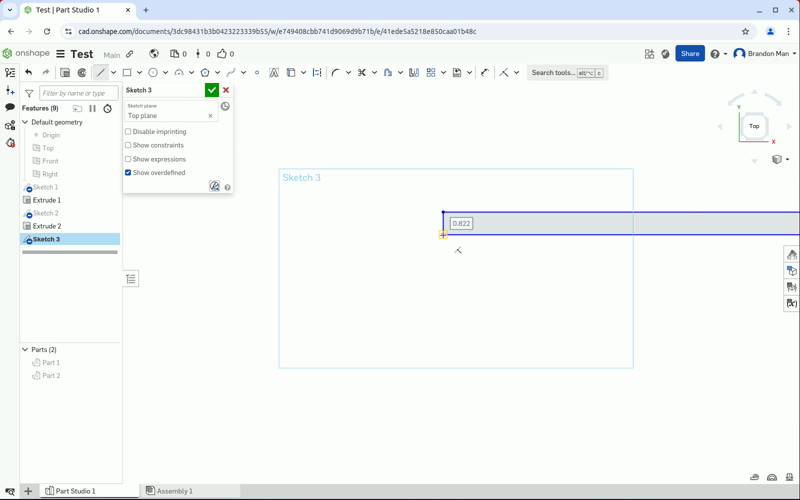
scroll(-6)
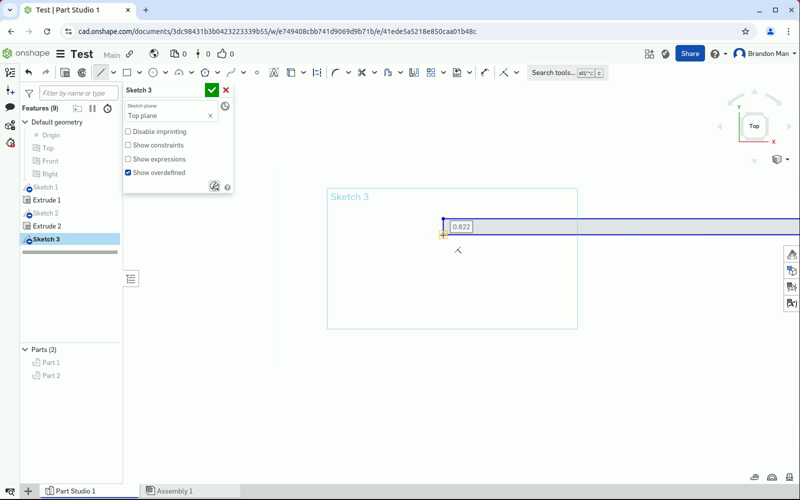
scroll(-6)
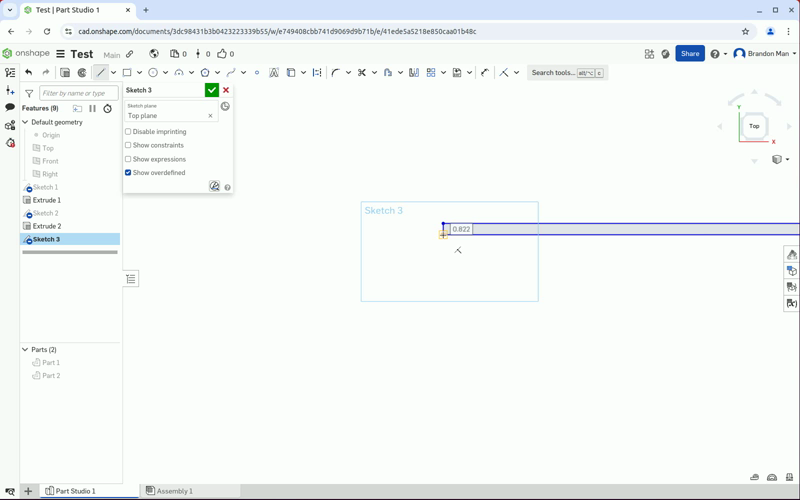
scroll(-6)
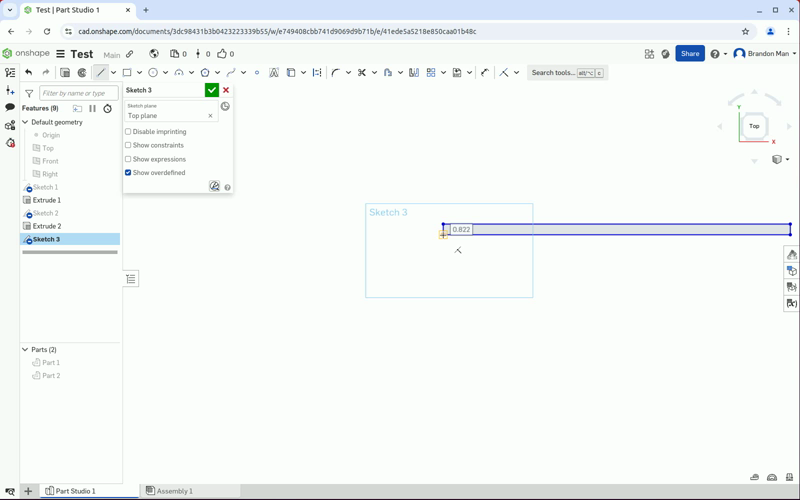
scroll(-6)
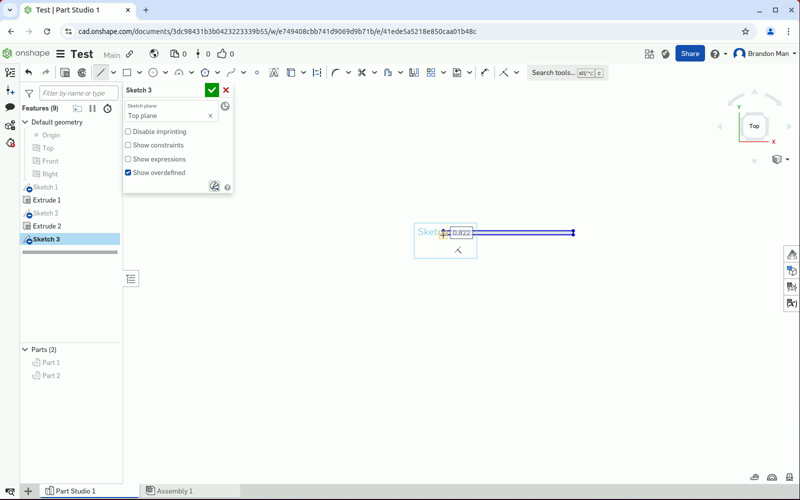
key(esc)
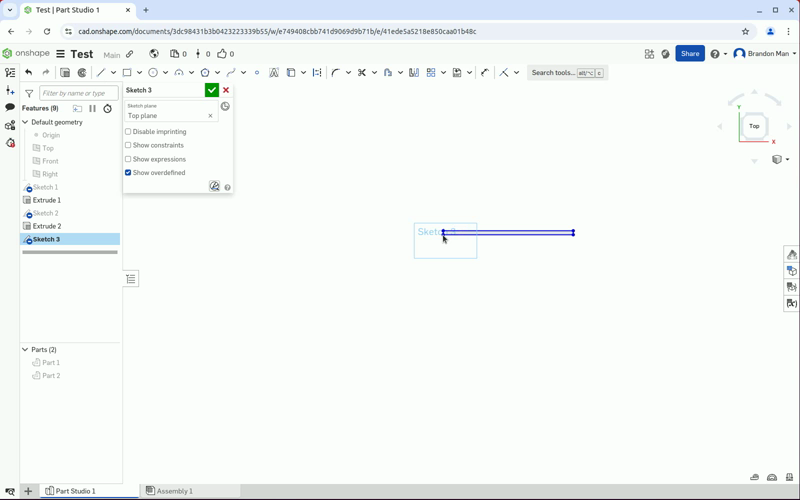
mouse_move(551, 232)
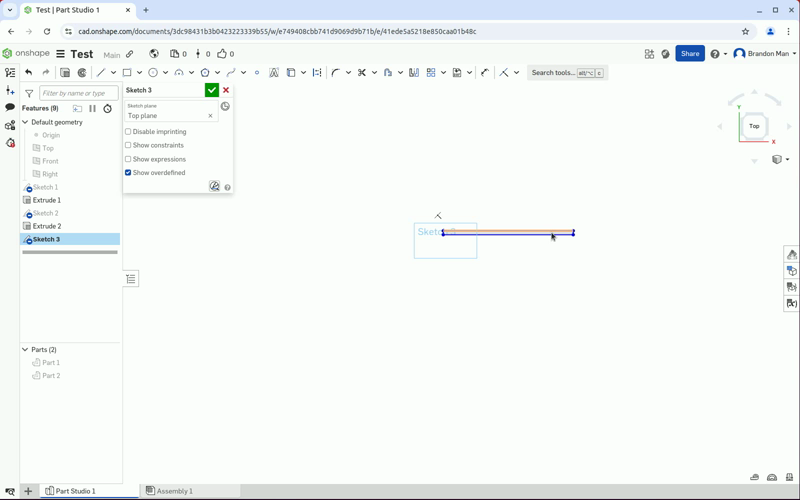
scroll(6)
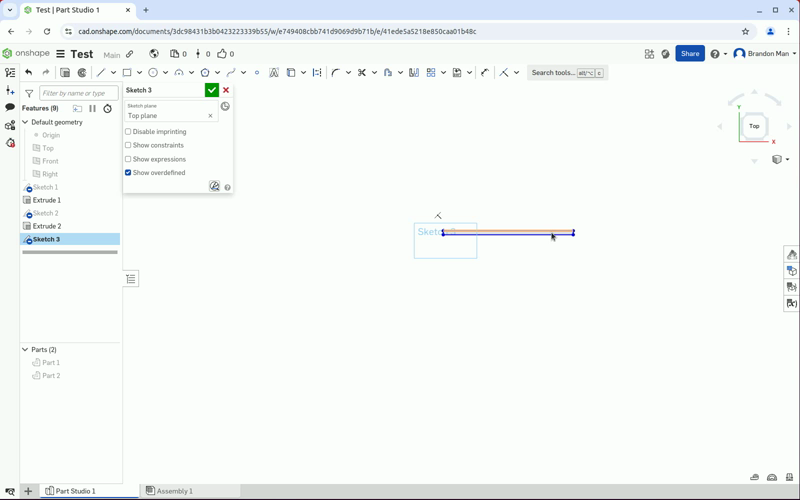
scroll(6)
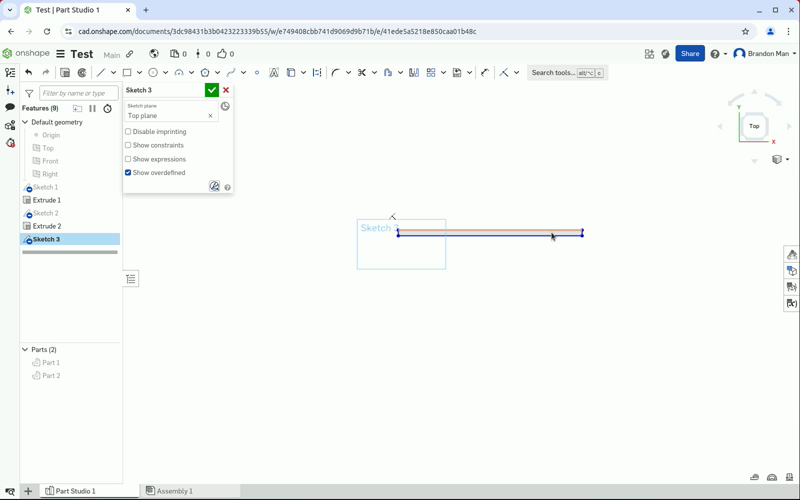
scroll(6)
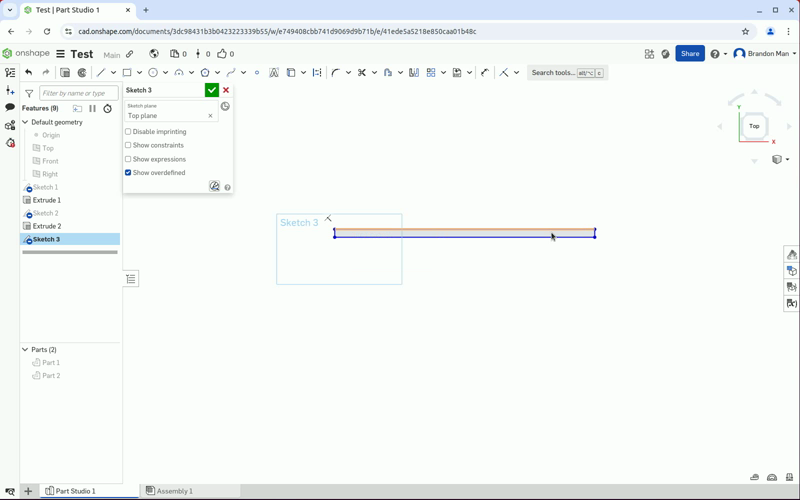
scroll(6)
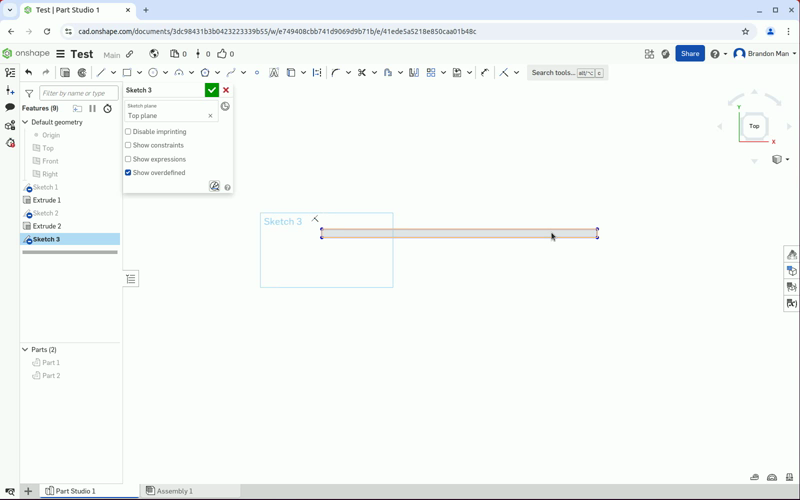
scroll(6)
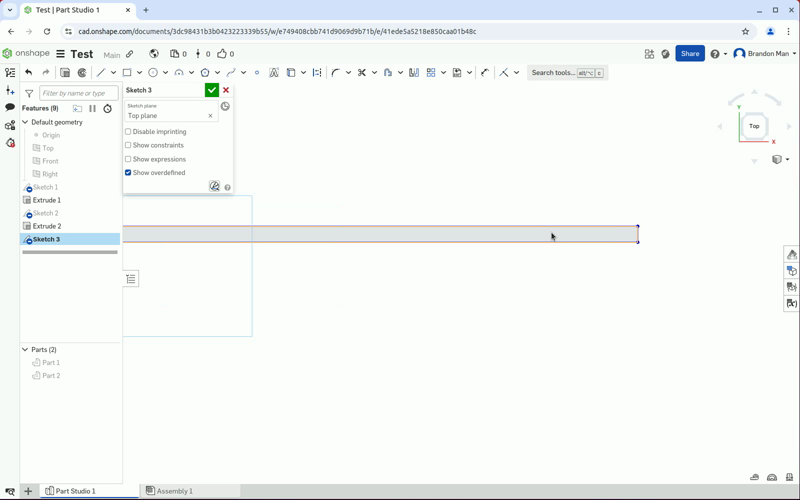
scroll(6)
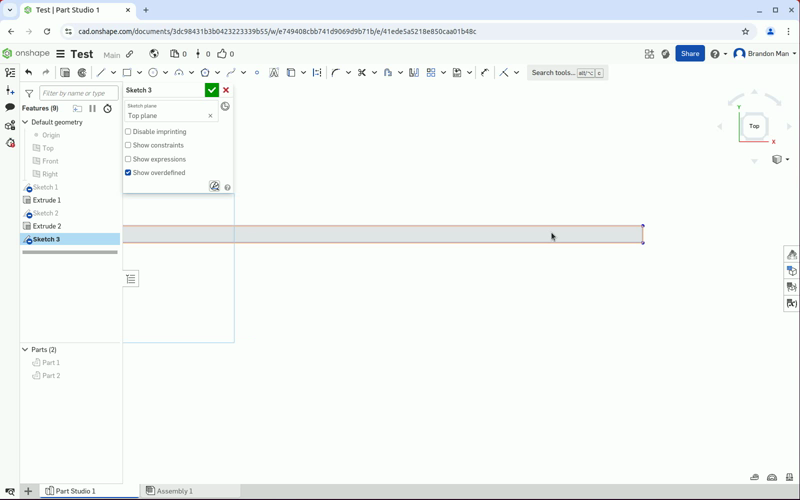
scroll(6)
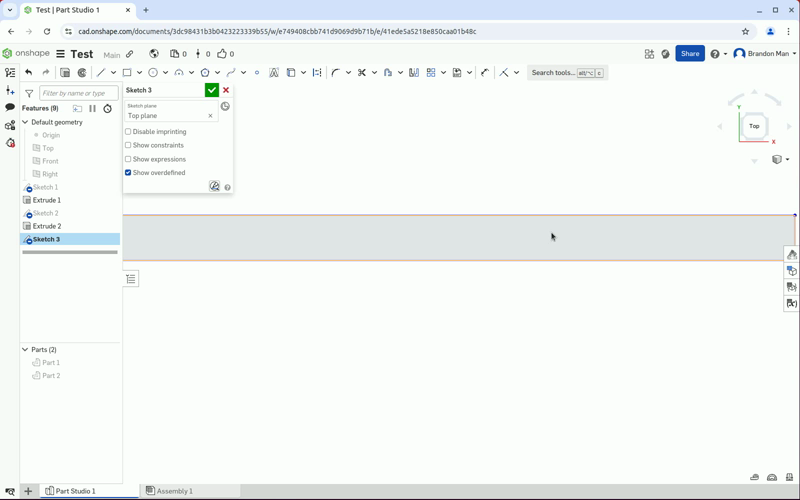
click(551, 232)
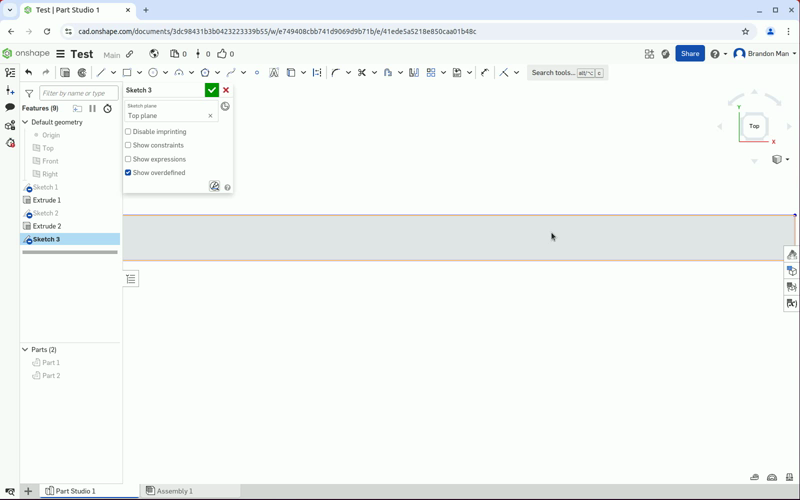
scroll(-6)
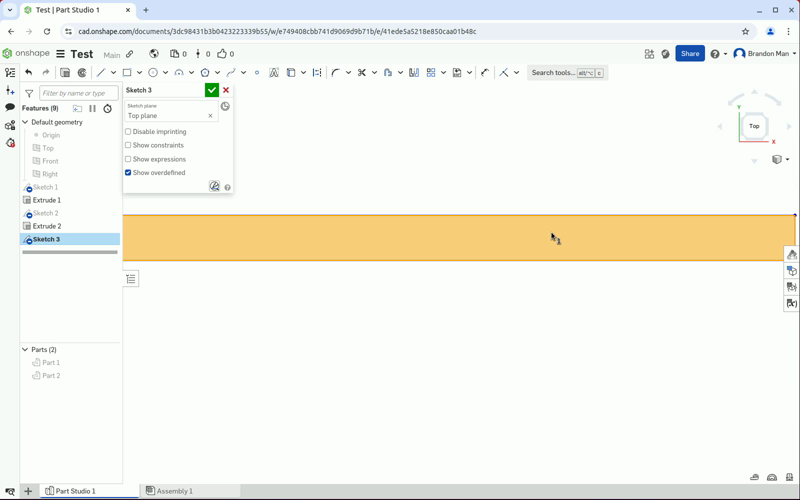
scroll(-6)
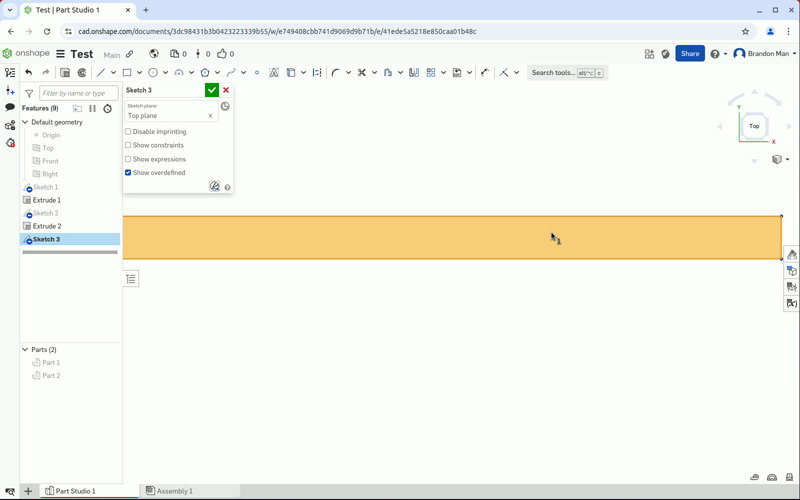
scroll(-6)
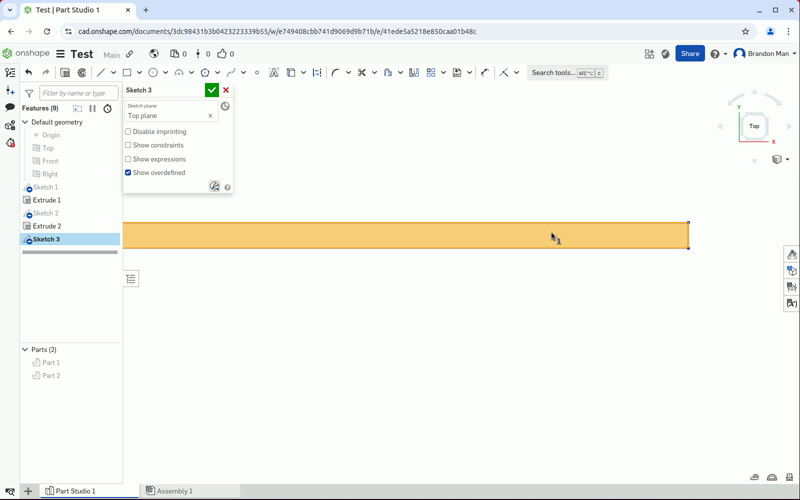
scroll(-6)
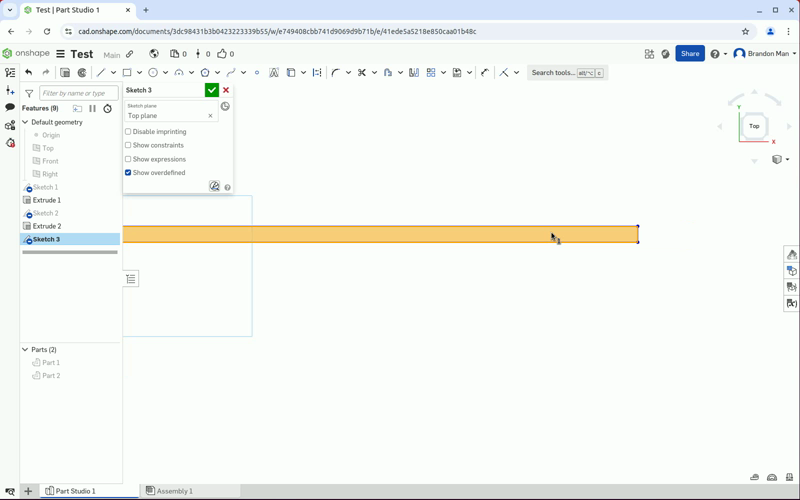
scroll(-6)
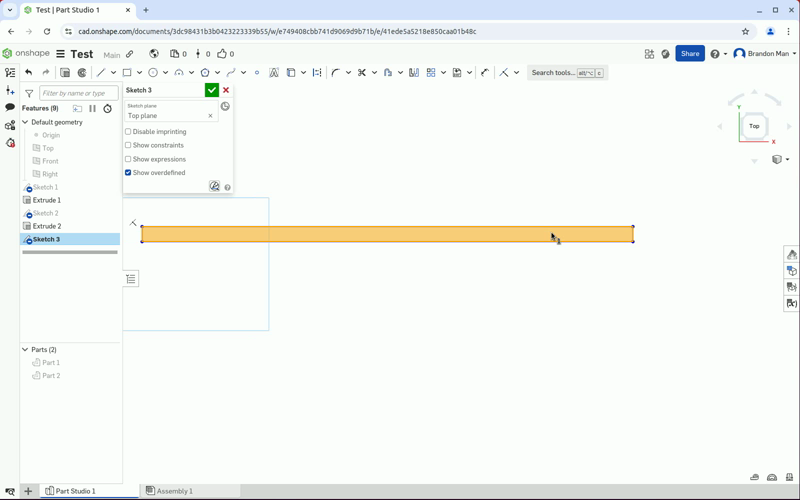
scroll(-6)
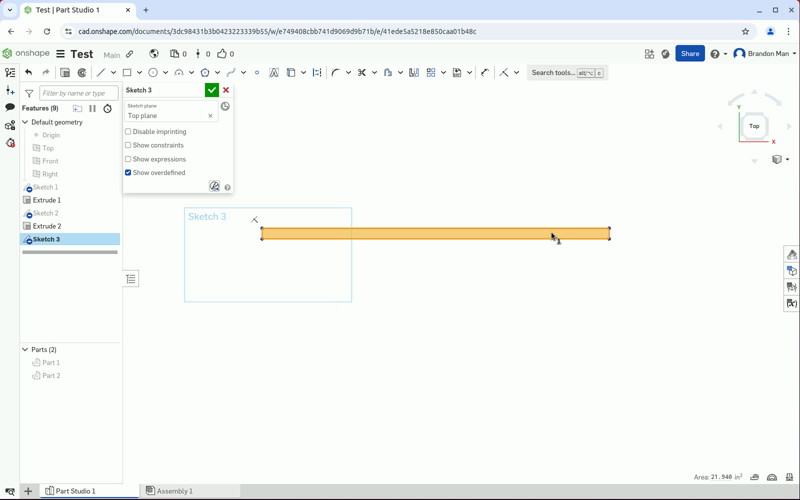
scroll(-6)
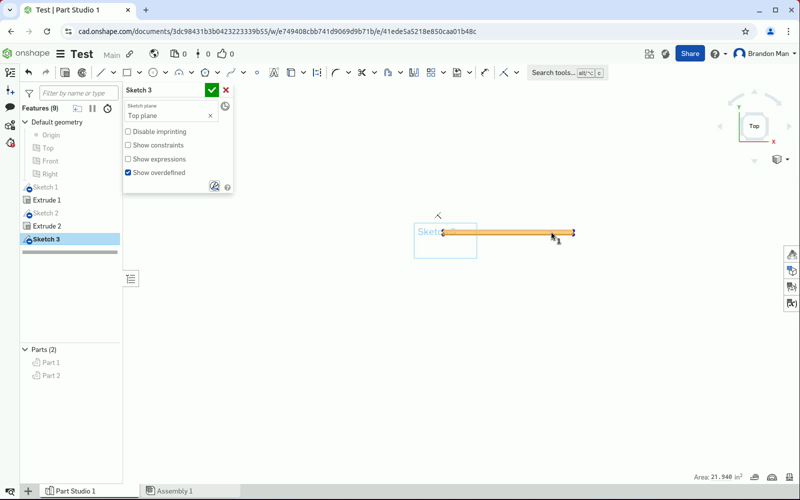
mouse_move(73, 352)
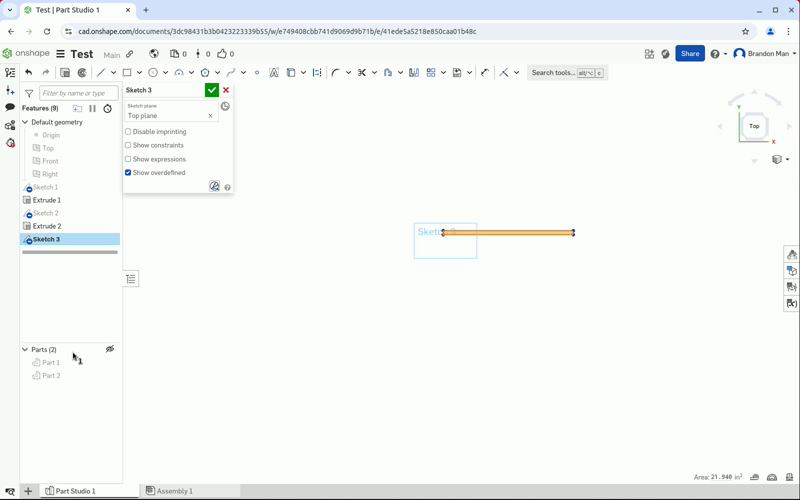
key(shift+y)
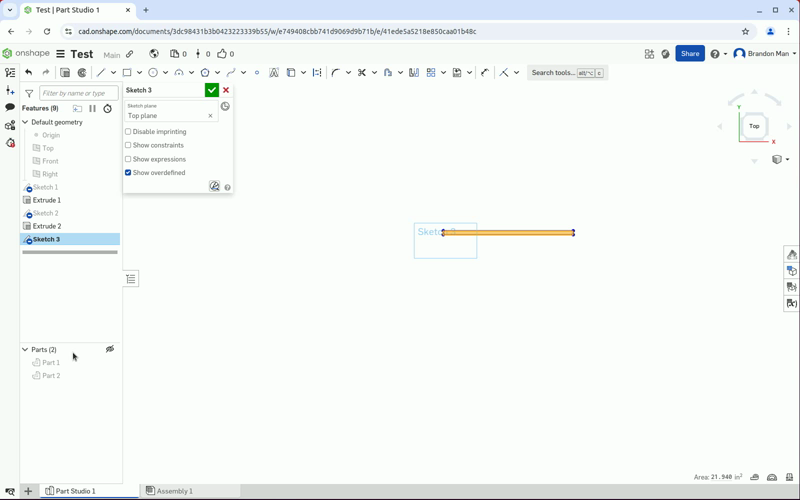
key(shift+e)
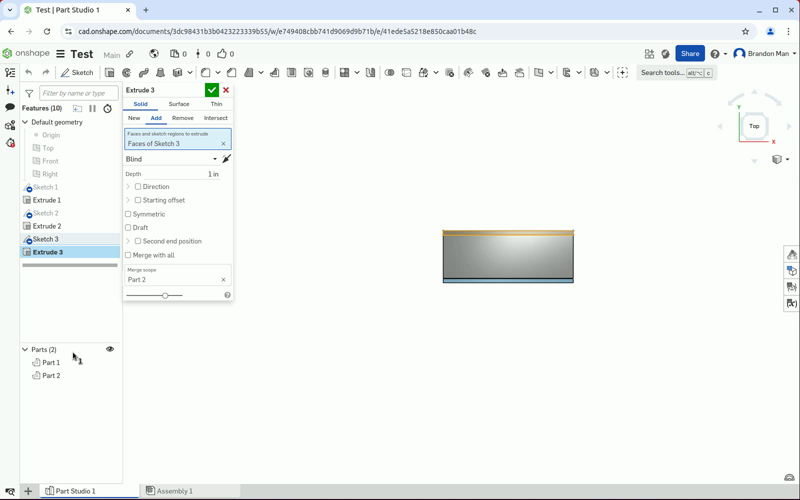
mouse_move(143, 106)
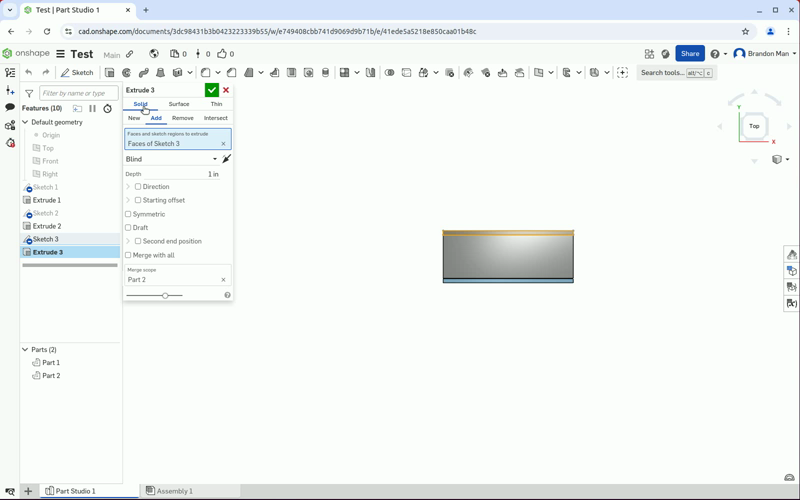
click(143, 106)
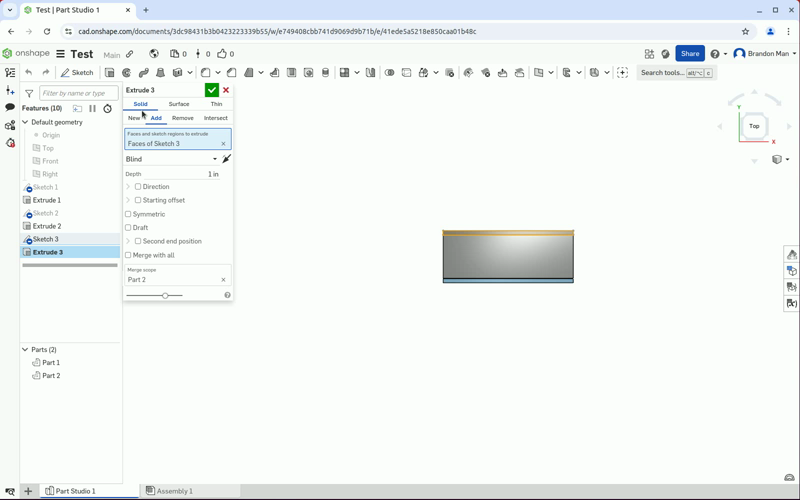
mouse_move(137, 120)
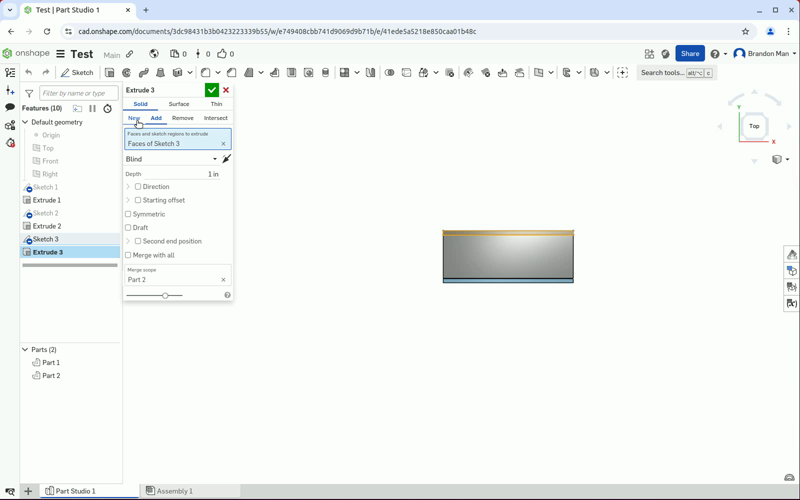
click(137, 120)
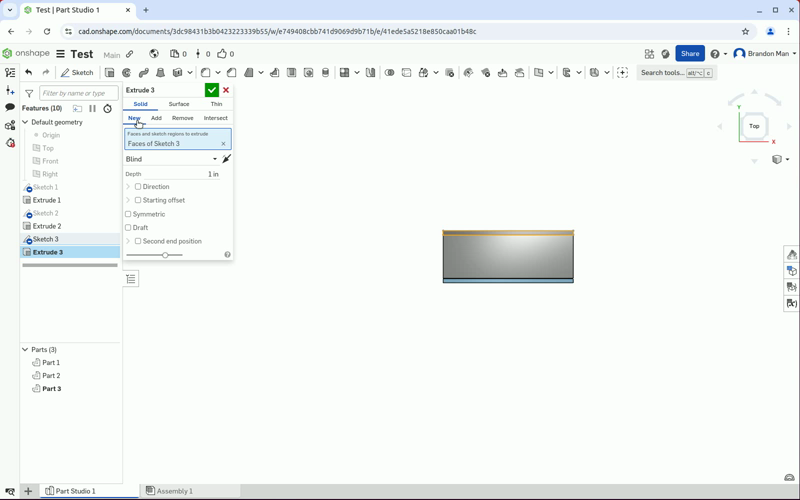
key(tab, 4)
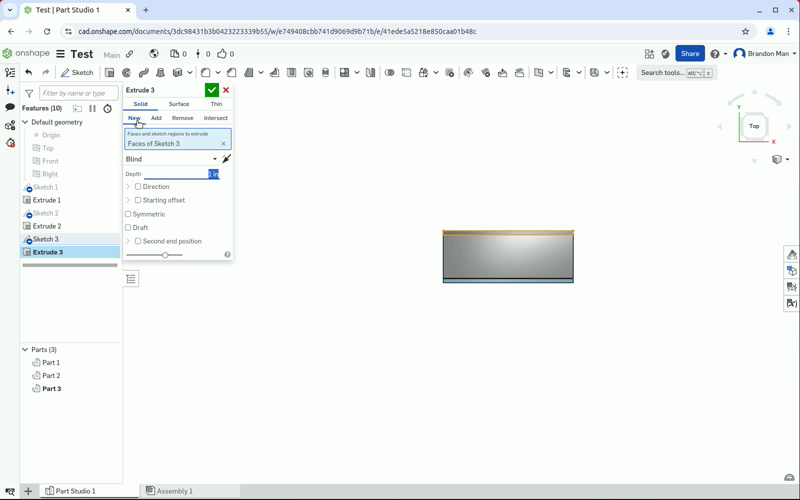
text(5.296)
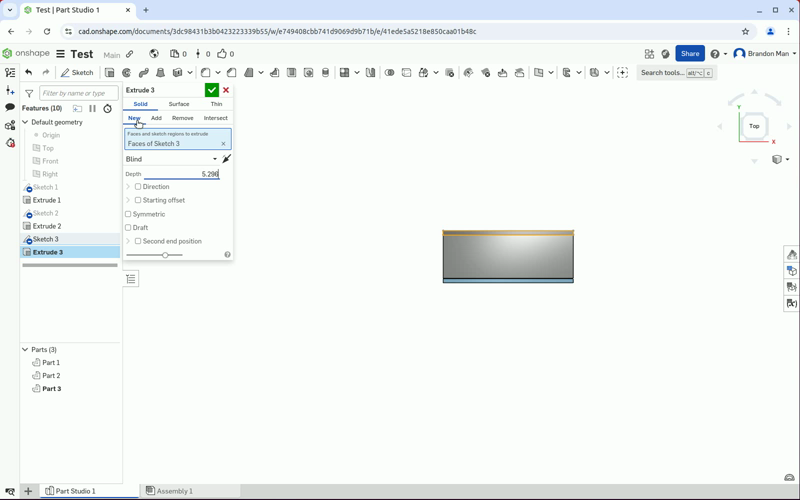
key(enter)
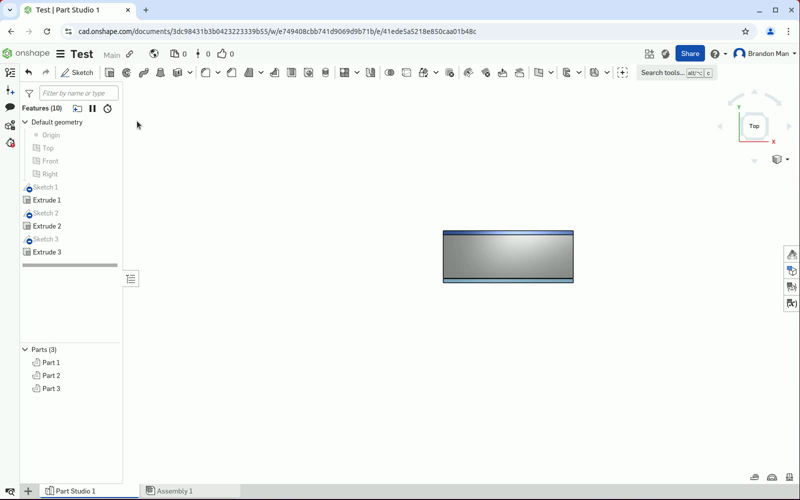
key(shift+h)
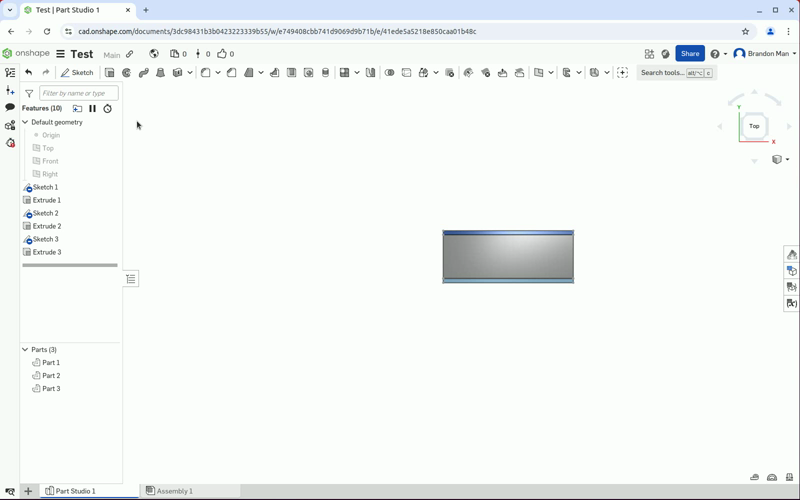
key(shift+h)
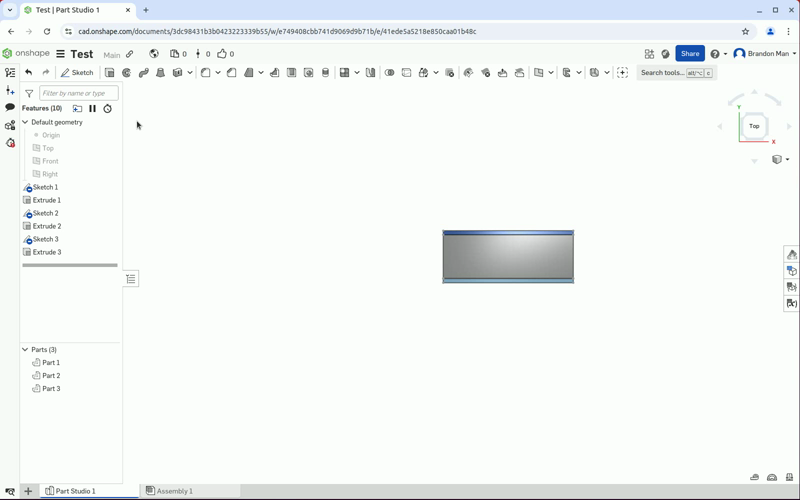
key(shift+7)
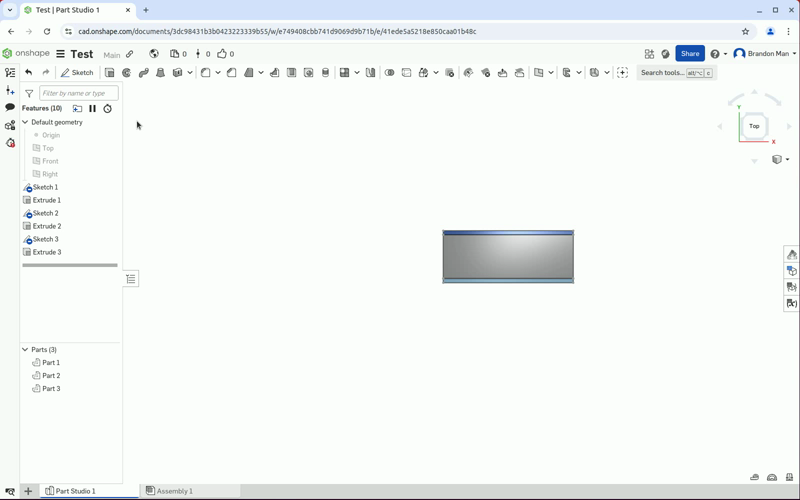
key(up, 3)
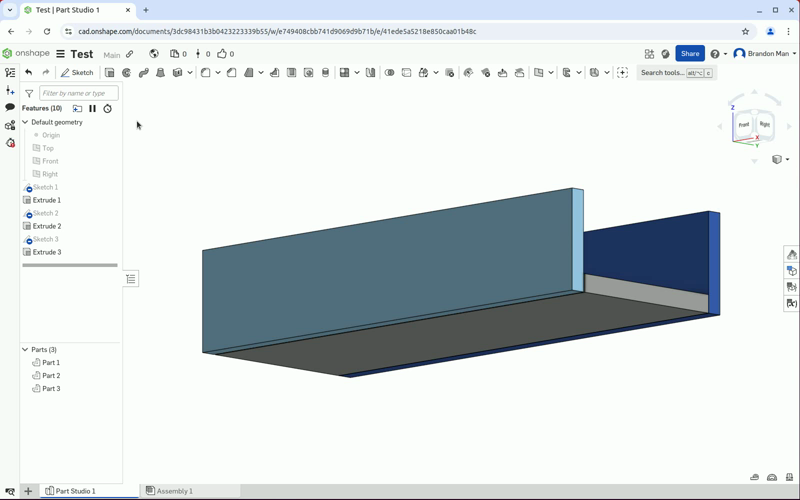
key(left, 3)
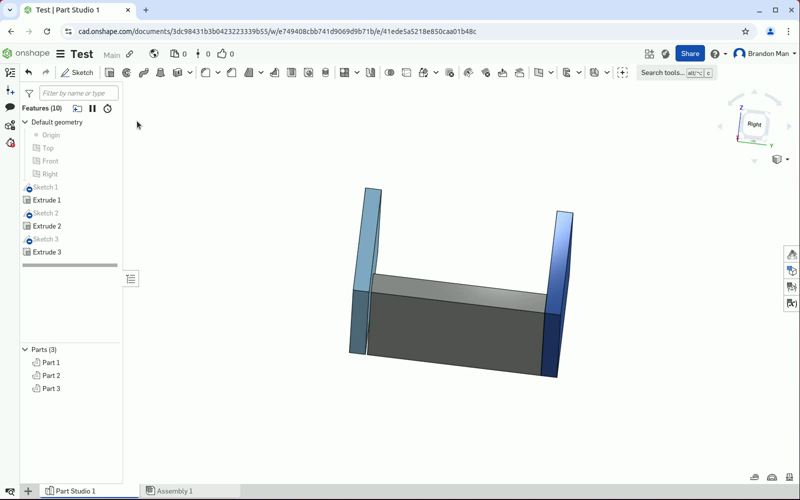
key(right, 3)
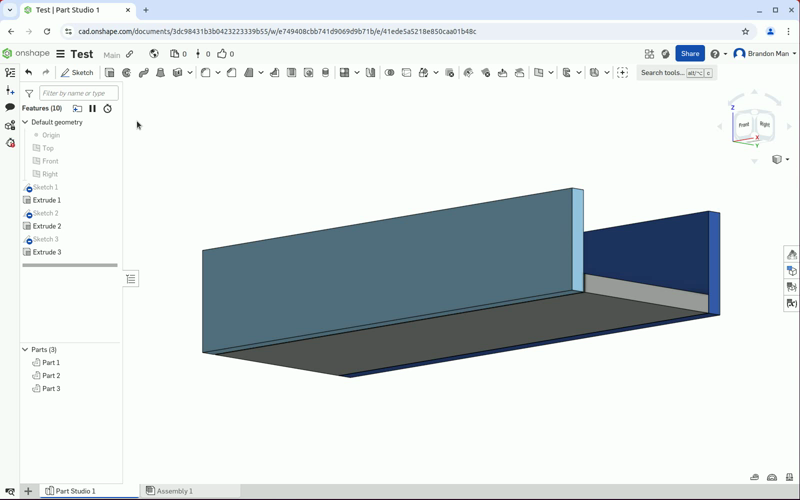
key(down, 3)
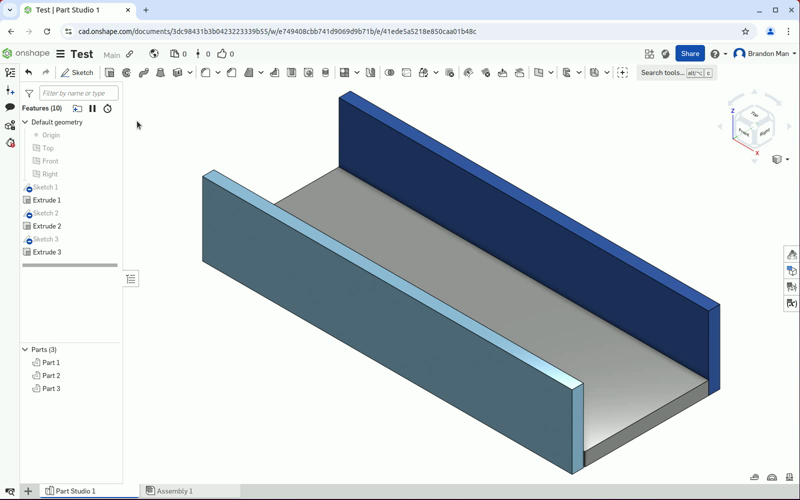
mouse_move(73, 189)
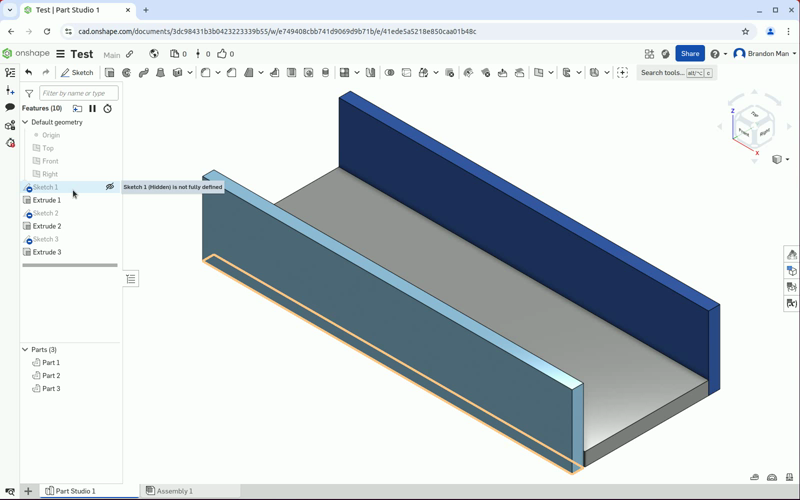
click(73, 189)